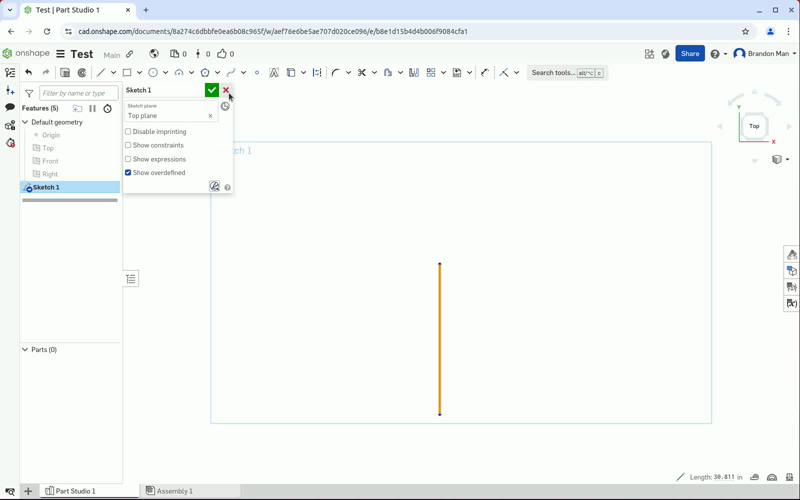
key(shift+h)
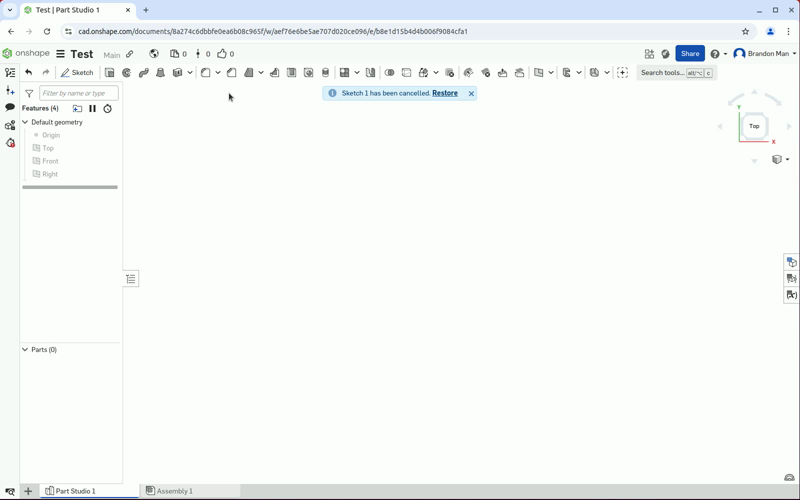
mouse_move(73, 352)
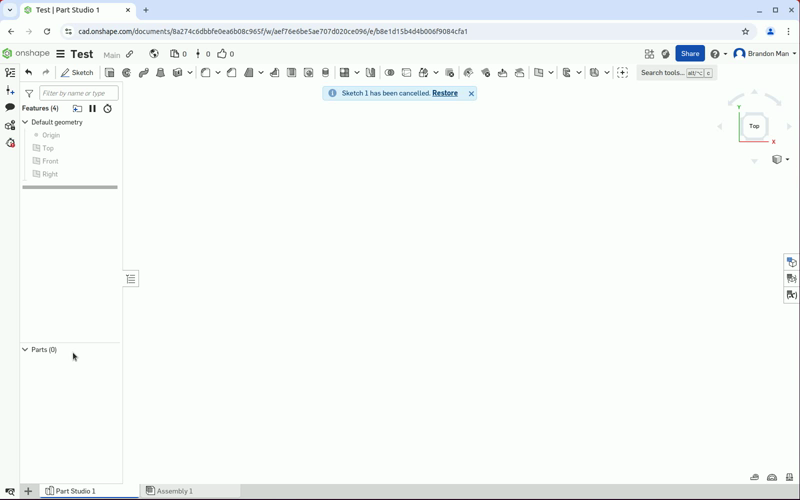
key(y)
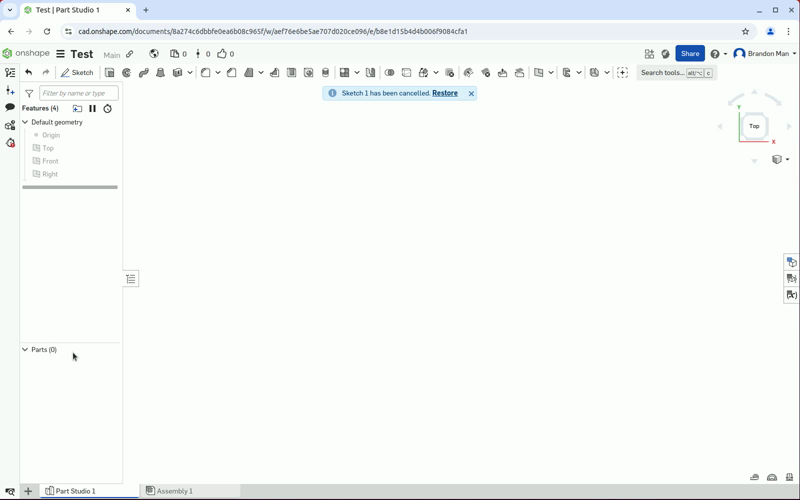
key(shift+p)
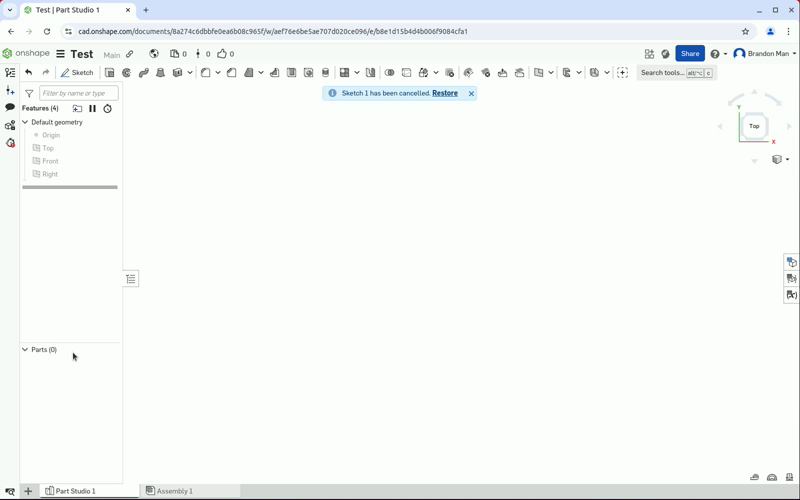
key(space)
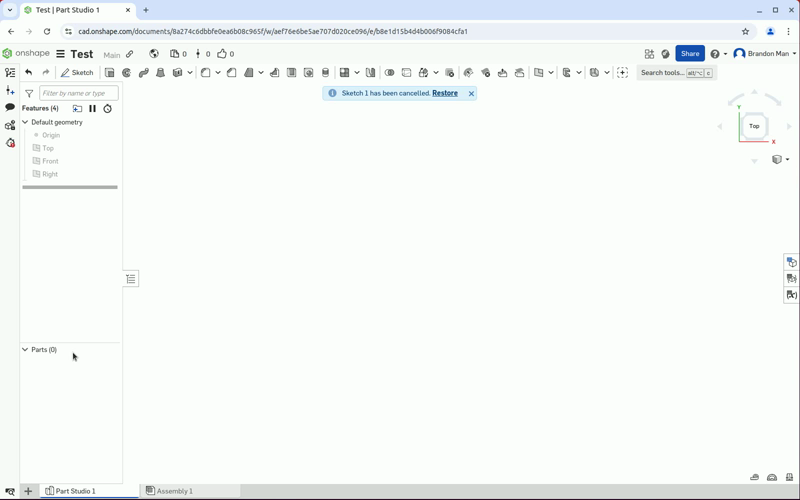
key_down(shift)
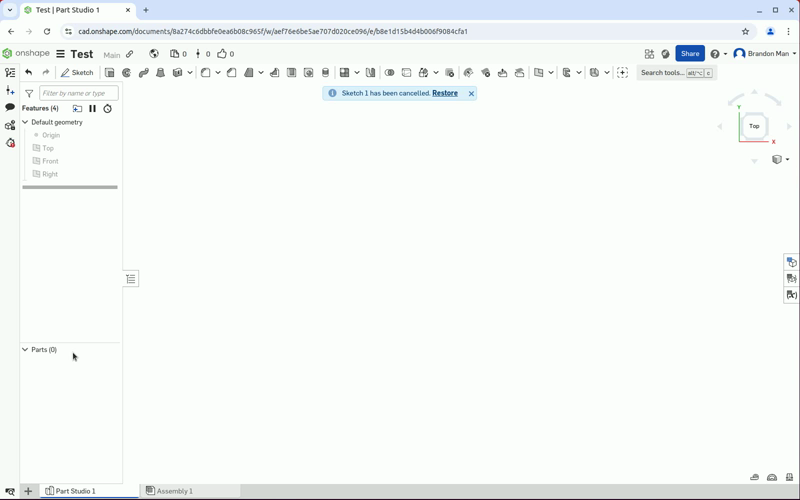
key(up)
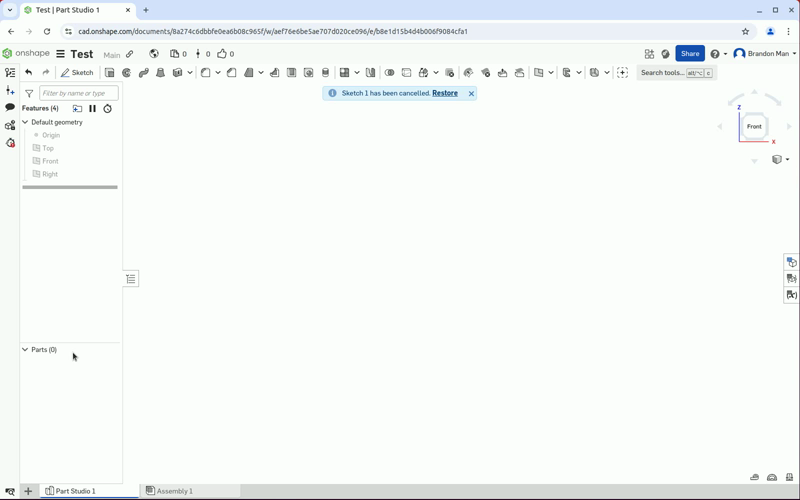
key_up(shift)
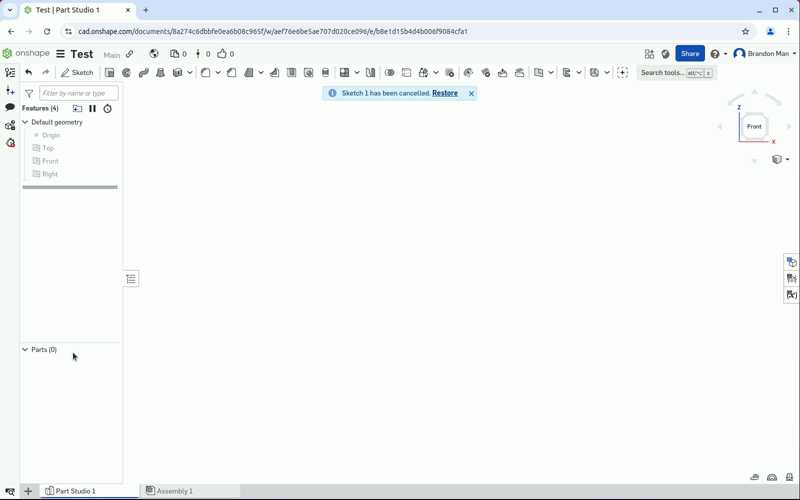
key(space)
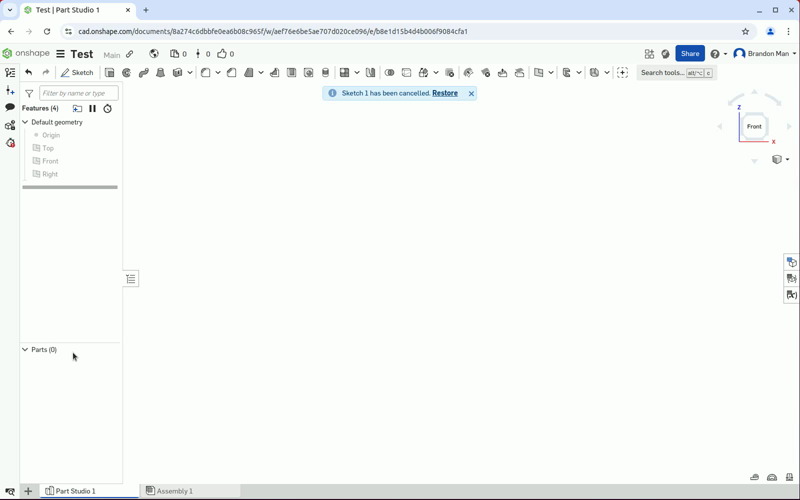
key_down(shift)
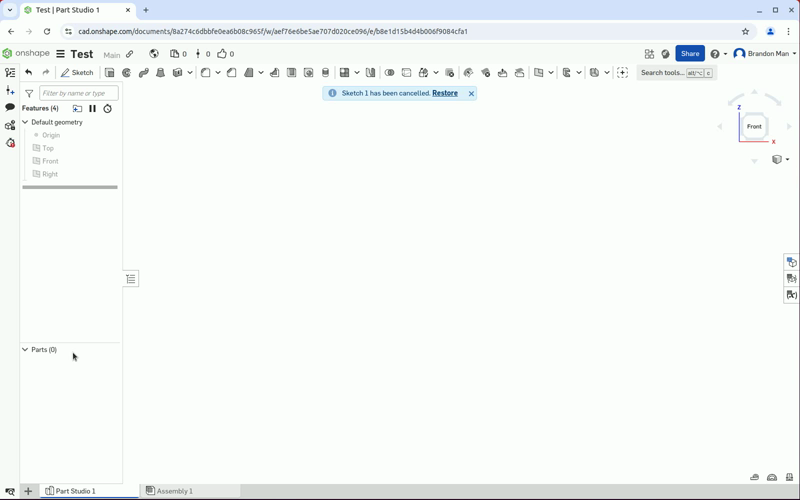
key(left)
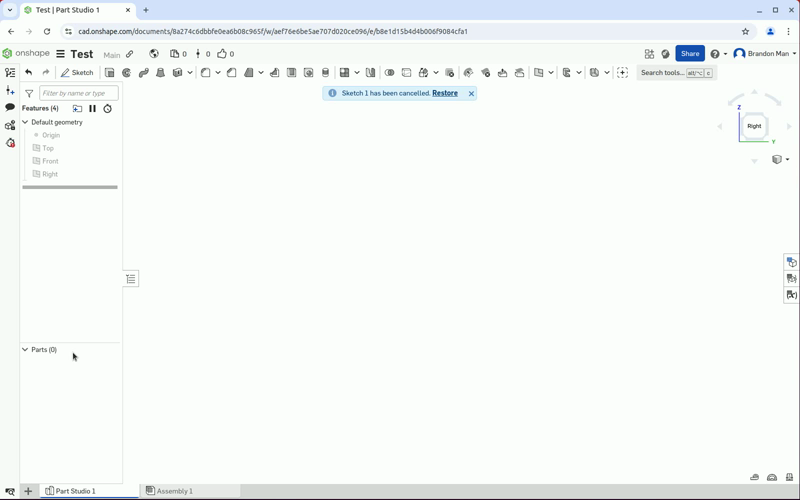
key_up(shift)
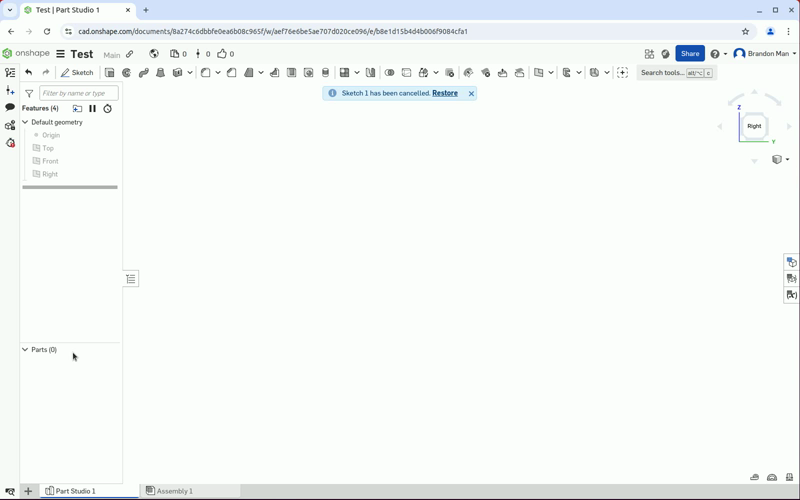
mouse_move(73, 352)
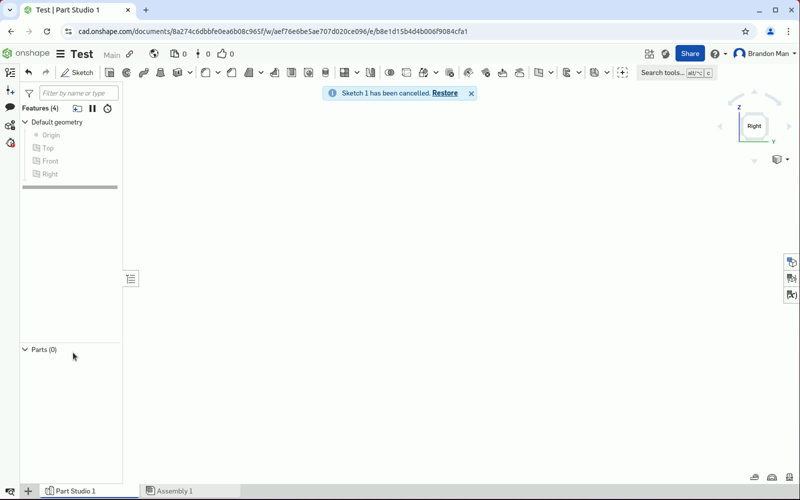
key(shift+y)
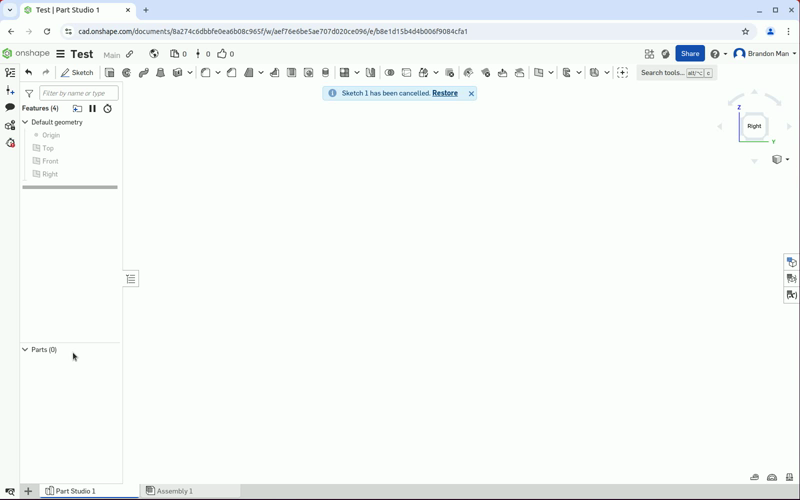
key(shift+s)
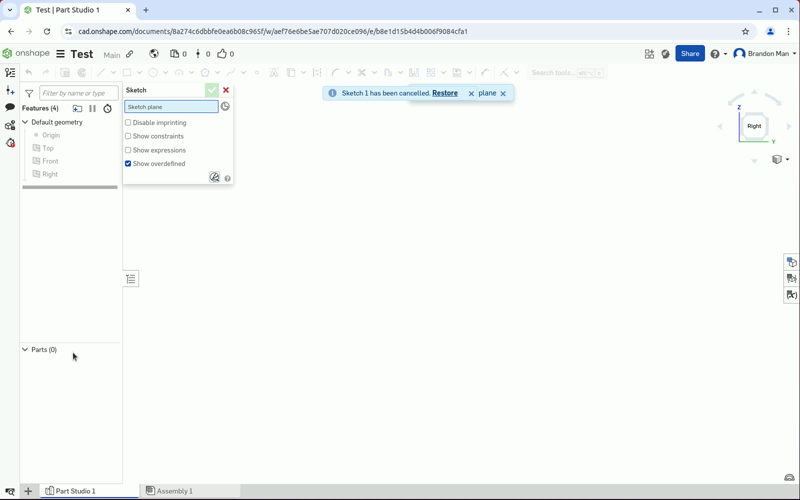
mouse_move(73, 176)
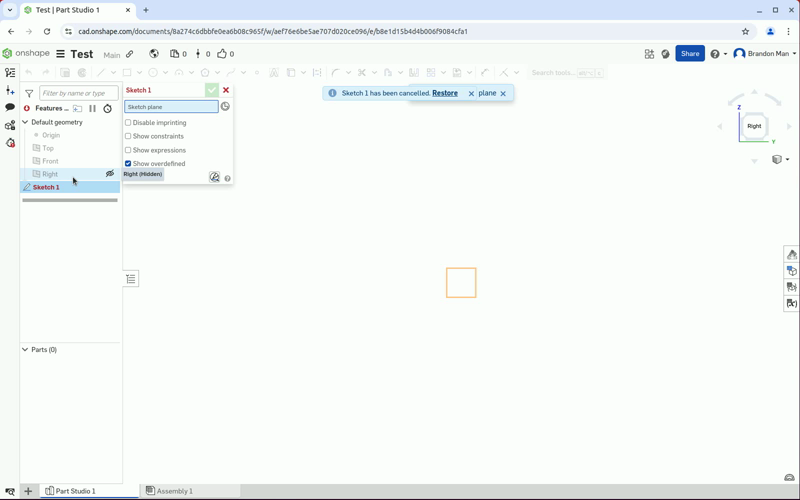
click(73, 176)
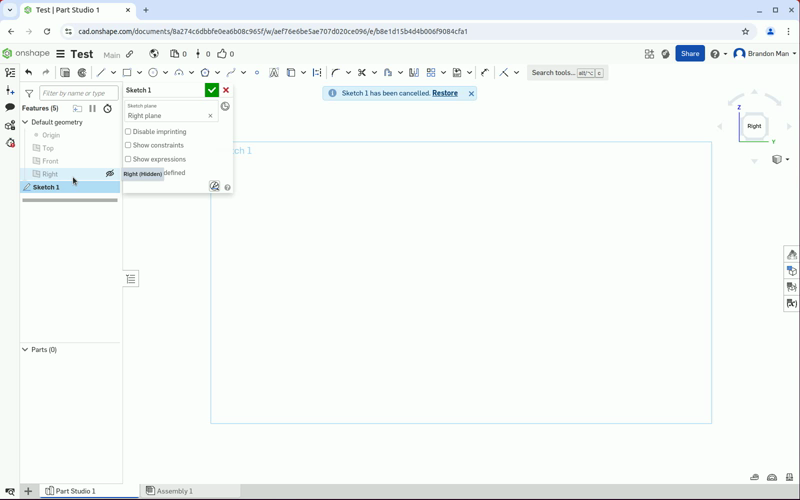
mouse_move(73, 352)
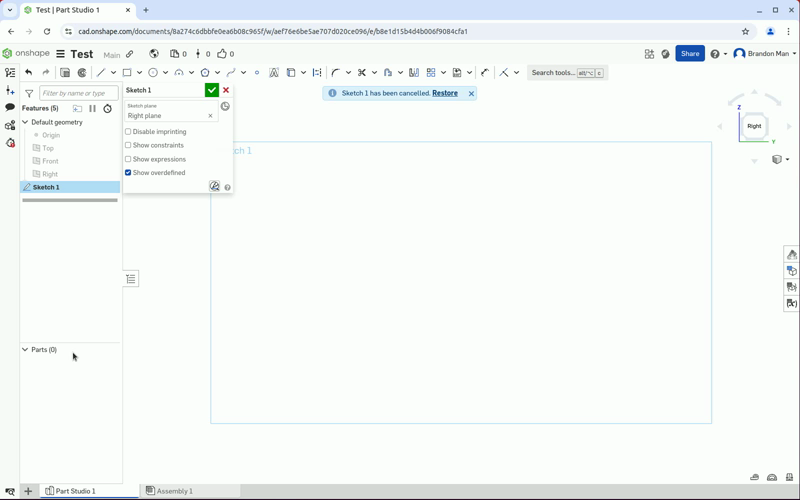
key(y)
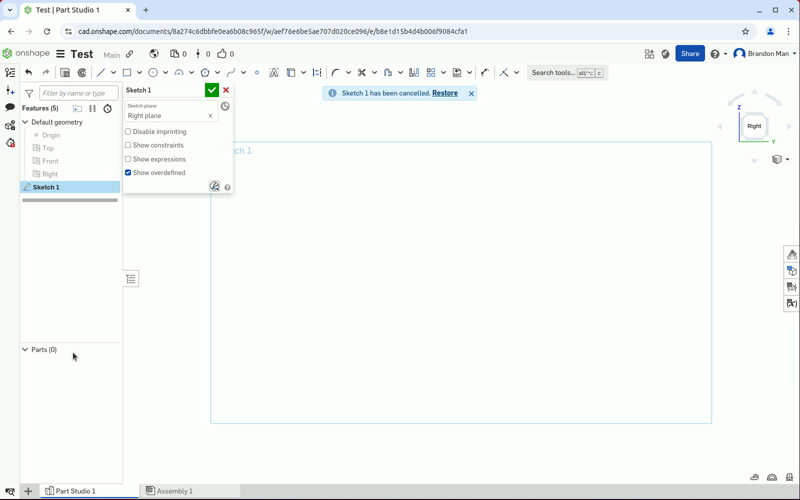
key(l)
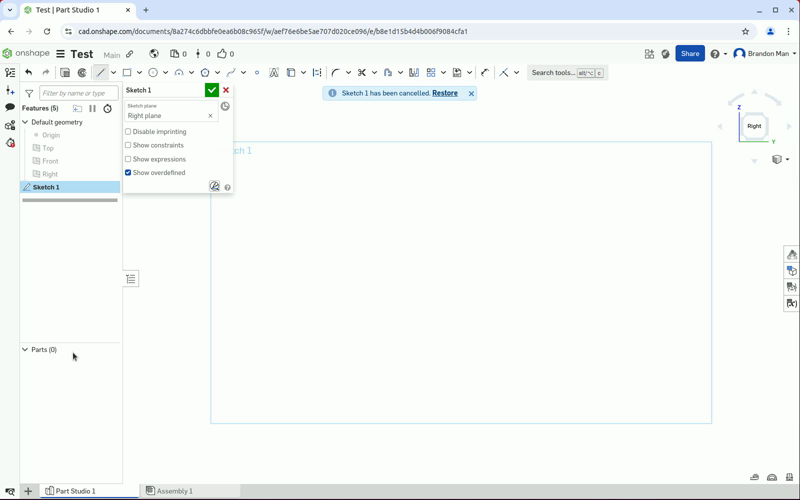
key_down(shift)
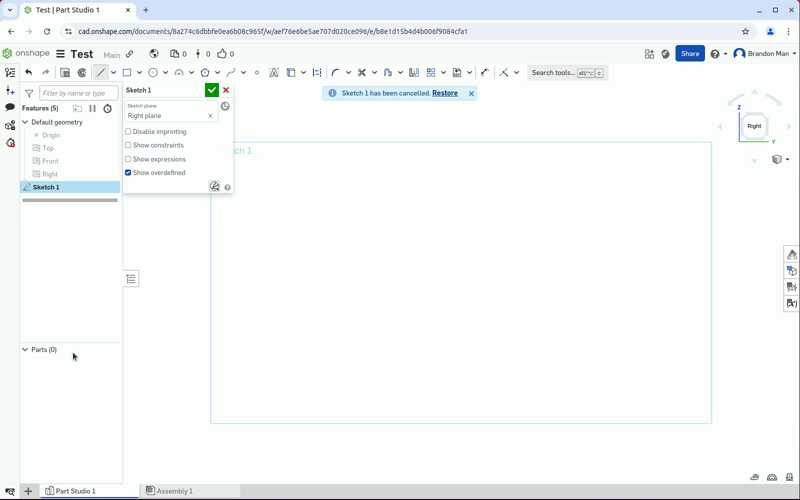
mouse_move(397, 275)
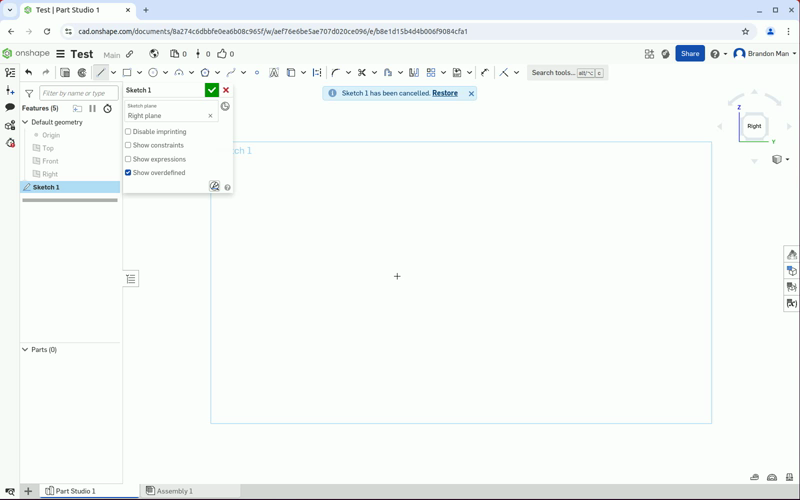
click(397, 275)
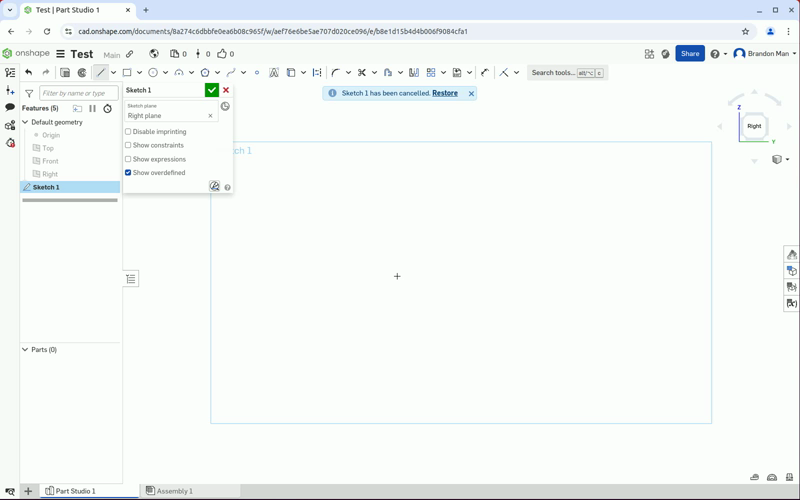
key_up(shift)
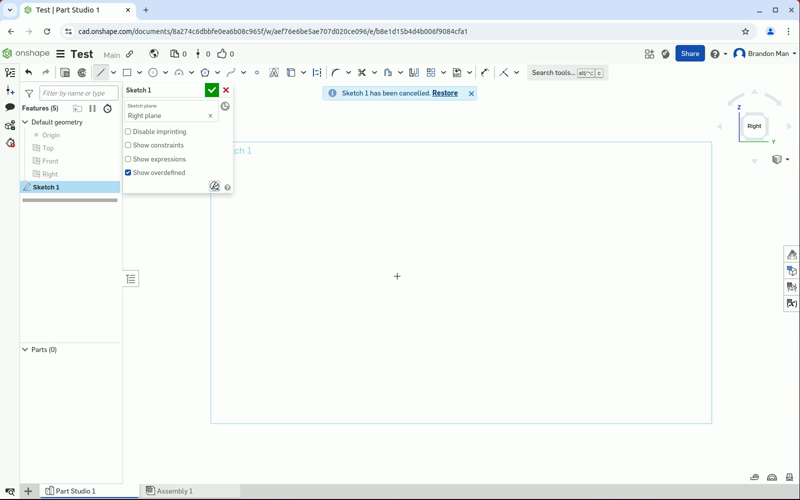
key_down(shift)
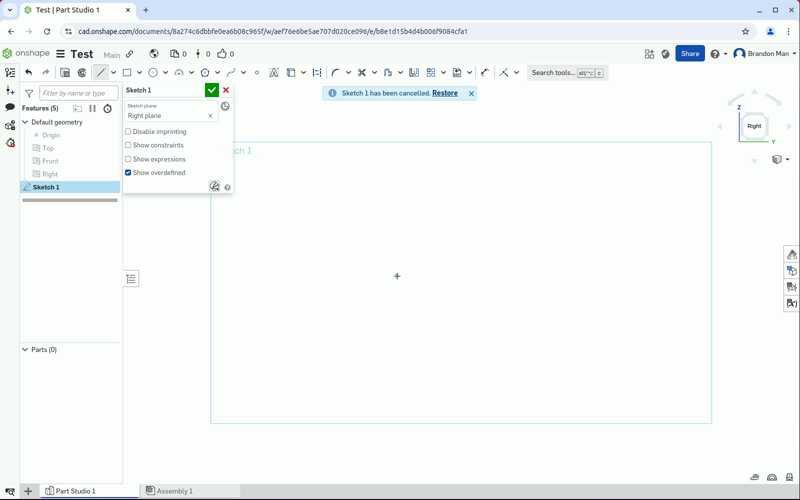
mouse_move(461, 276)
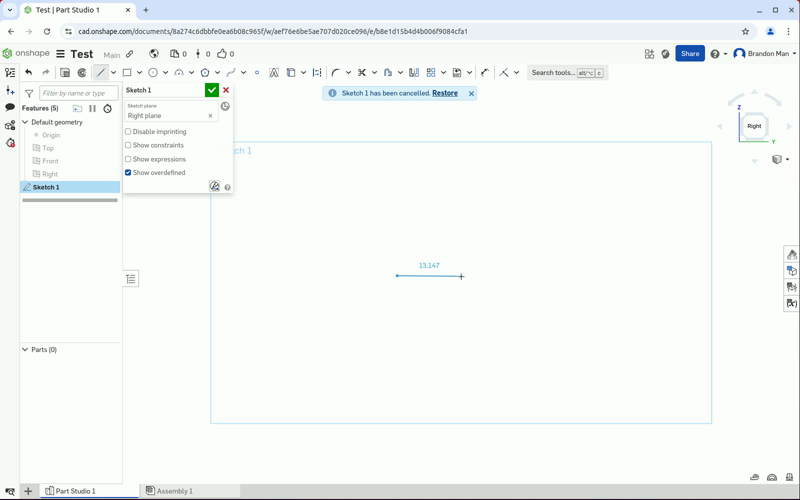
click(461, 276)
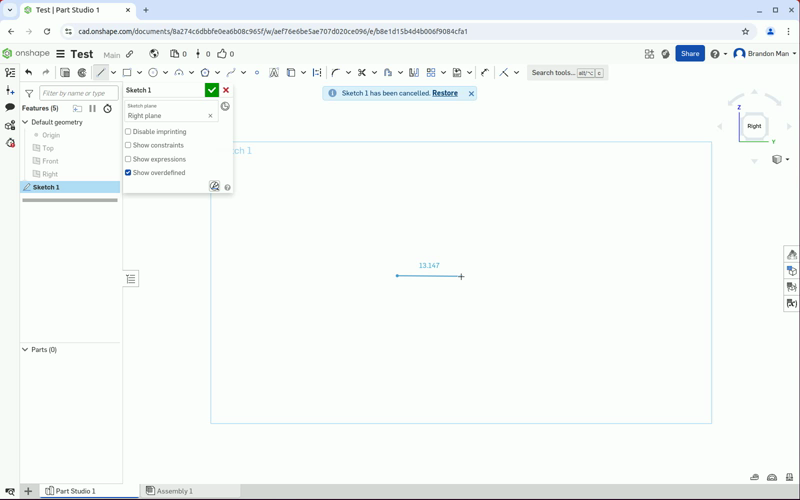
key_up(shift)
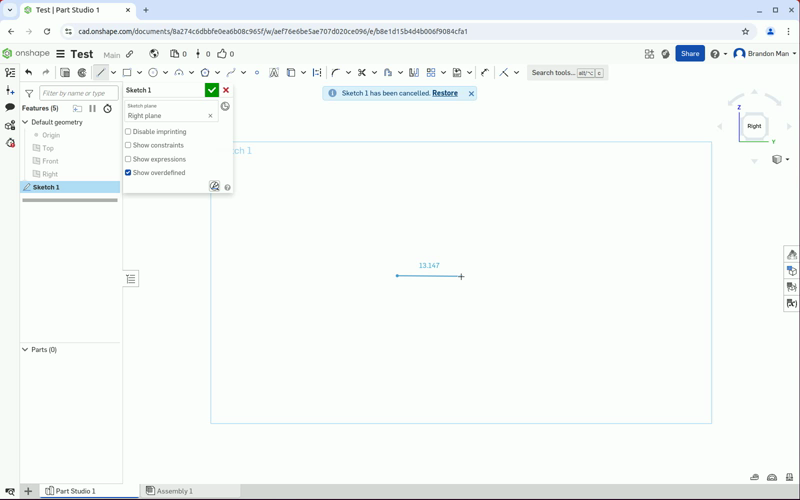
key_down(shift)
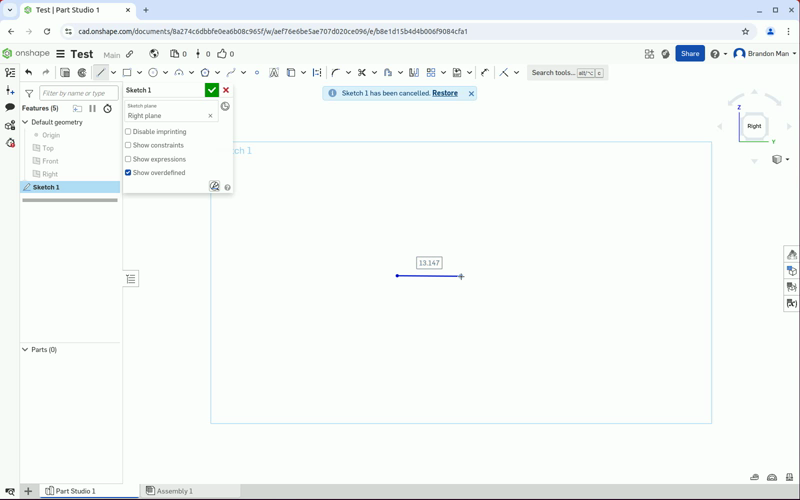
mouse_move(491, 276)
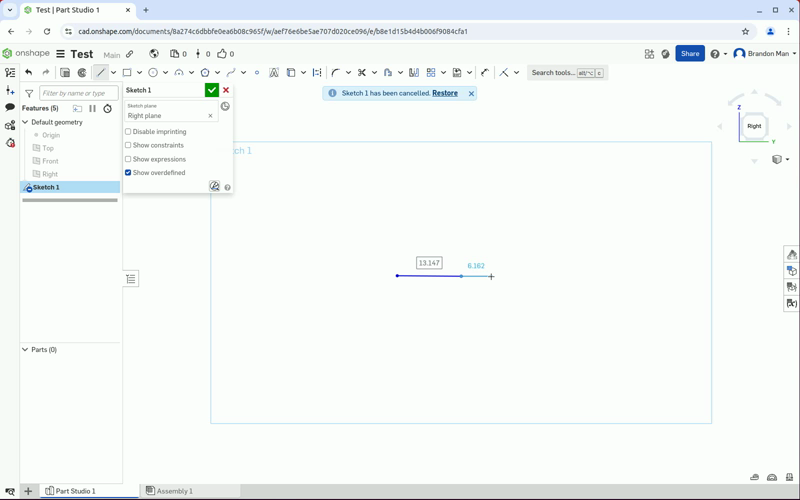
mouse_move(461, 233)
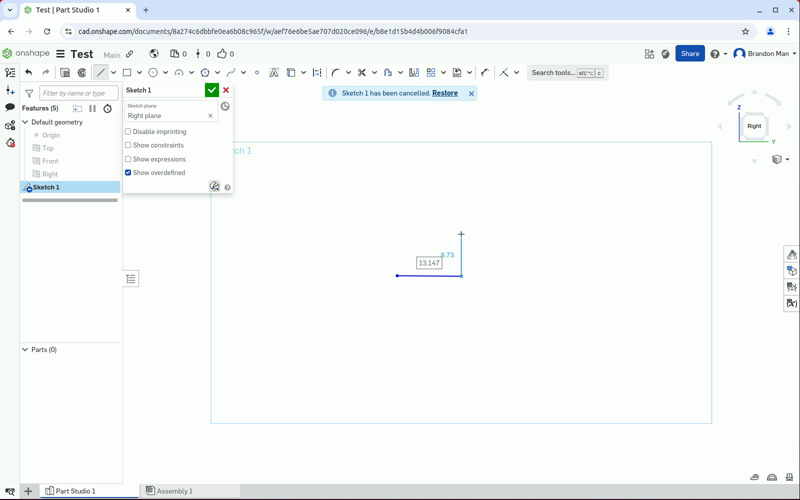
click(461, 233)
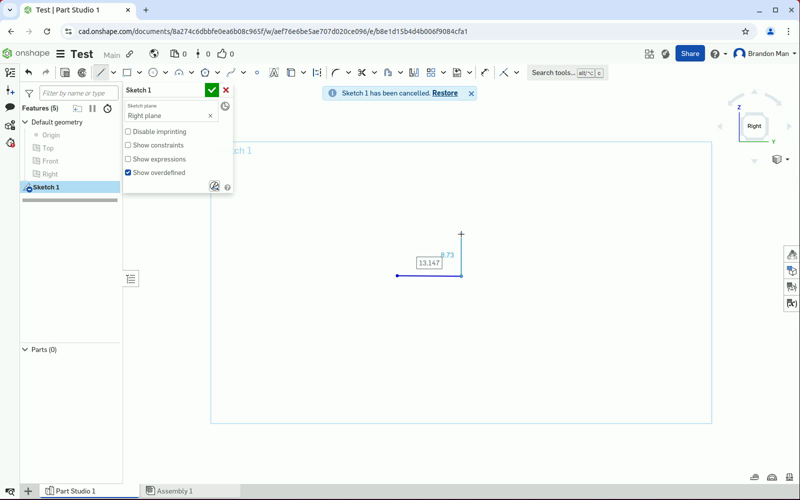
key_up(shift)
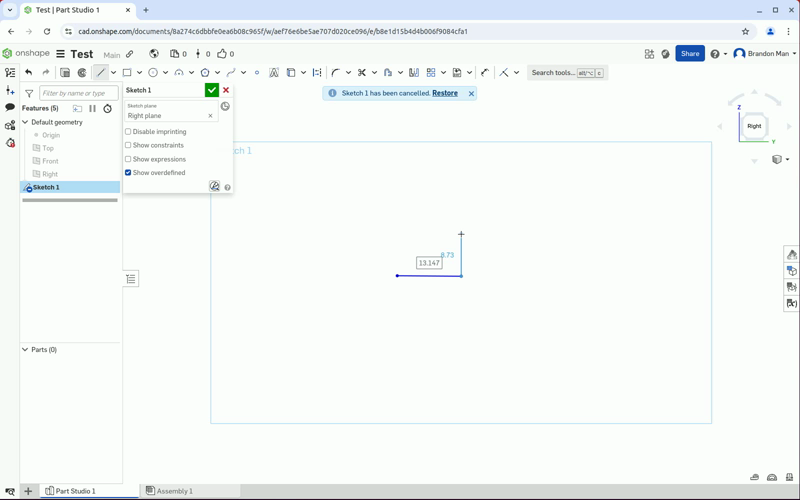
key_down(shift)
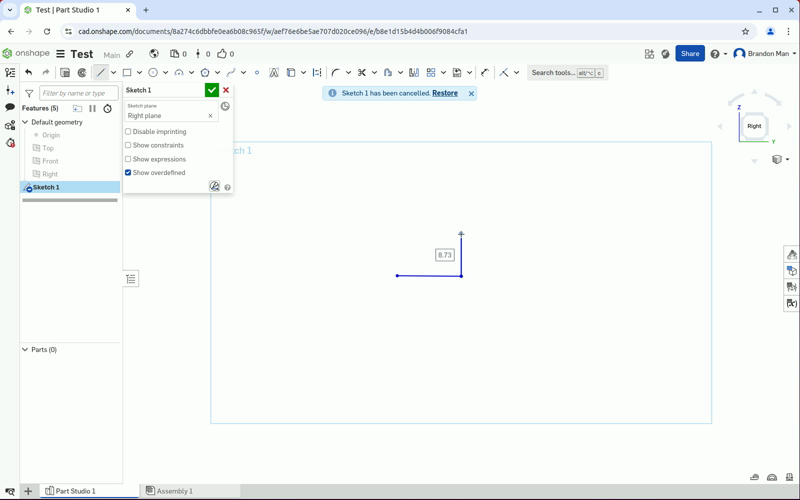
mouse_move(491, 233)
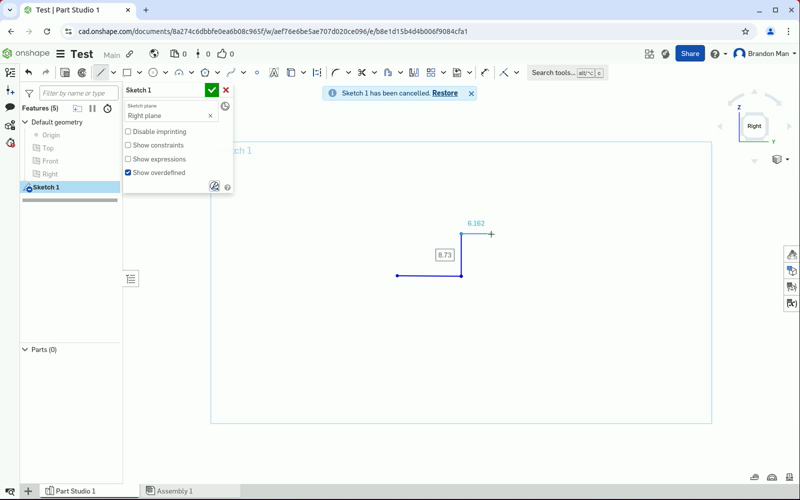
mouse_move(439, 233)
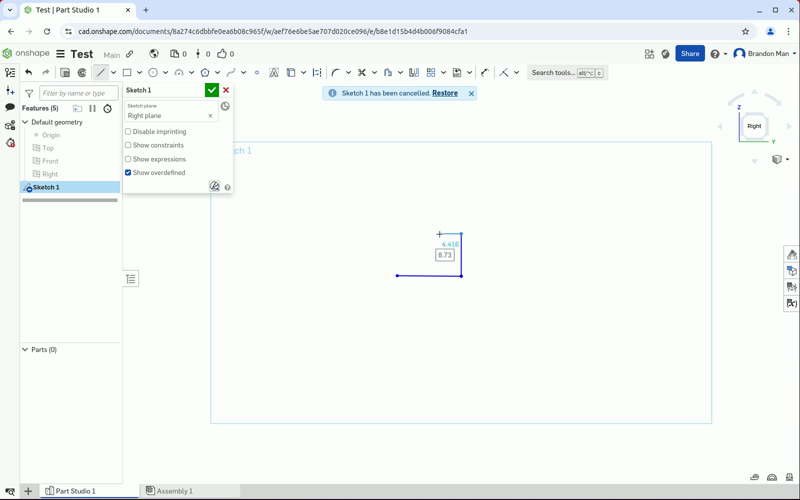
click(439, 233)
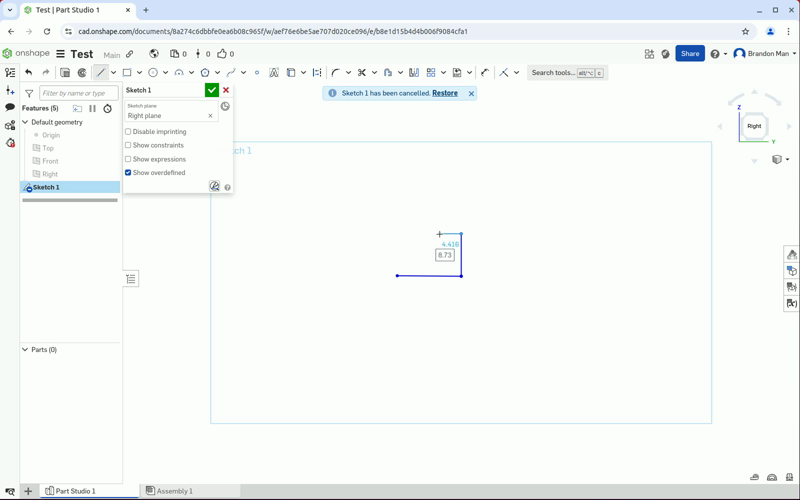
key_up(shift)
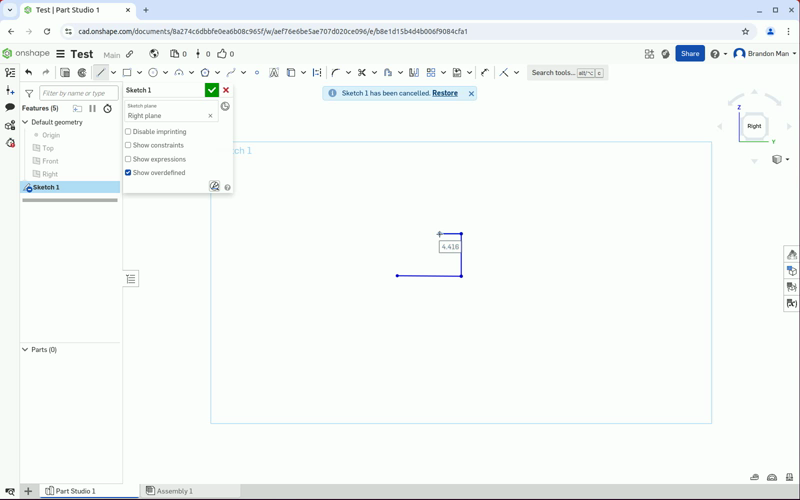
key_down(shift)
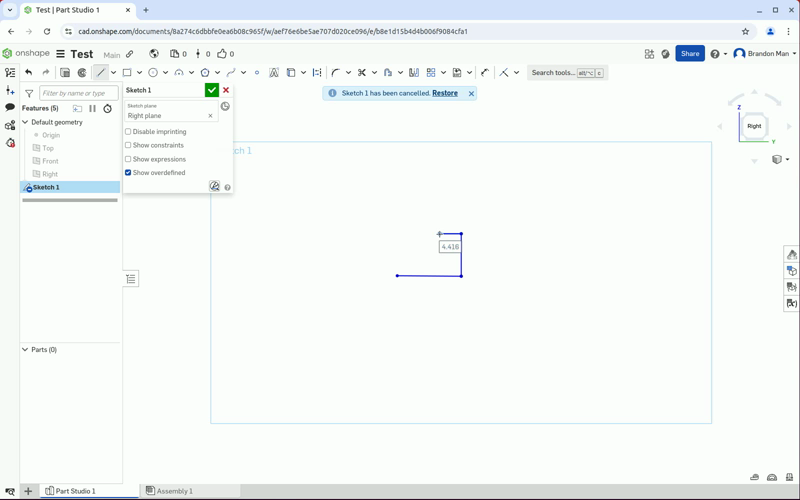
mouse_move(469, 233)
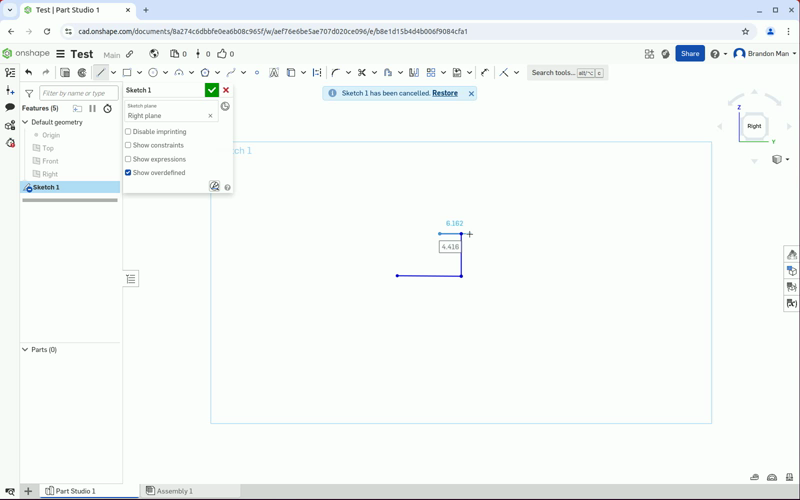
mouse_move(439, 247)
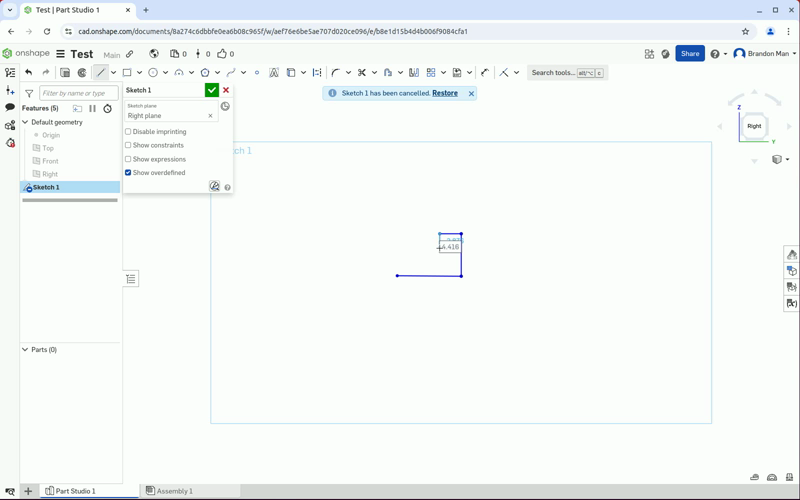
click(439, 247)
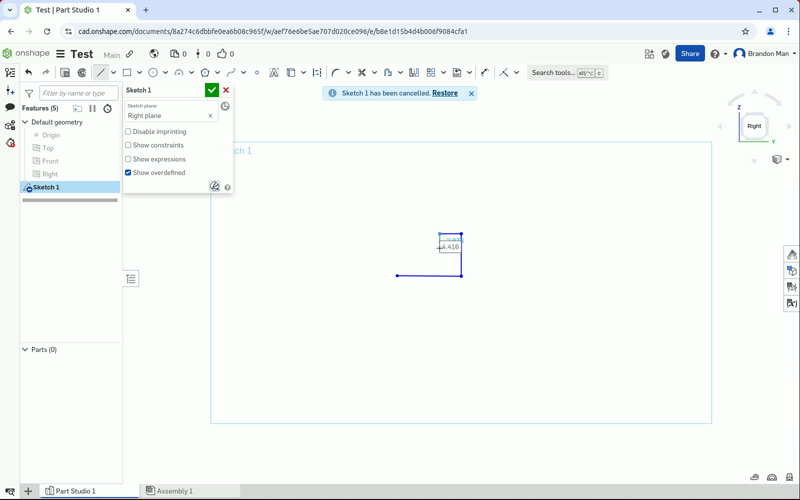
key_up(shift)
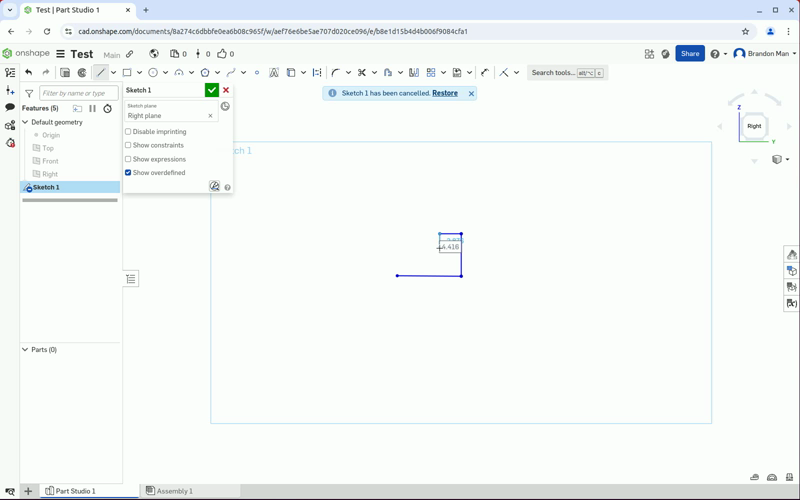
key_down(shift)
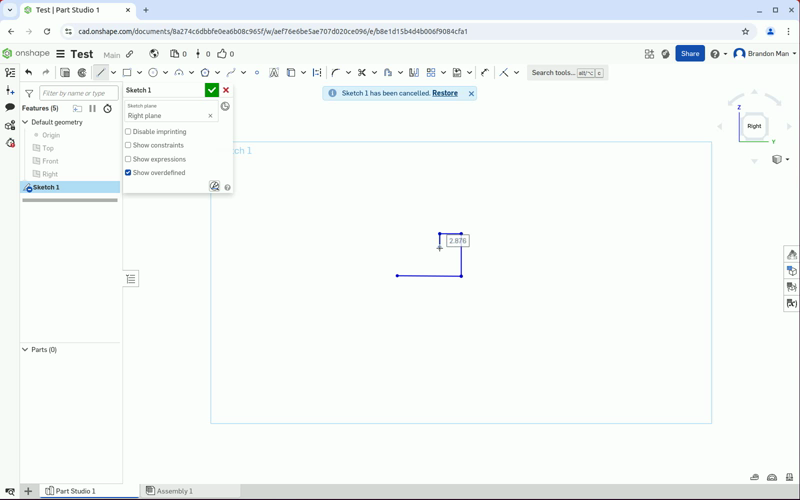
mouse_move(469, 247)
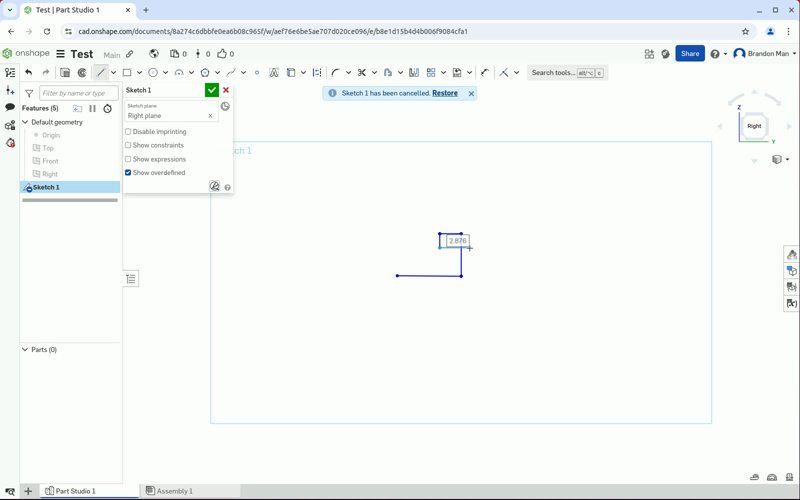
mouse_move(419, 247)
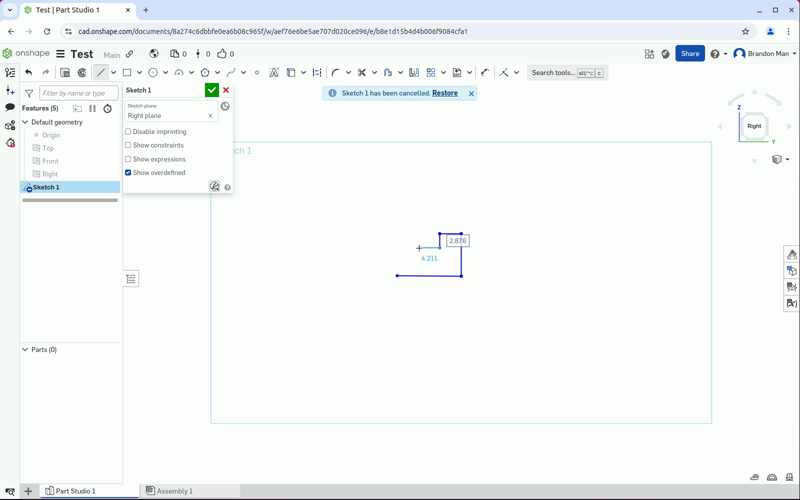
click(419, 247)
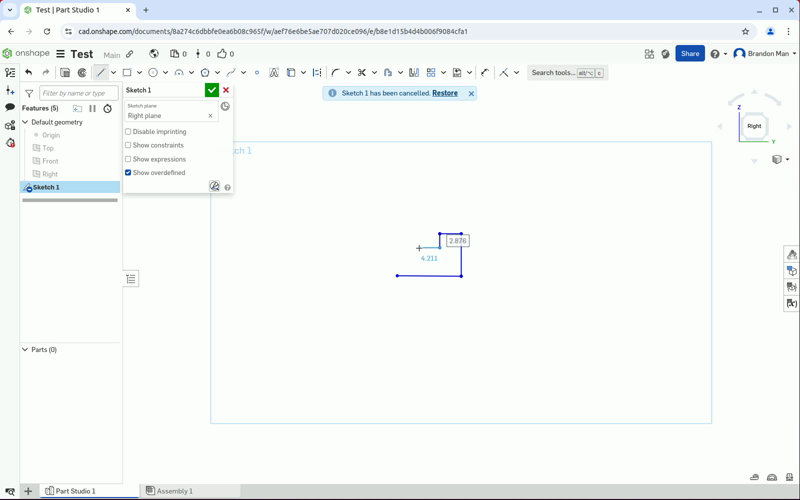
key_up(shift)
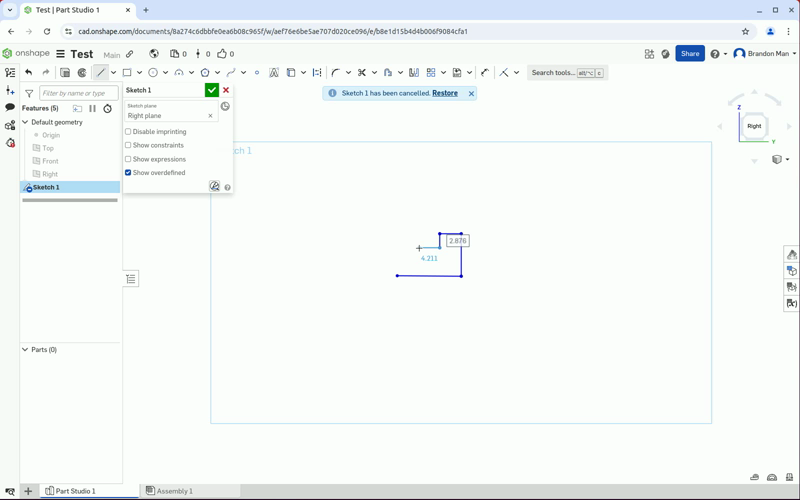
key_down(shift)
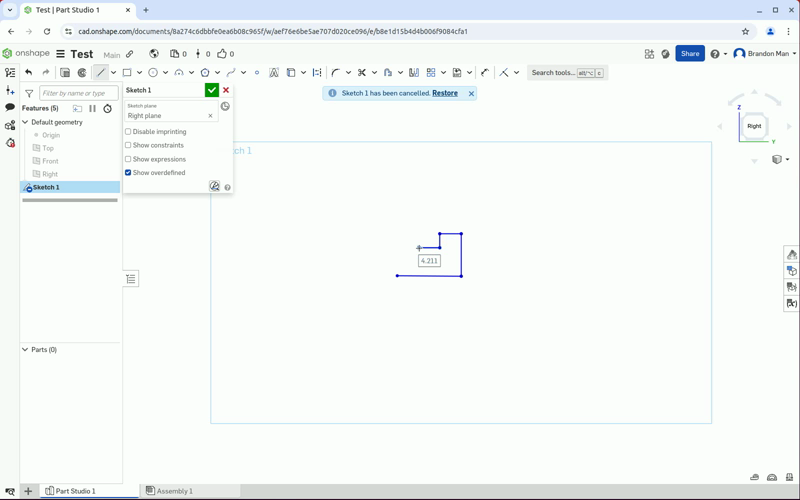
mouse_move(449, 247)
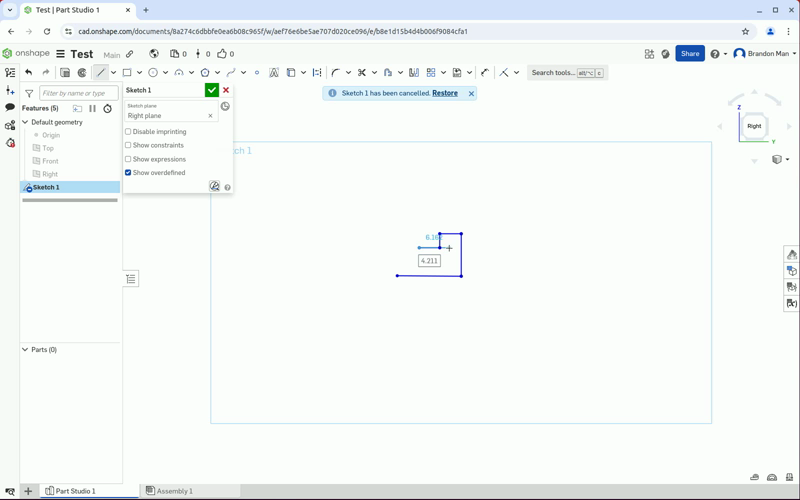
mouse_move(419, 261)
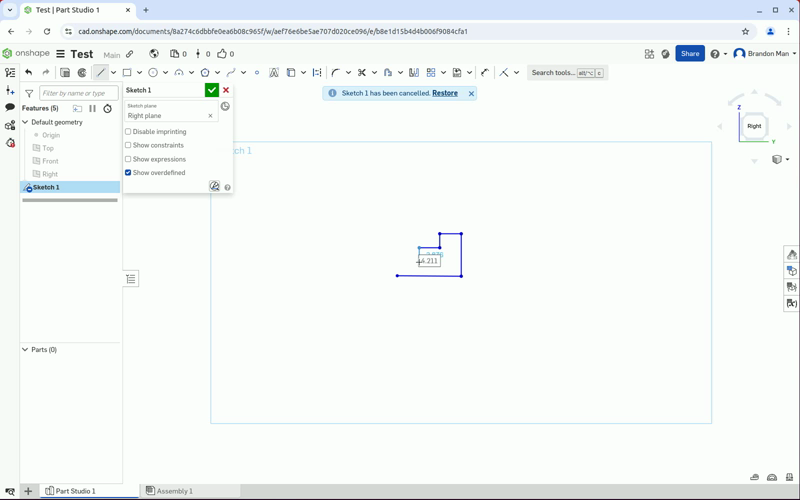
click(419, 261)
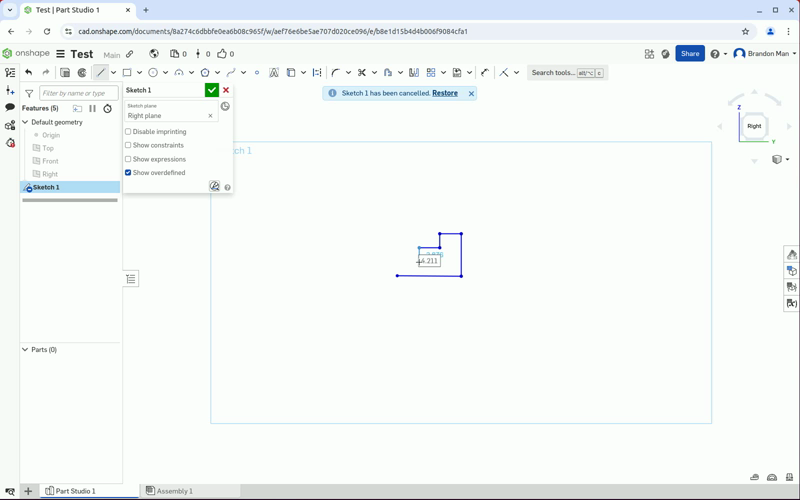
key_up(shift)
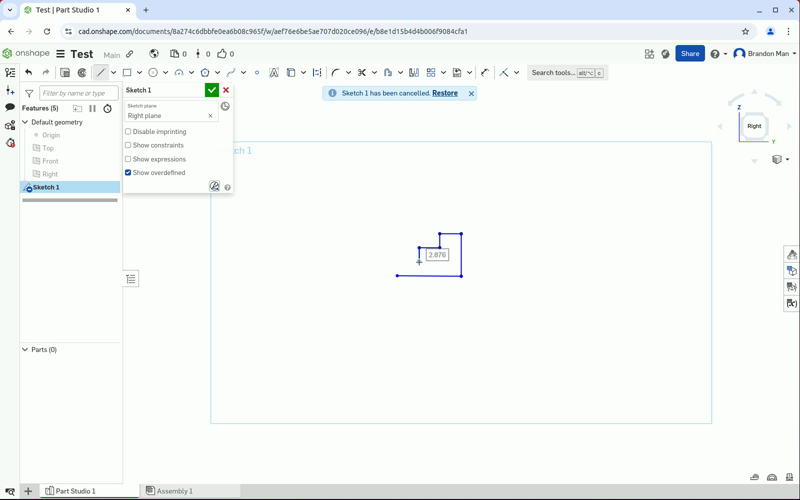
key_down(shift)
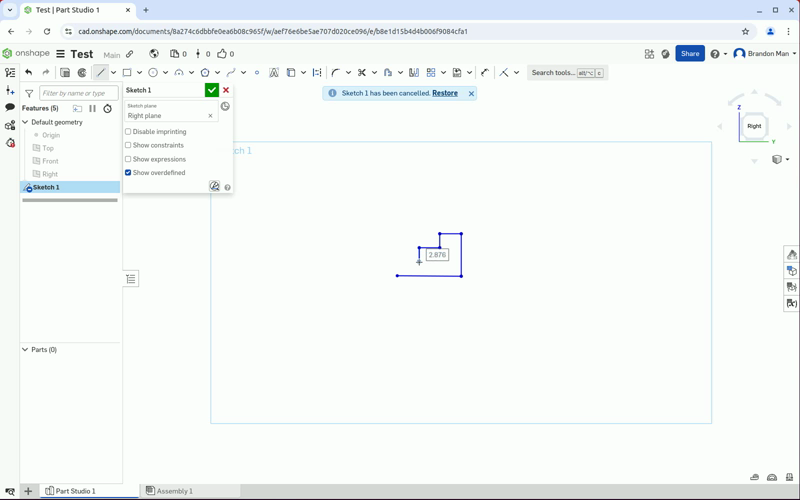
mouse_move(449, 261)
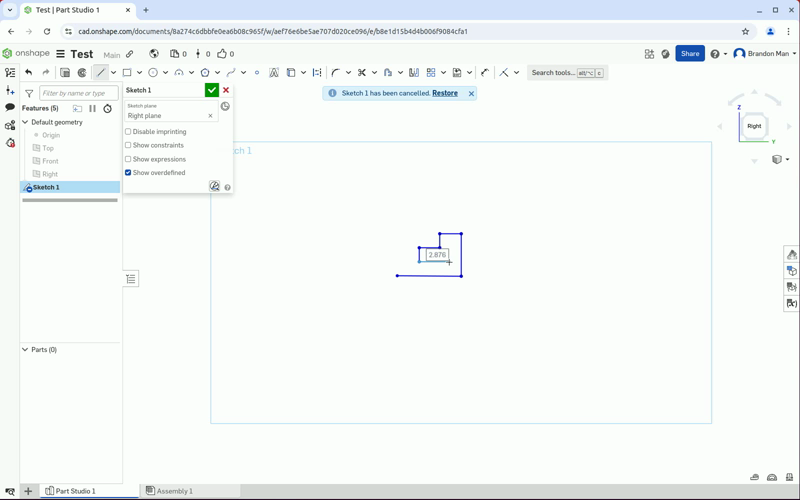
mouse_move(397, 261)
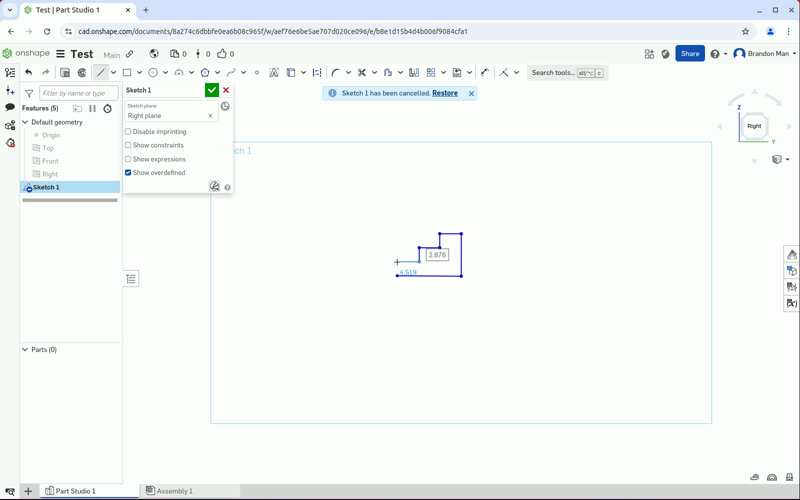
click(397, 261)
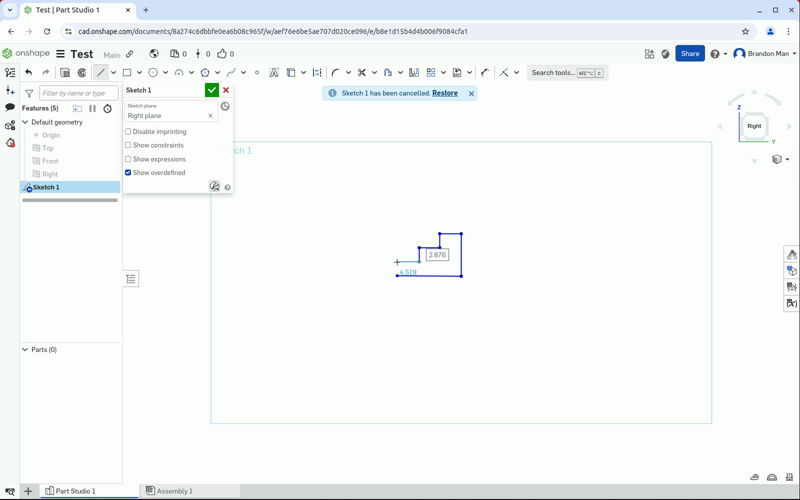
key_up(shift)
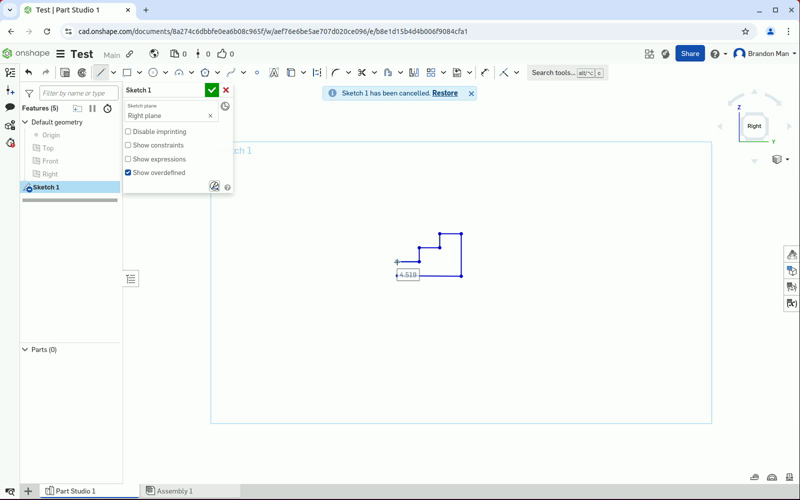
mouse_move(427, 261)
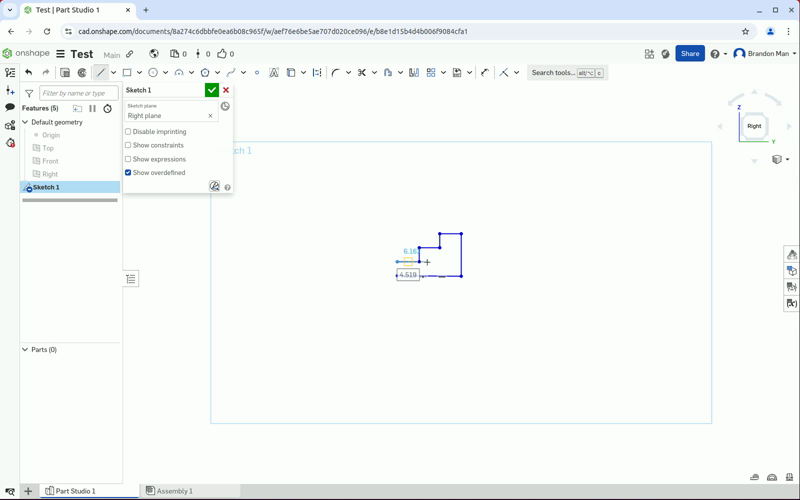
key_down(shift)
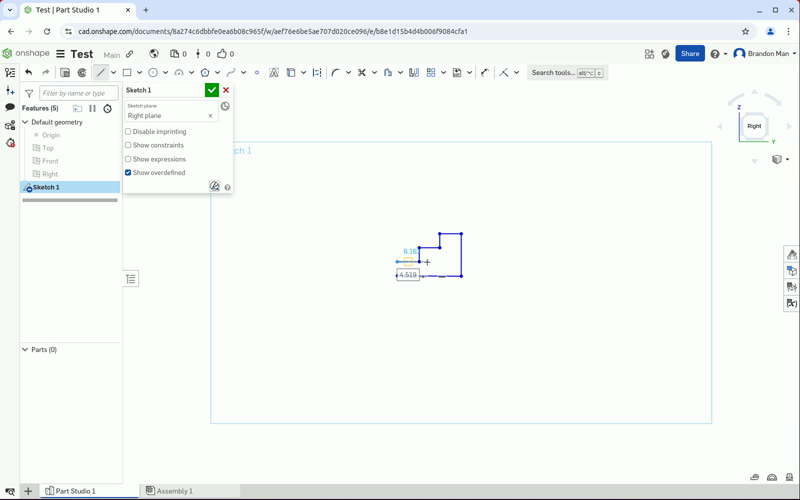
mouse_move(397, 275)
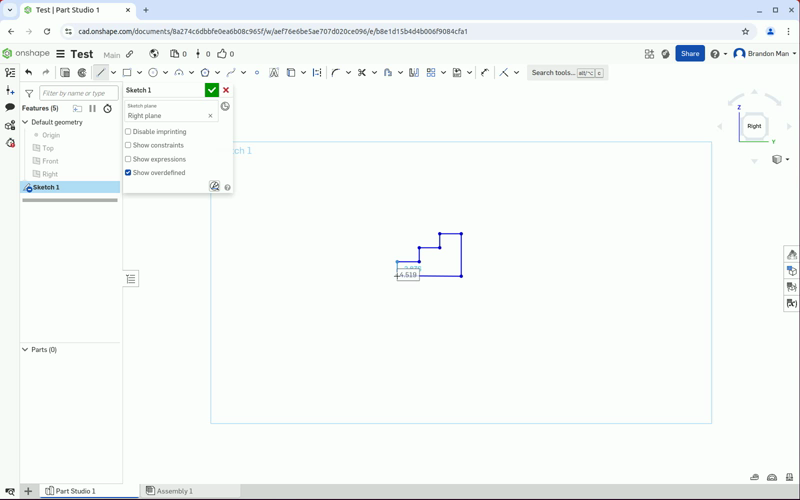
key_up(shift)
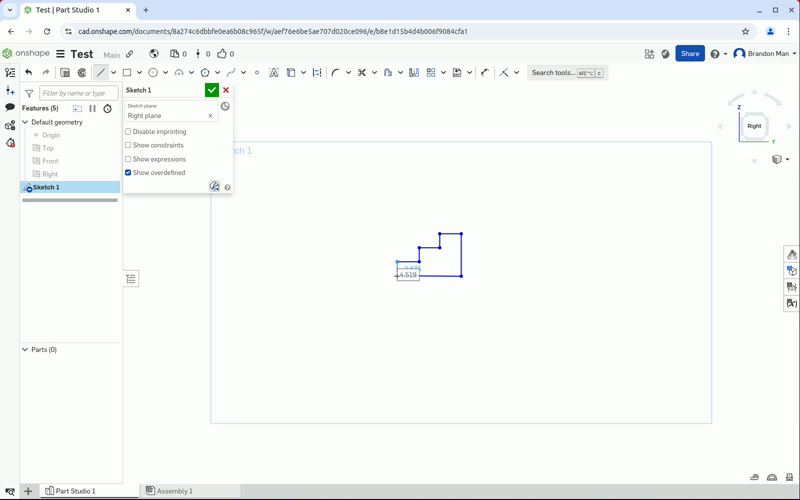
click(397, 275)
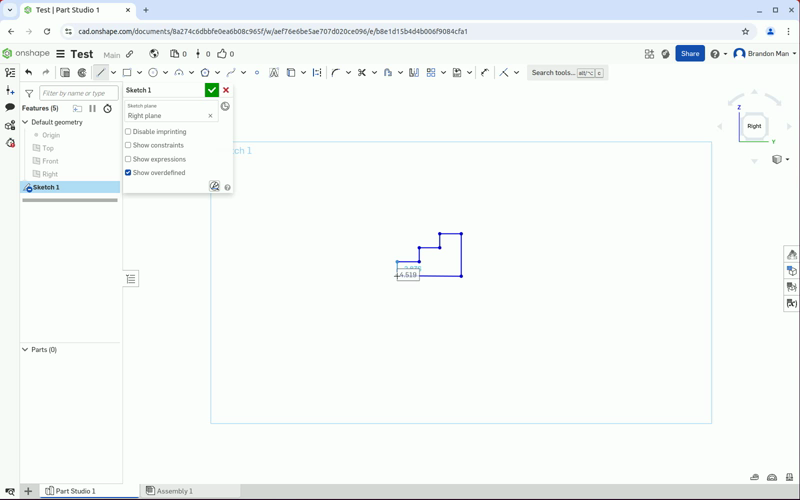
key(esc)
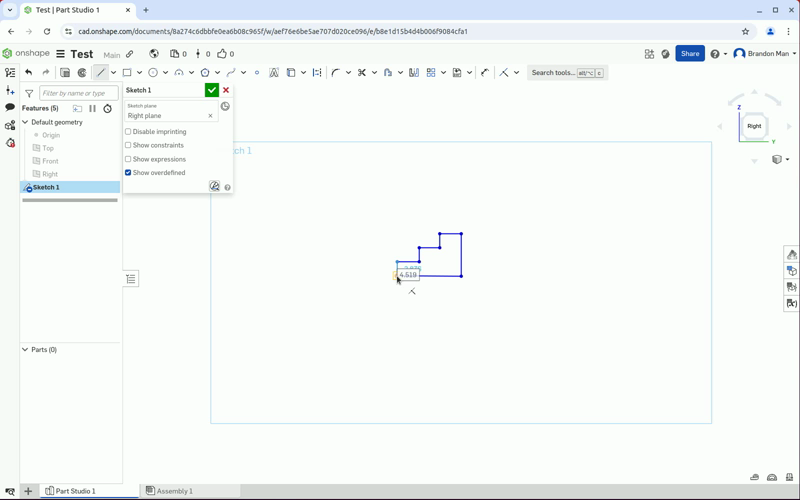
mouse_move(404, 269)
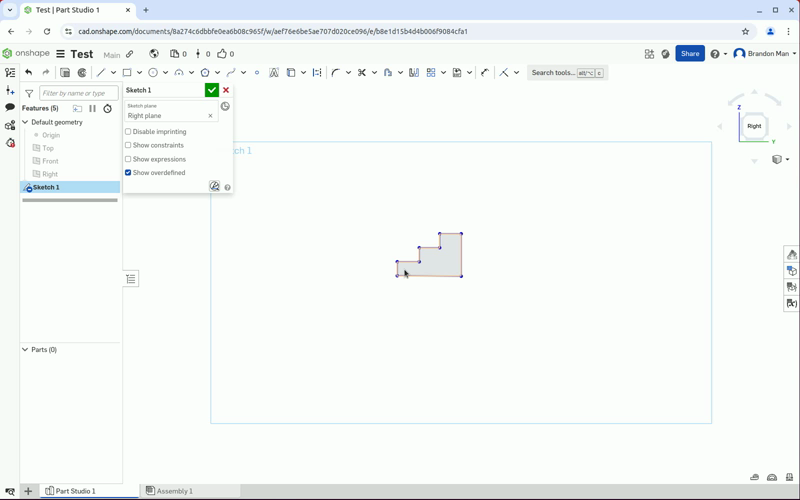
scroll(6)
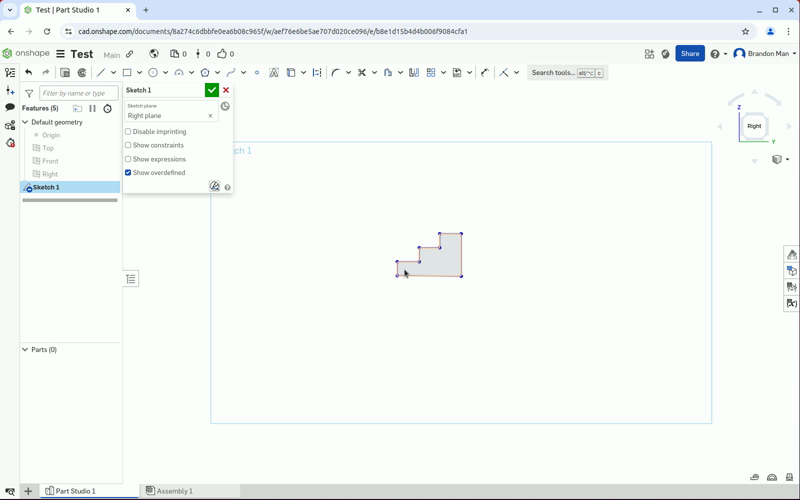
scroll(6)
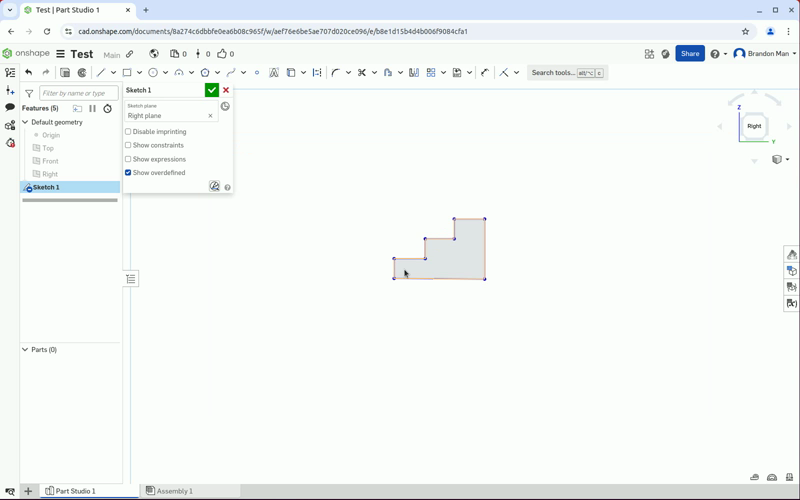
scroll(6)
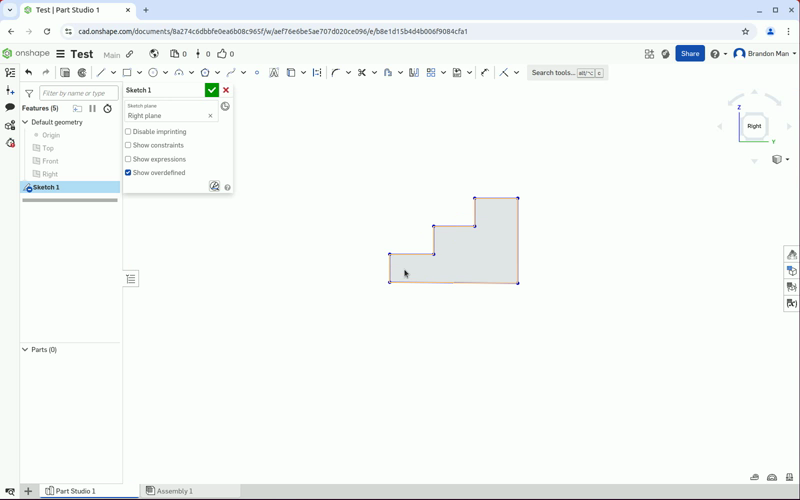
scroll(6)
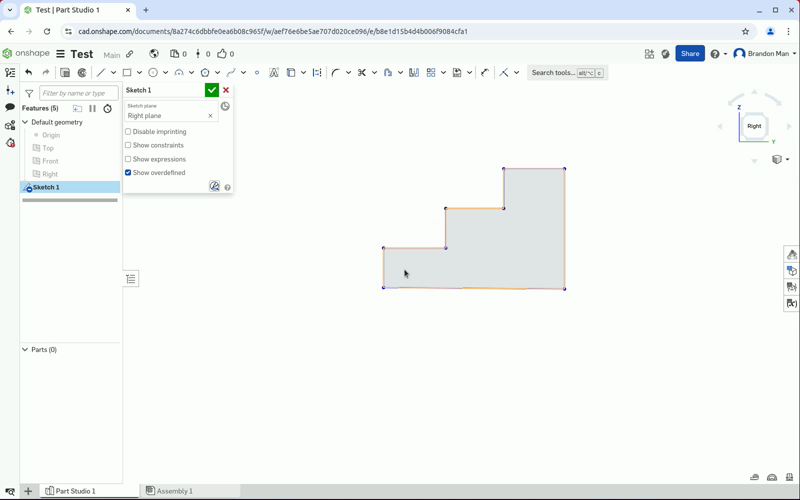
scroll(6)
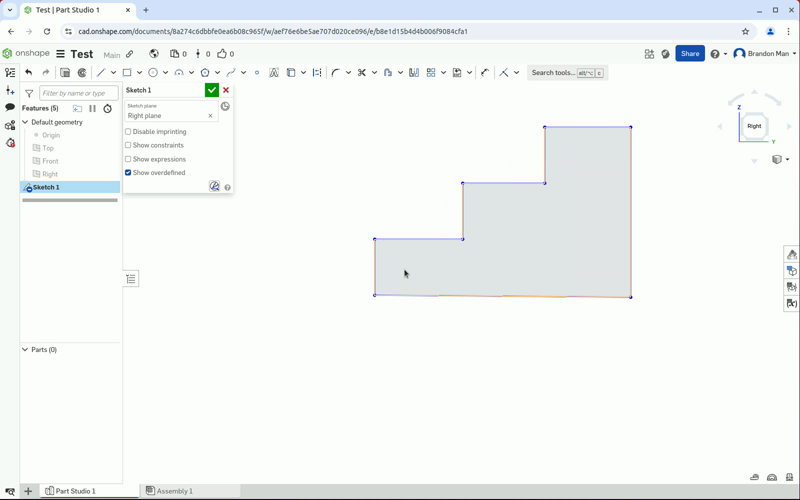
scroll(6)
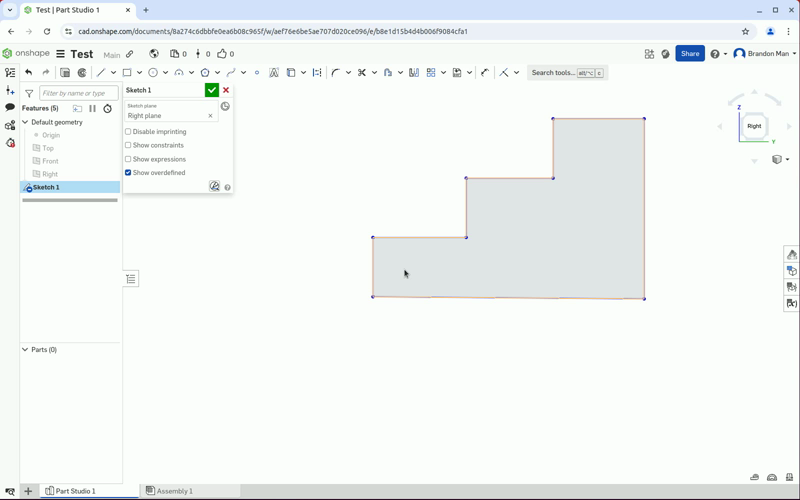
scroll(6)
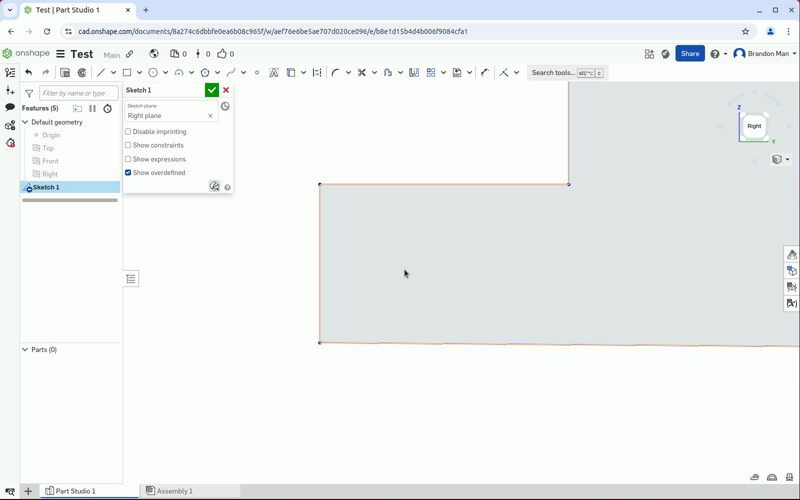
click(404, 269)
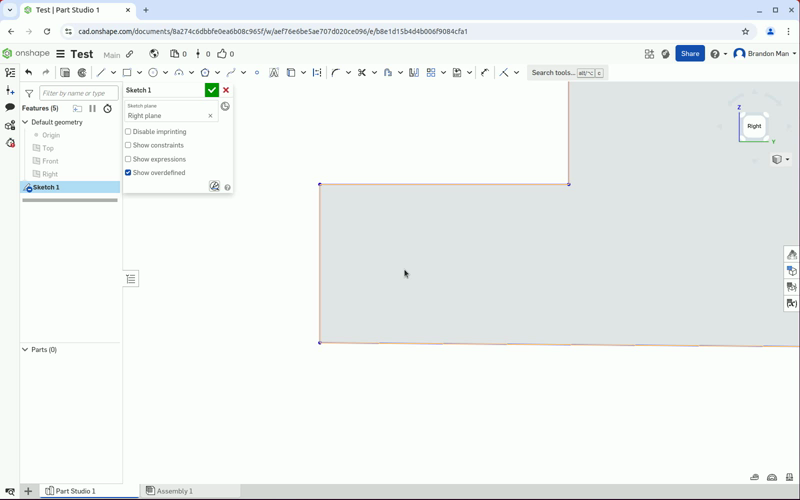
scroll(-6)
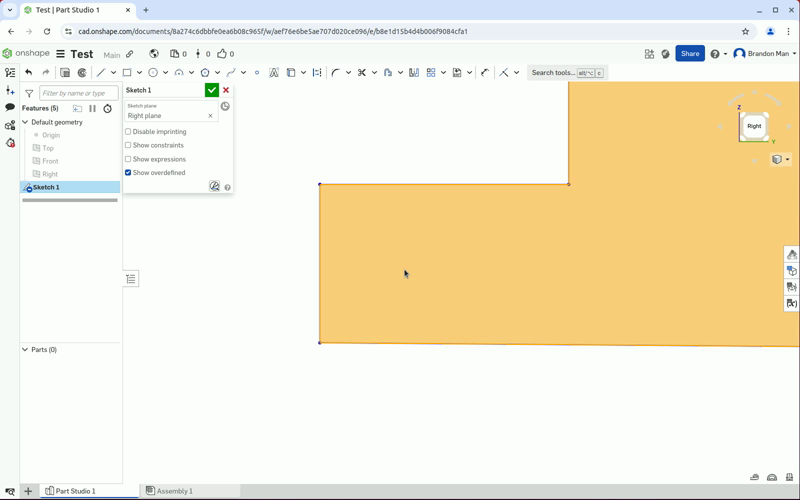
scroll(-6)
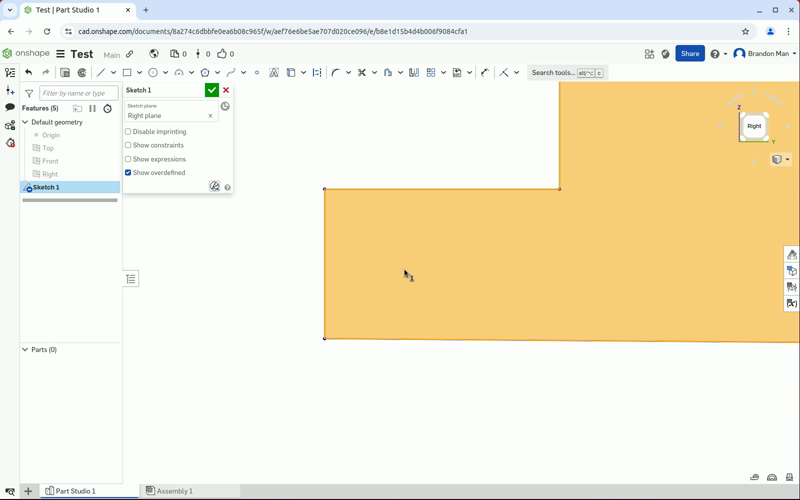
scroll(-6)
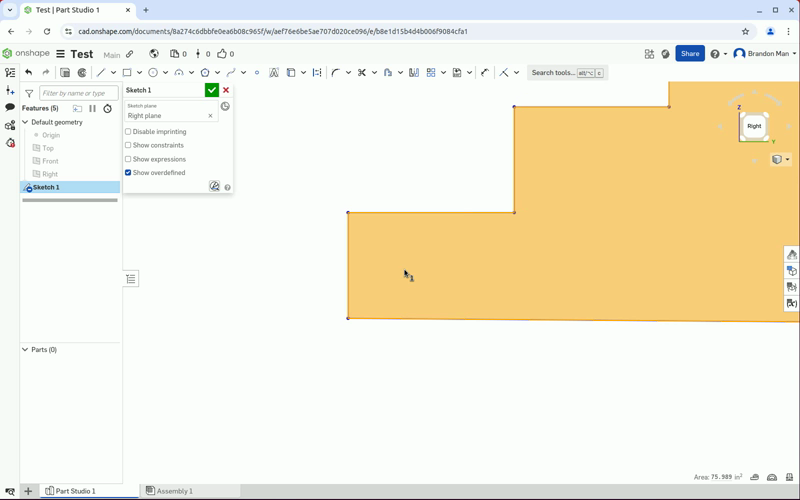
scroll(-6)
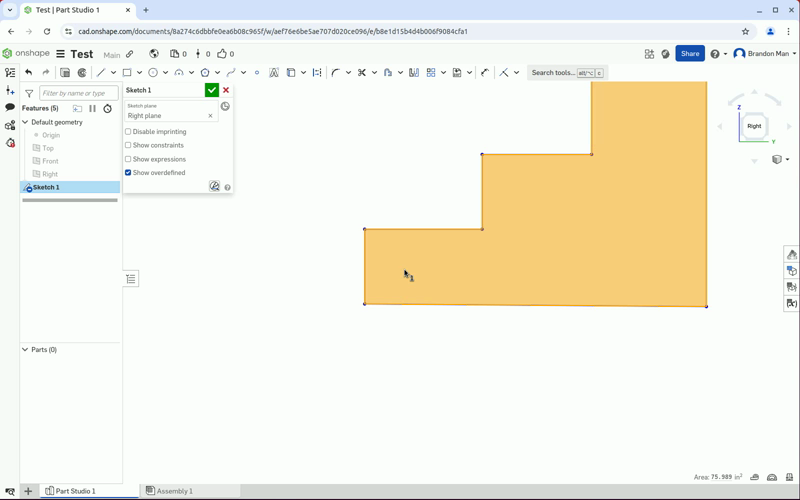
scroll(-6)
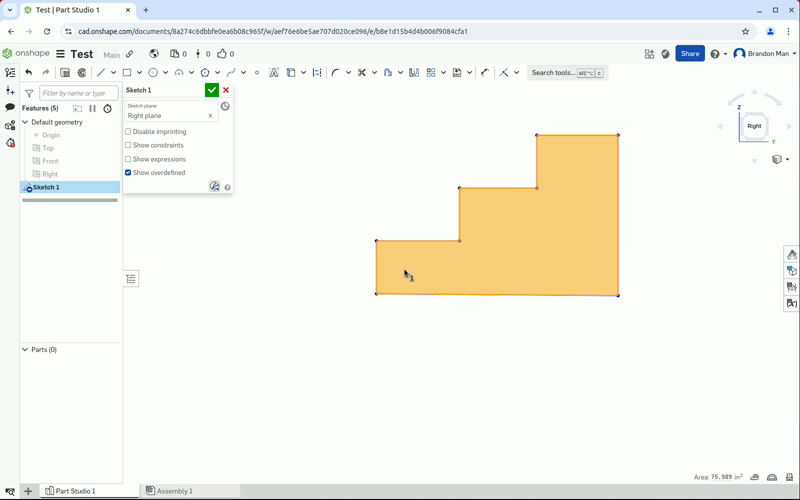
scroll(-6)
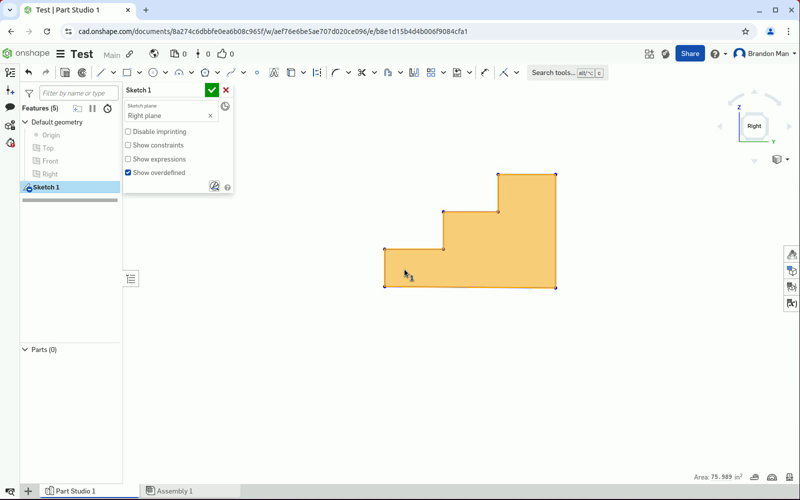
scroll(-6)
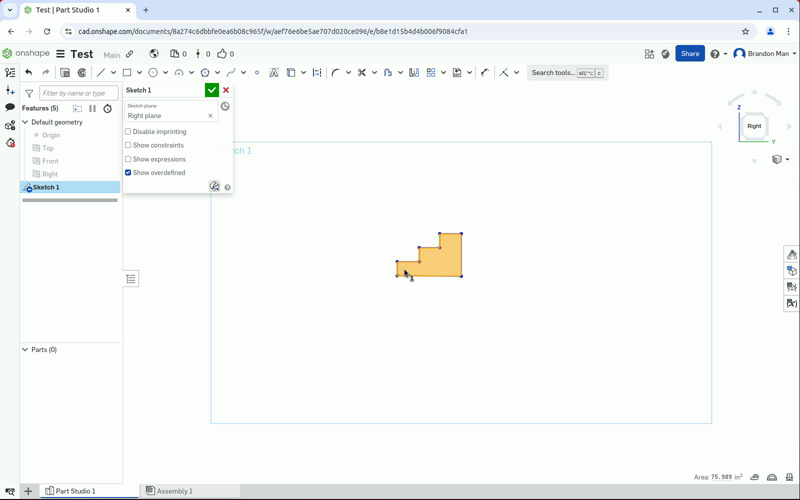
mouse_move(73, 352)
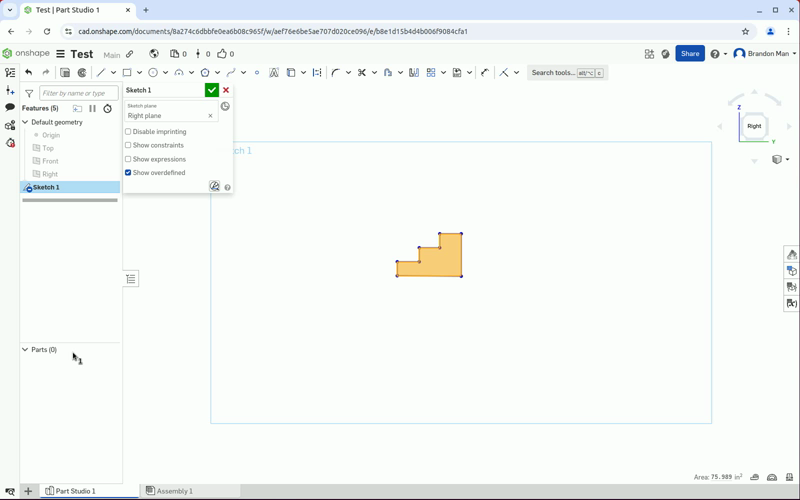
key(shift+y)
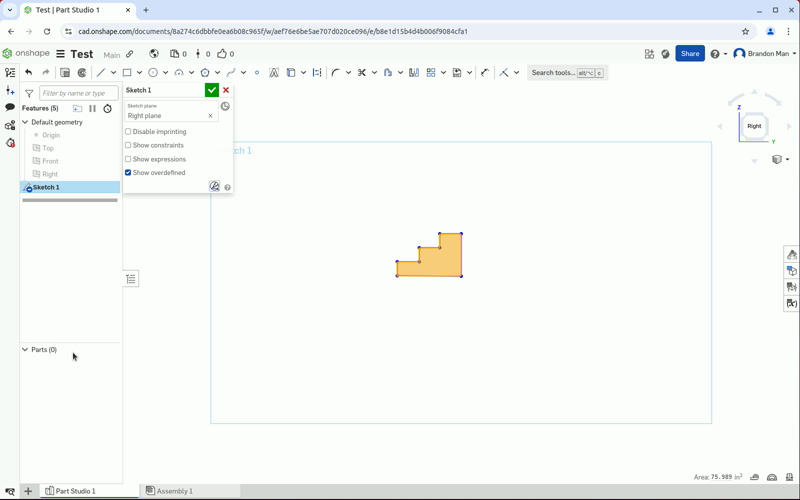
key(shift+e)
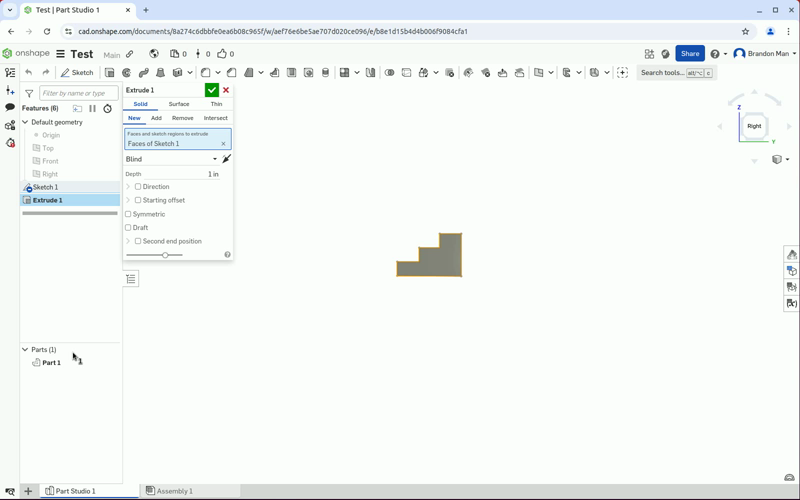
mouse_move(143, 106)
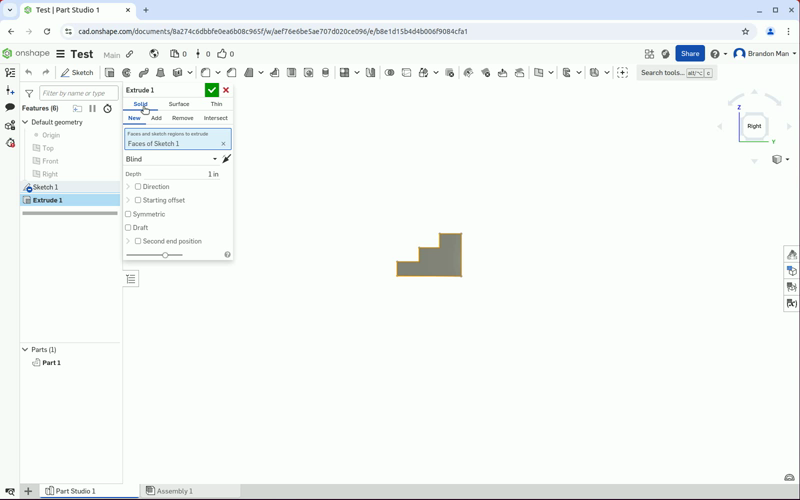
click(143, 106)
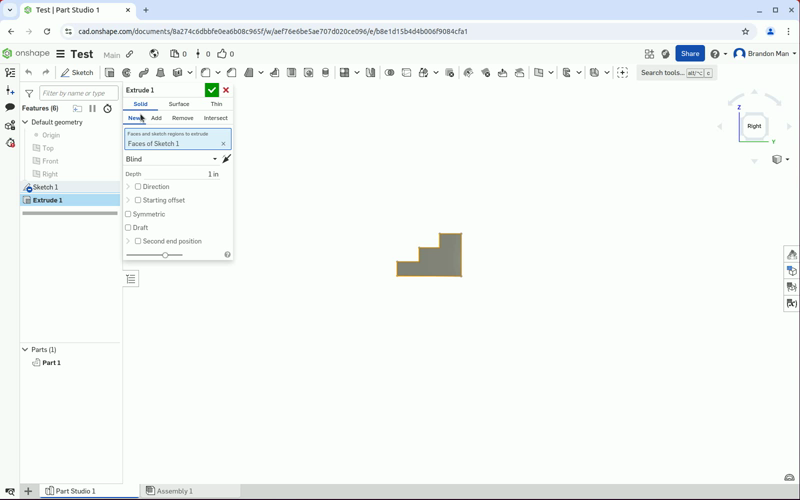
mouse_move(137, 120)
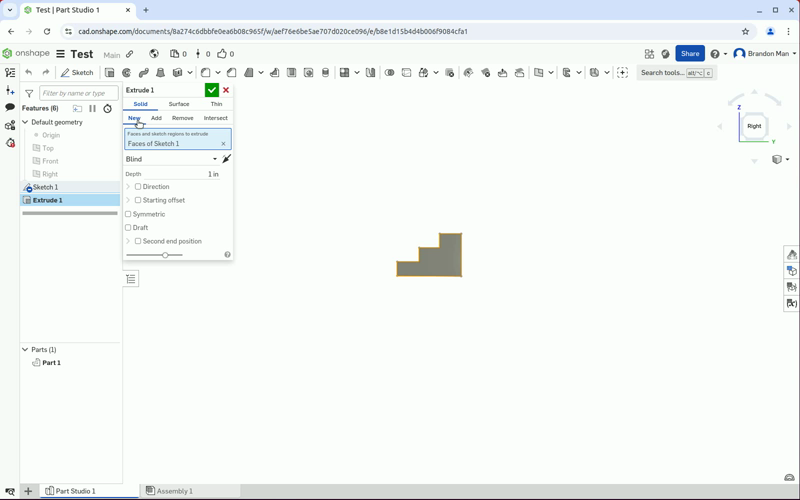
click(137, 120)
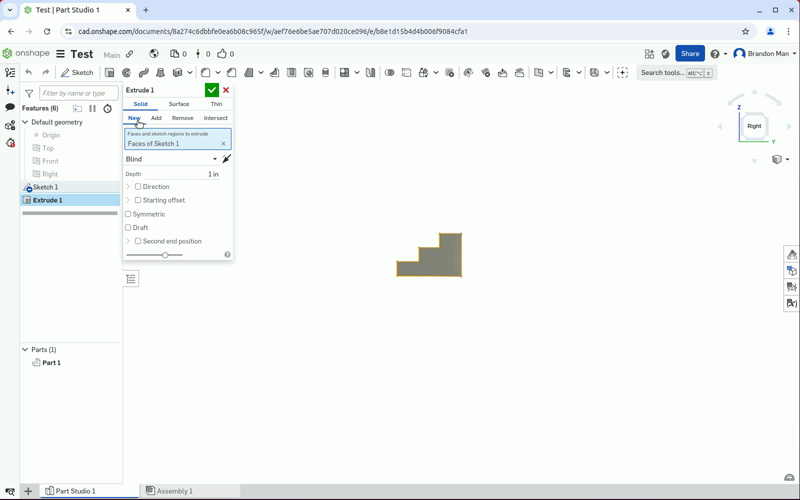
key(tab, 4)
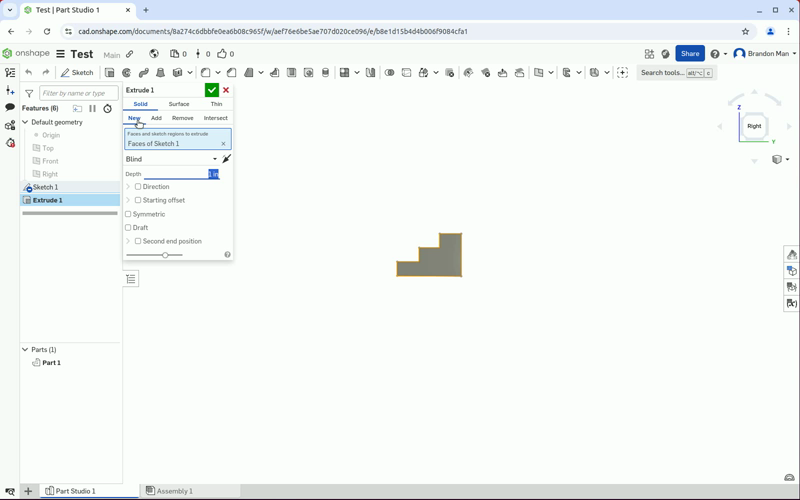
text(23.108)
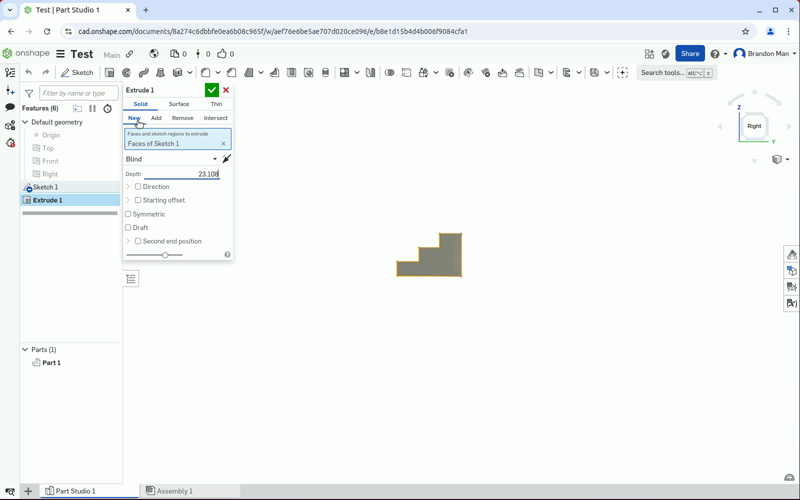
key(enter)
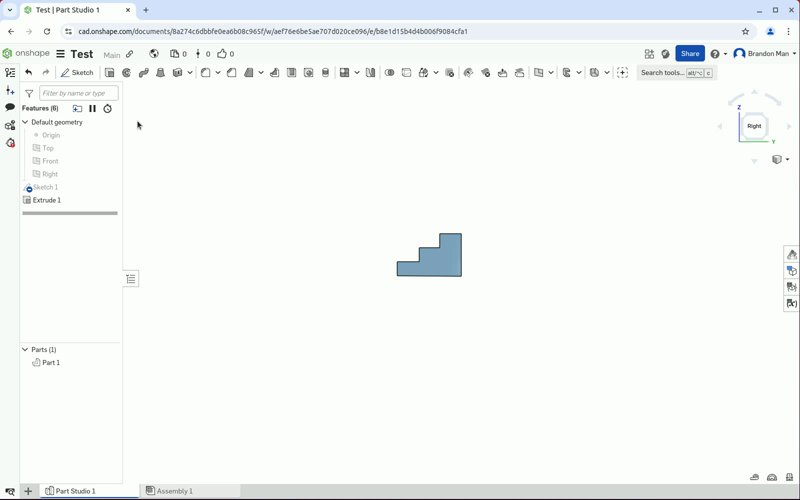
key(shift+h)
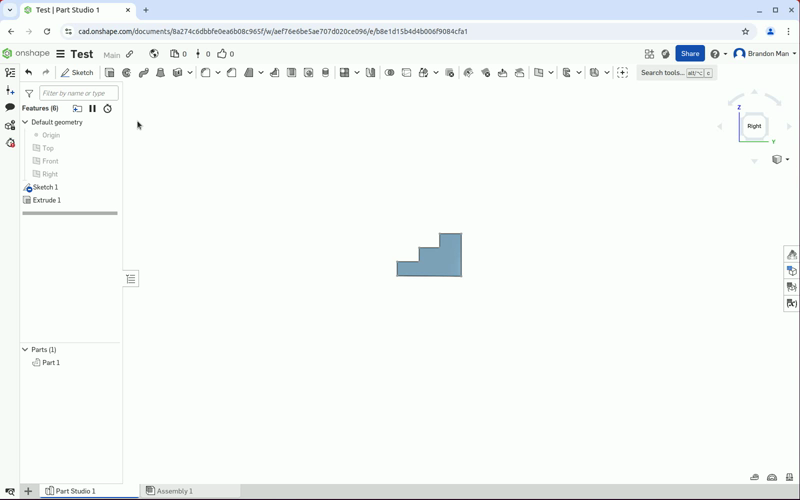
key(shift+h)
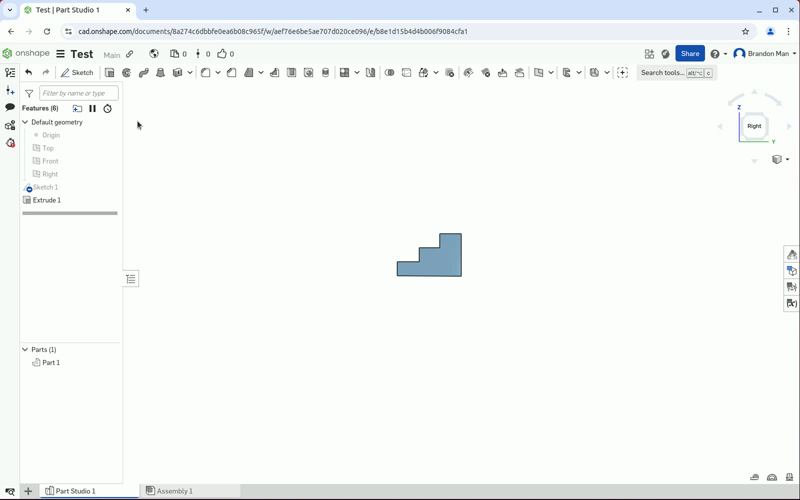
mouse_move(73, 189)
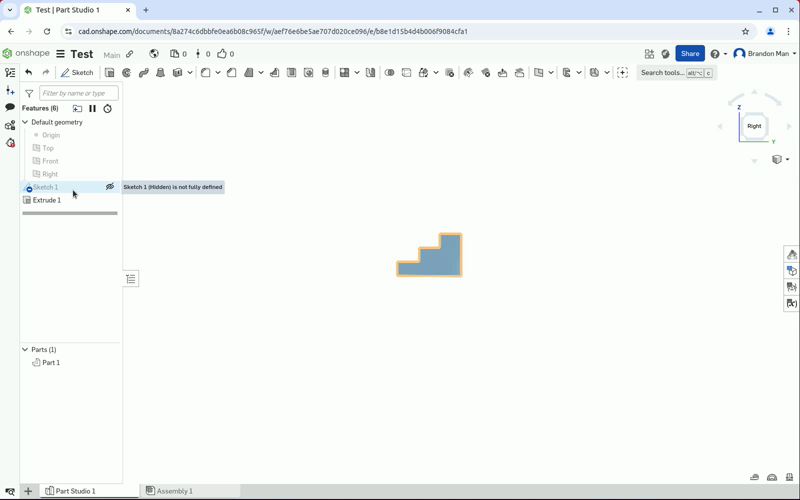
click(73, 189)
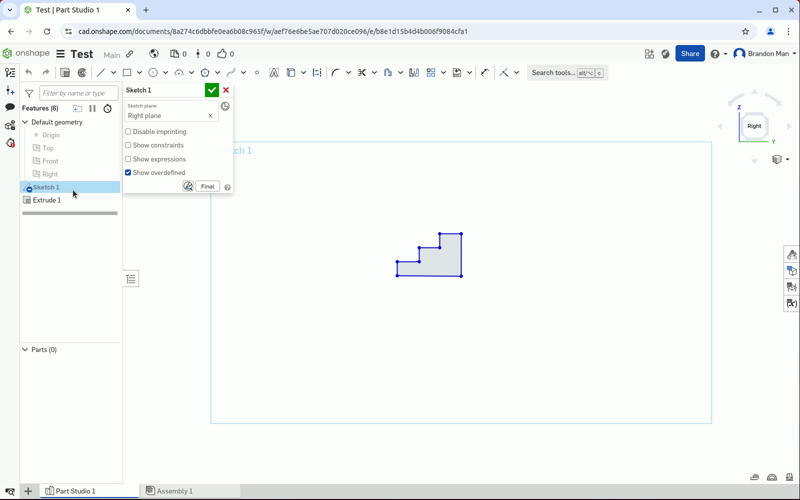
mouse_move(229, 92)
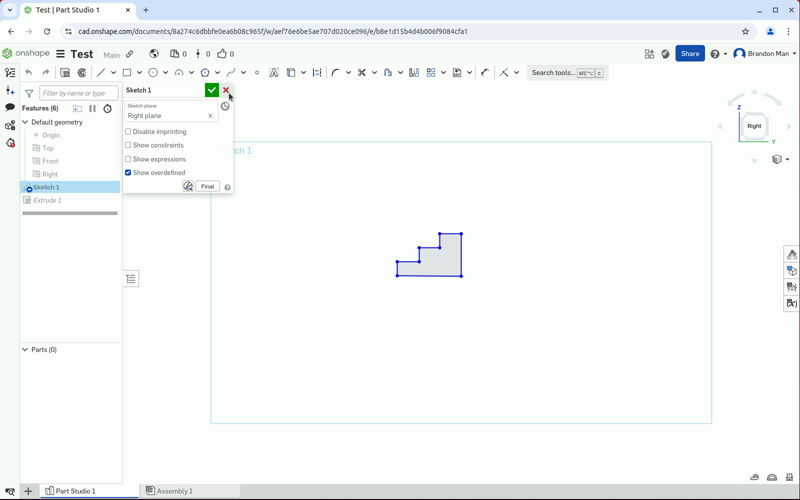
click(229, 92)
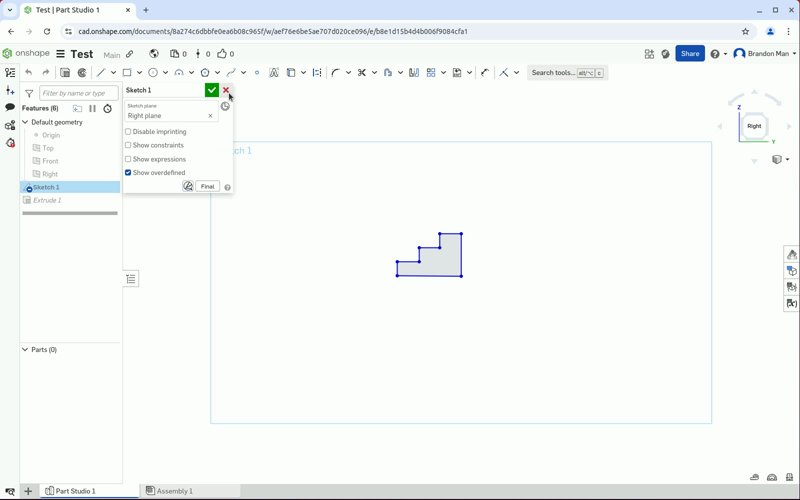
key(shift+s)
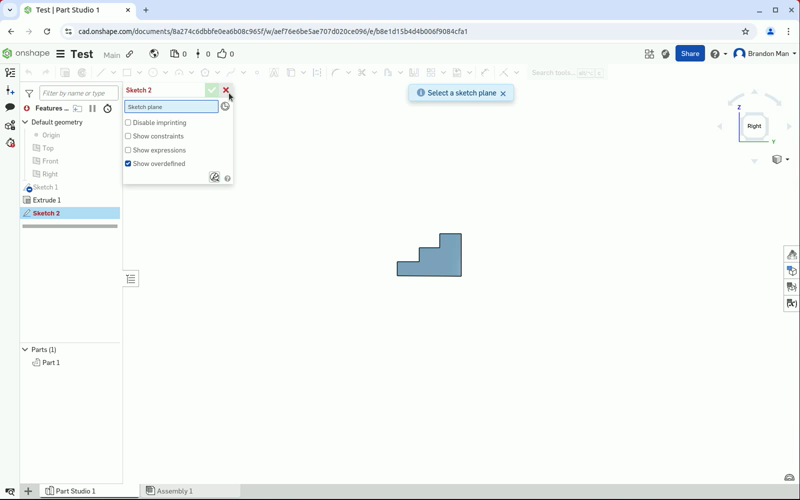
mouse_move(73, 176)
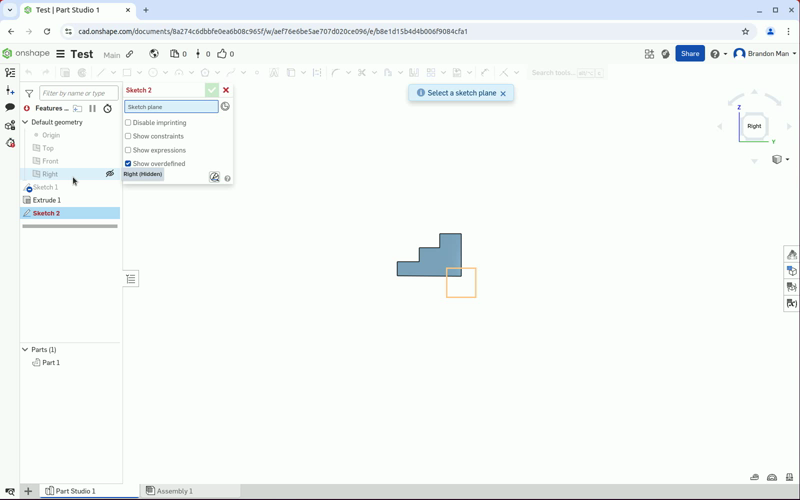
click(73, 176)
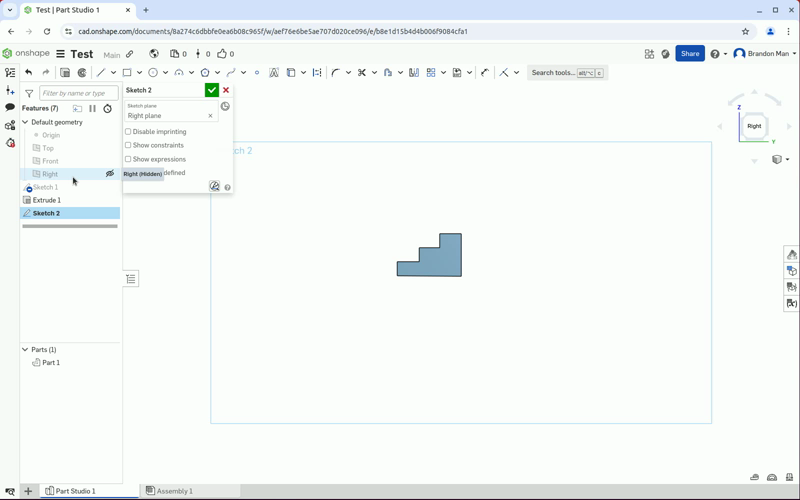
mouse_move(73, 352)
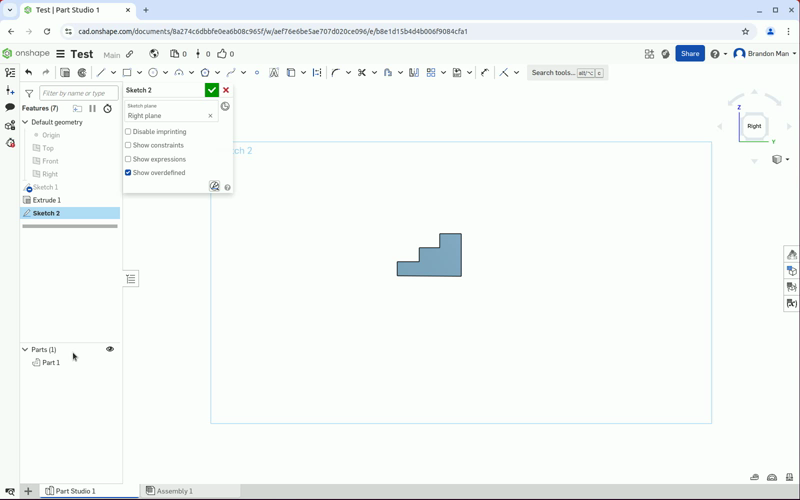
key(y)
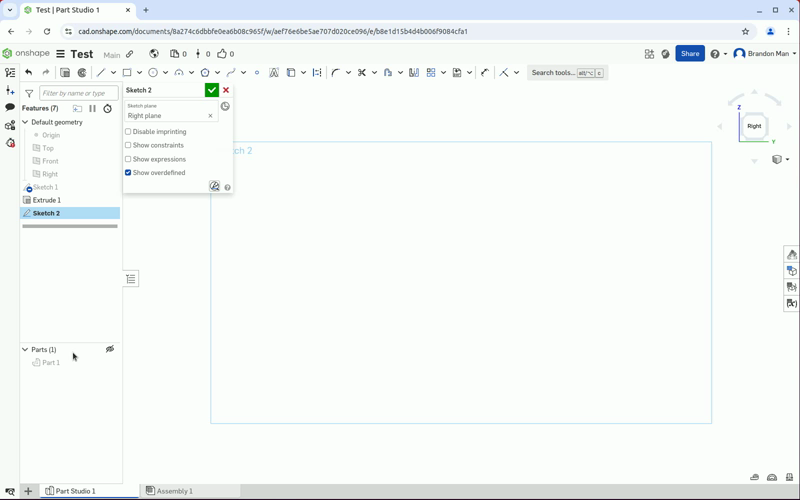
key(l)
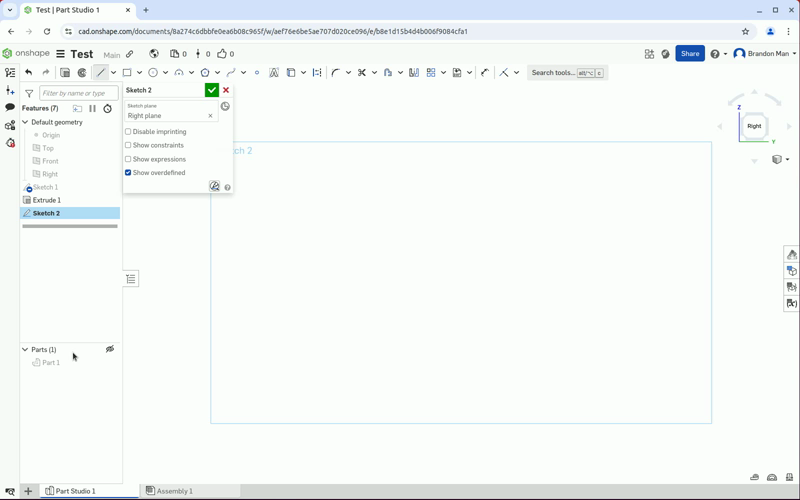
key_down(shift)
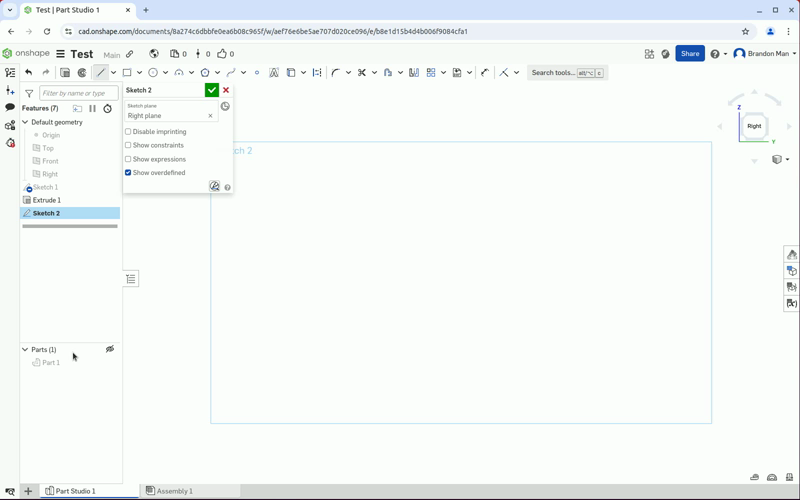
mouse_move(397, 282)
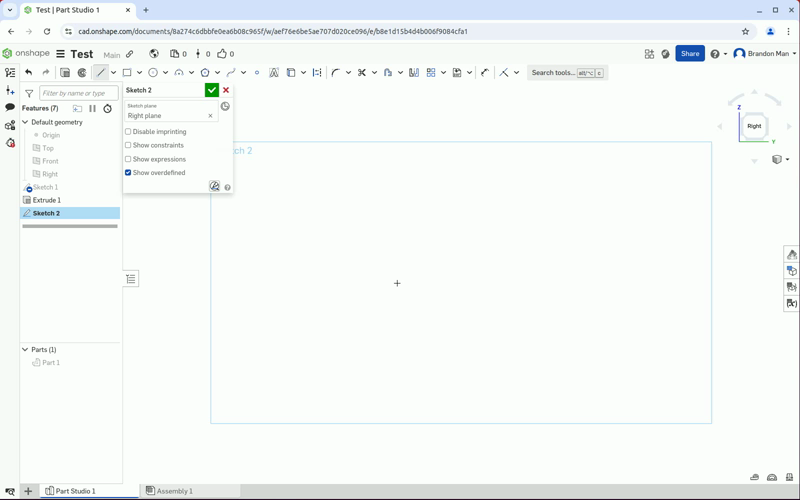
click(397, 282)
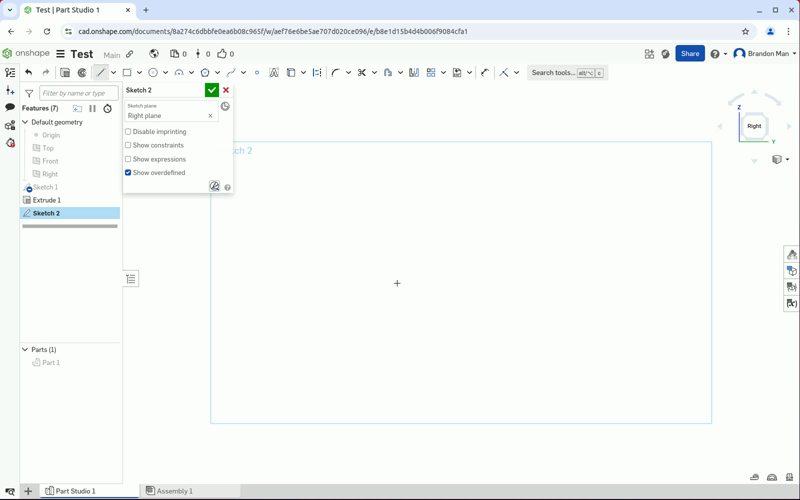
key_up(shift)
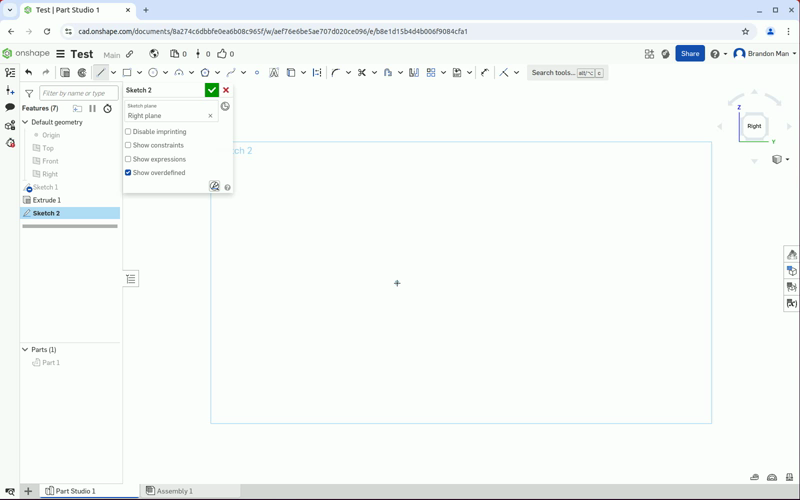
key_down(shift)
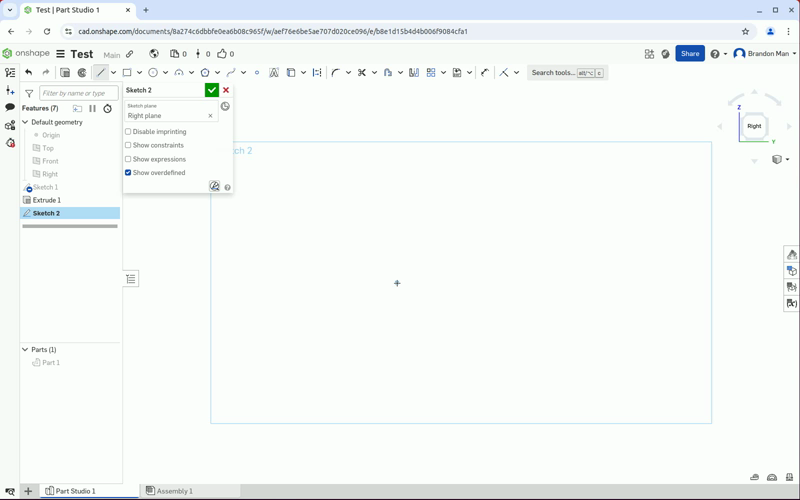
mouse_move(461, 282)
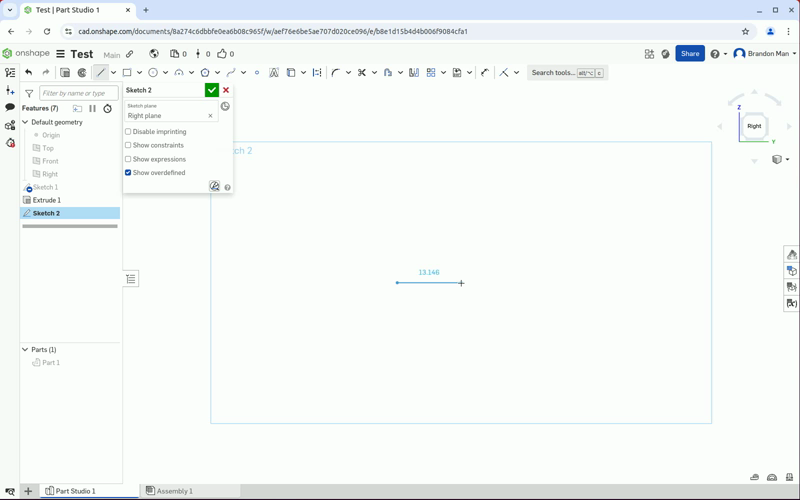
click(461, 282)
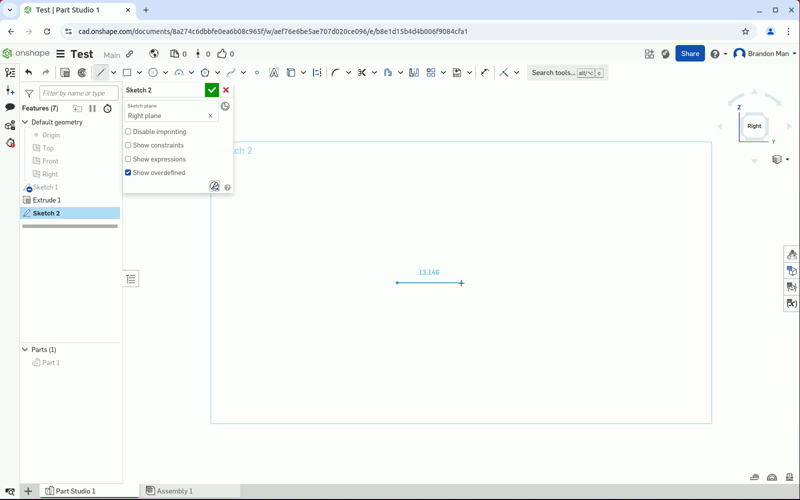
key_up(shift)
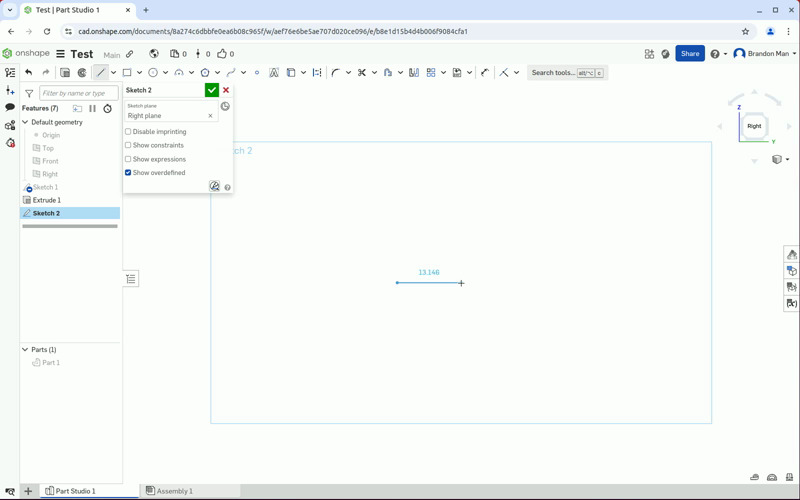
key_down(shift)
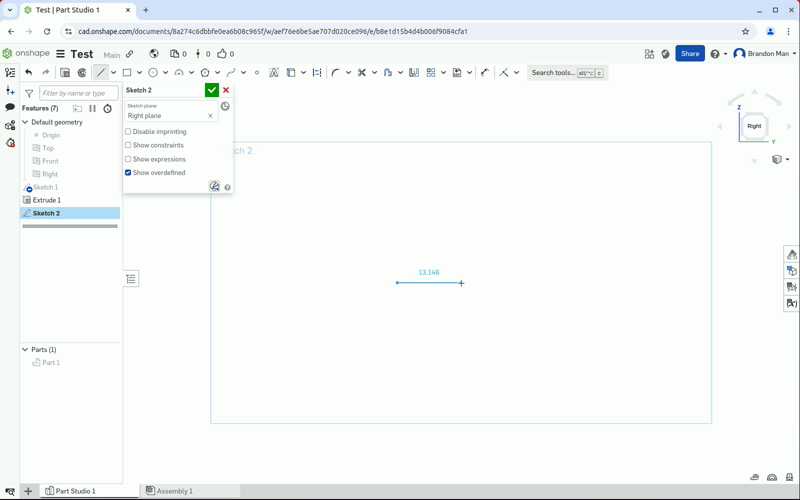
mouse_move(491, 282)
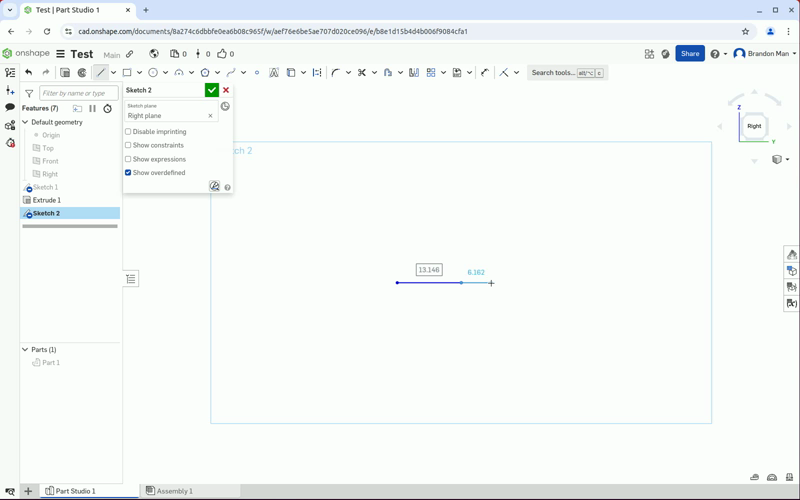
mouse_move(461, 275)
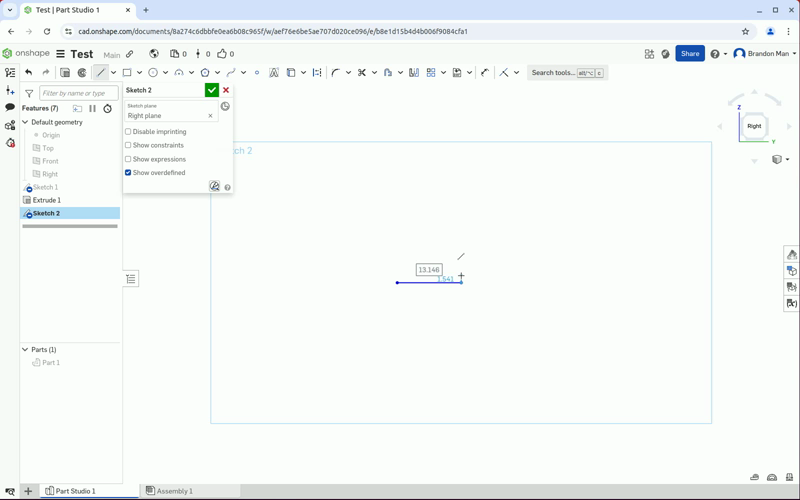
click(461, 275)
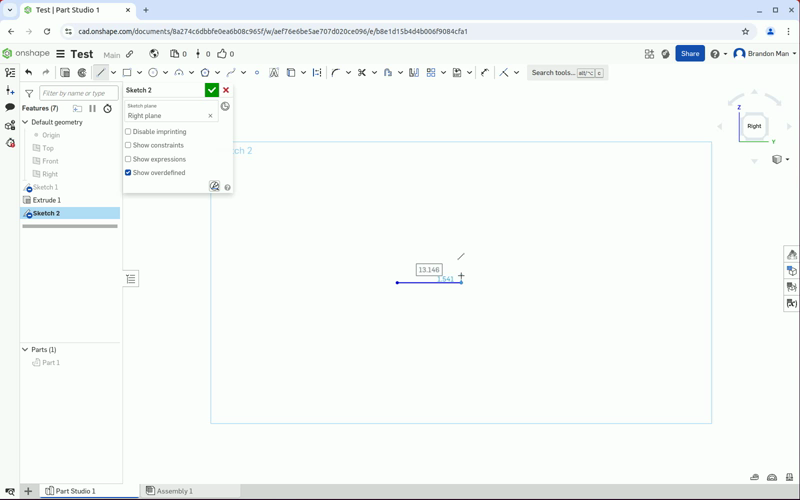
key_up(shift)
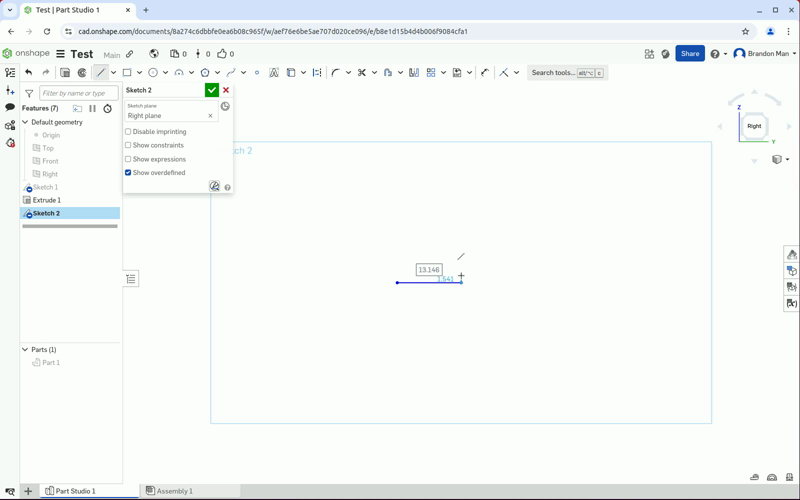
key_down(shift)
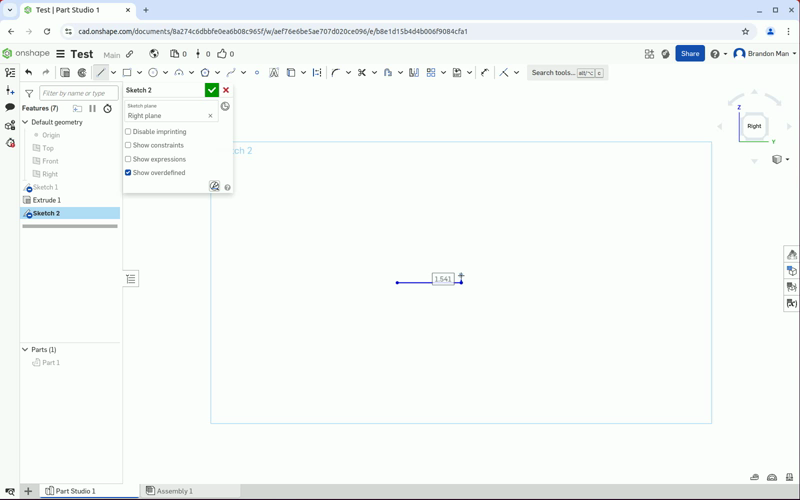
mouse_move(397, 275)
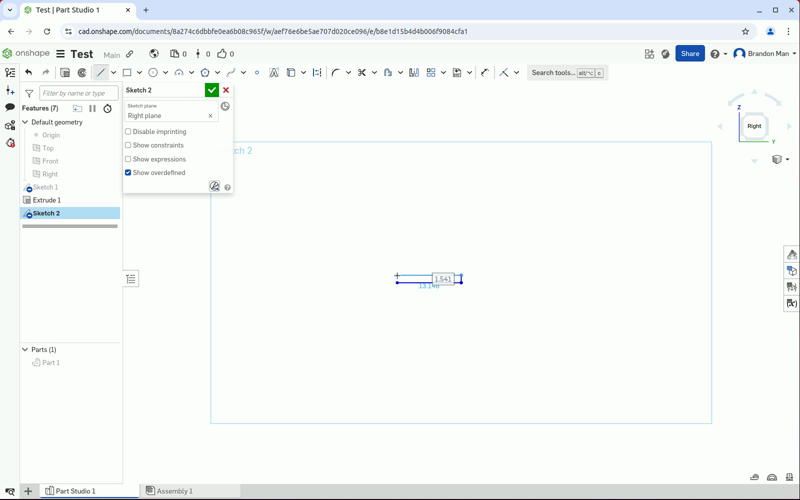
click(397, 275)
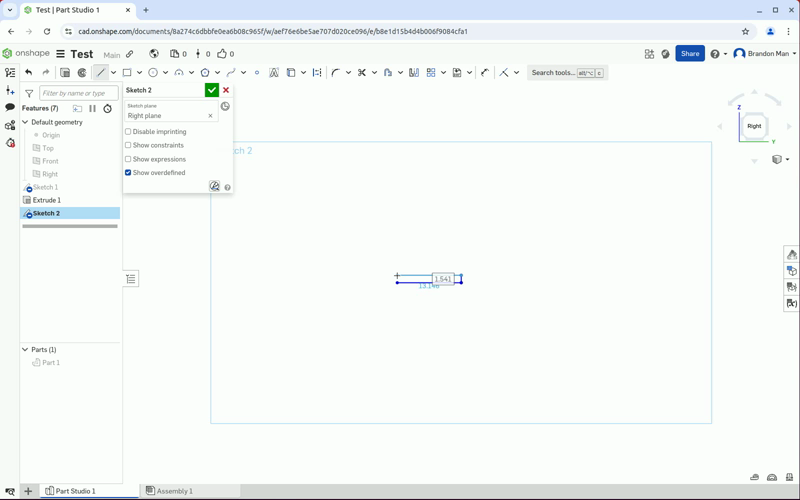
key_up(shift)
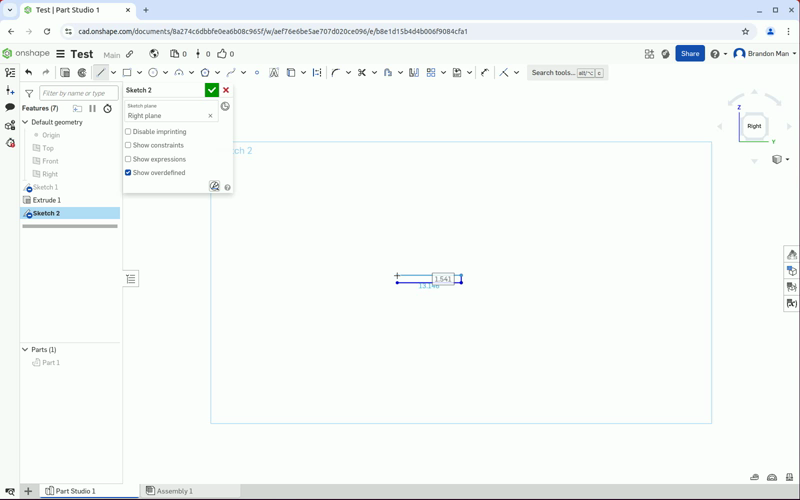
mouse_move(427, 275)
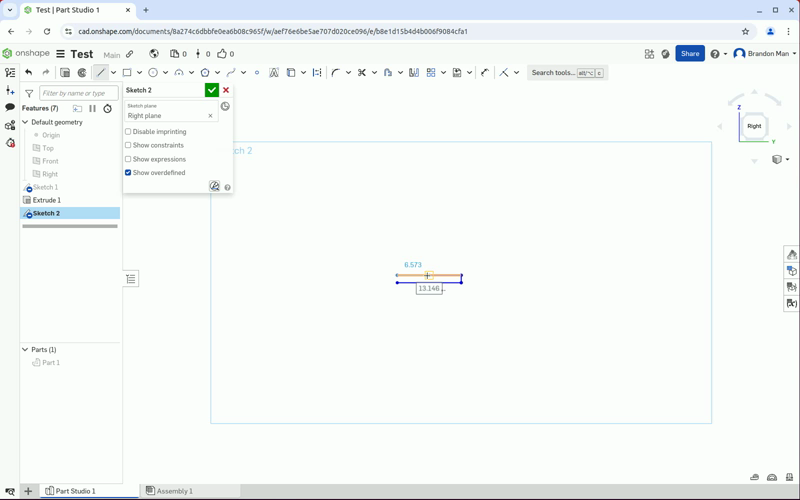
key_down(shift)
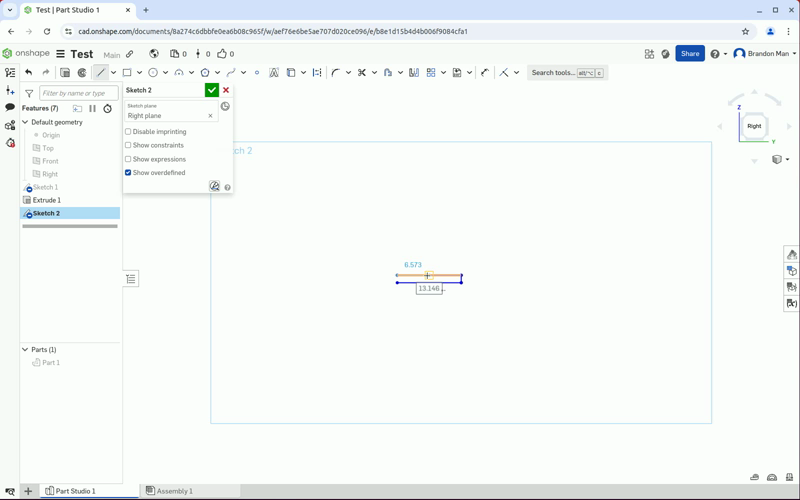
mouse_move(397, 282)
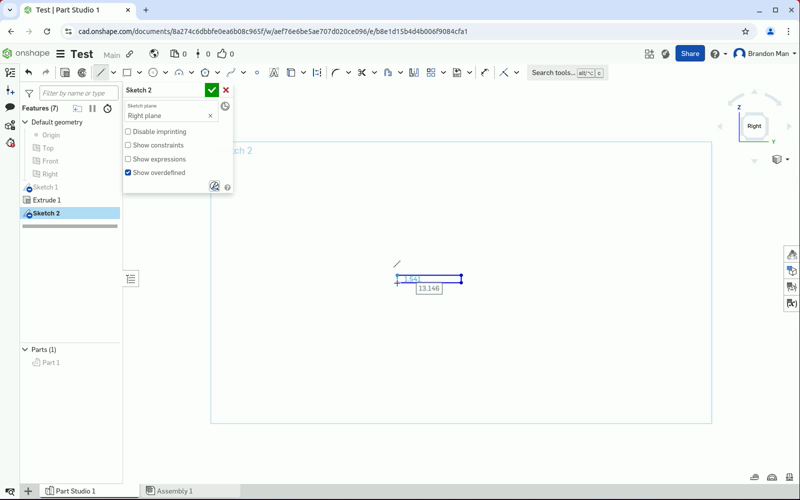
key_up(shift)
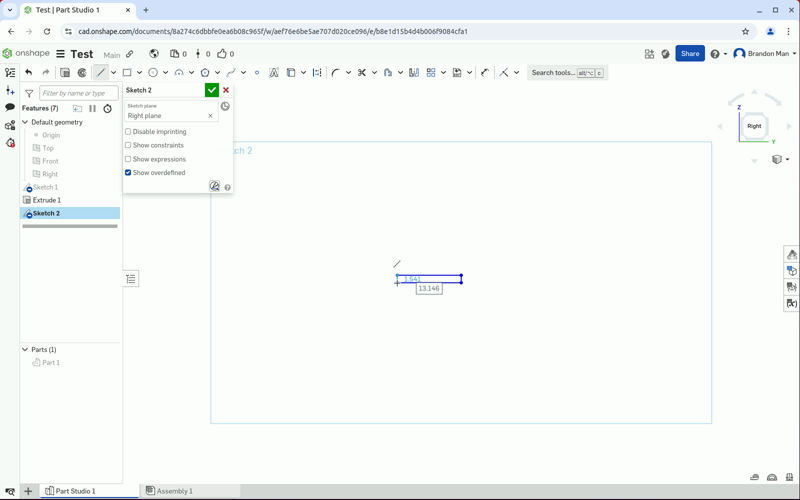
click(397, 282)
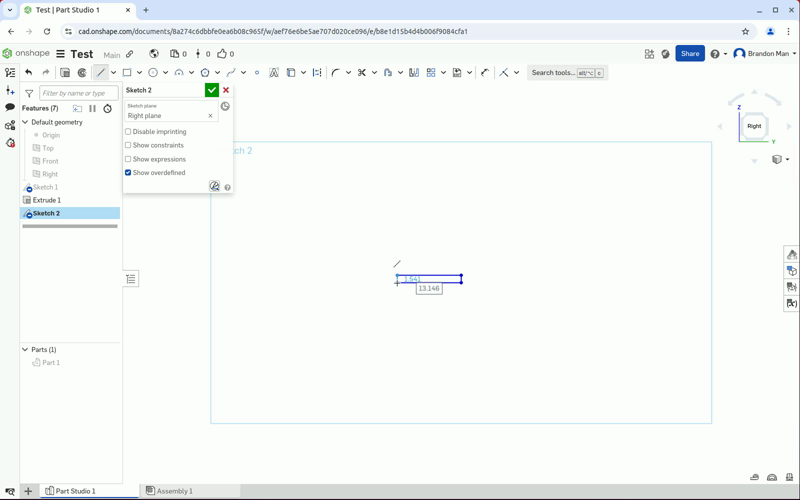
key(esc)
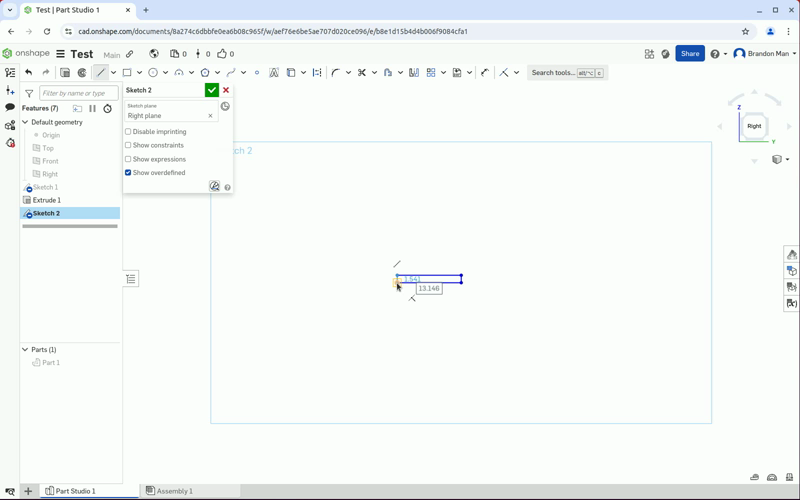
mouse_move(410, 276)
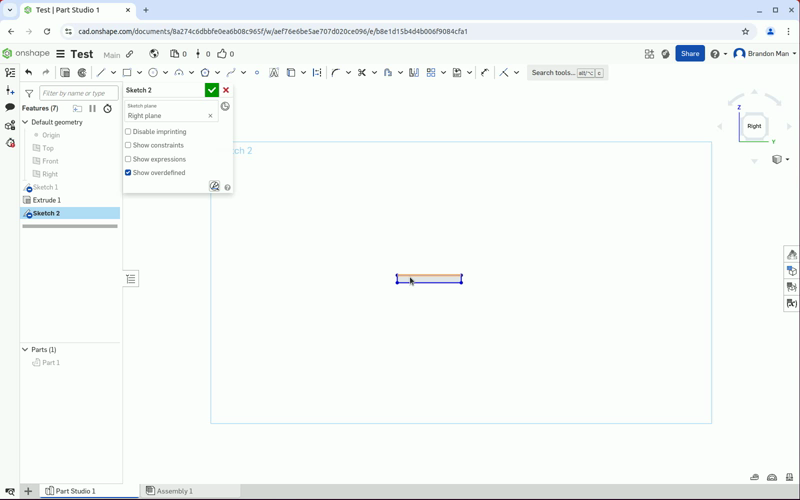
scroll(6)
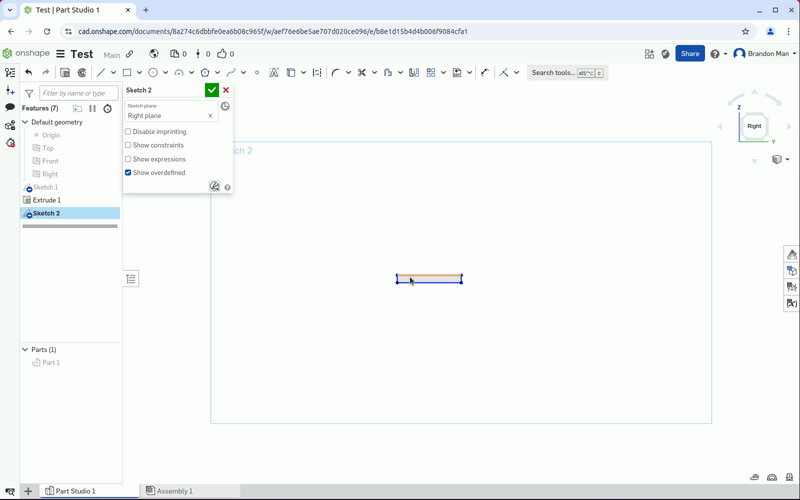
scroll(6)
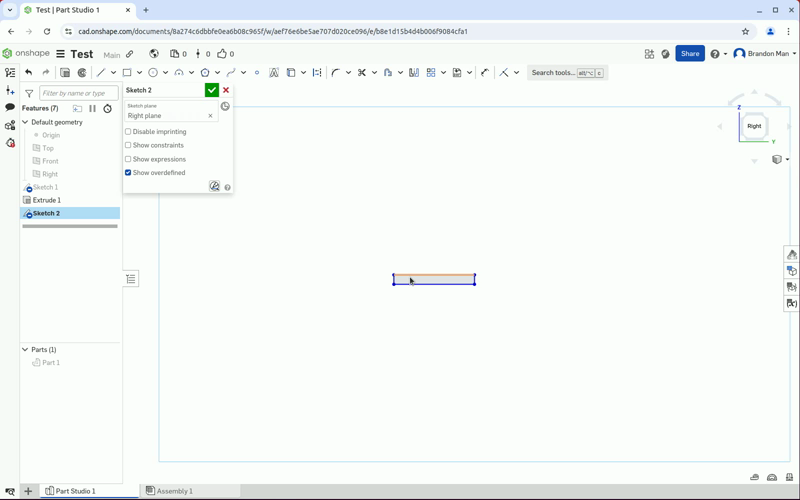
scroll(6)
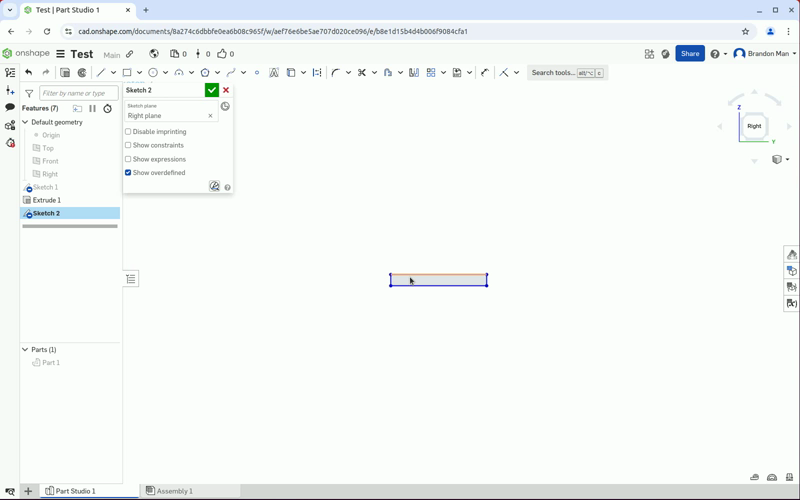
scroll(6)
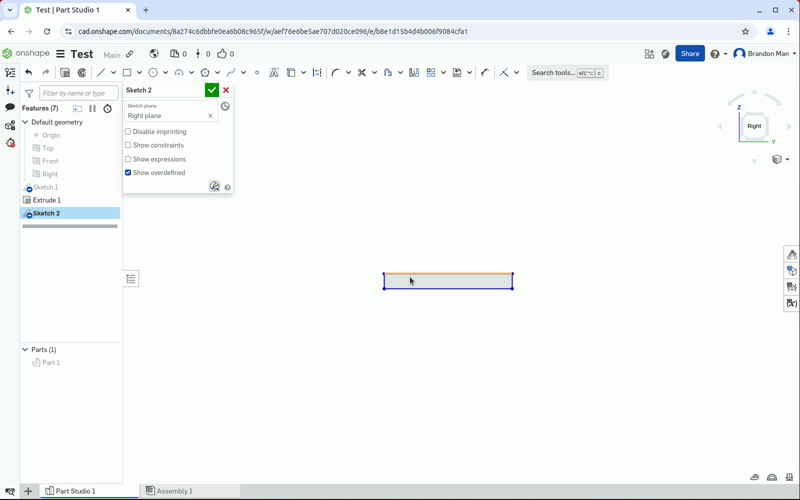
scroll(6)
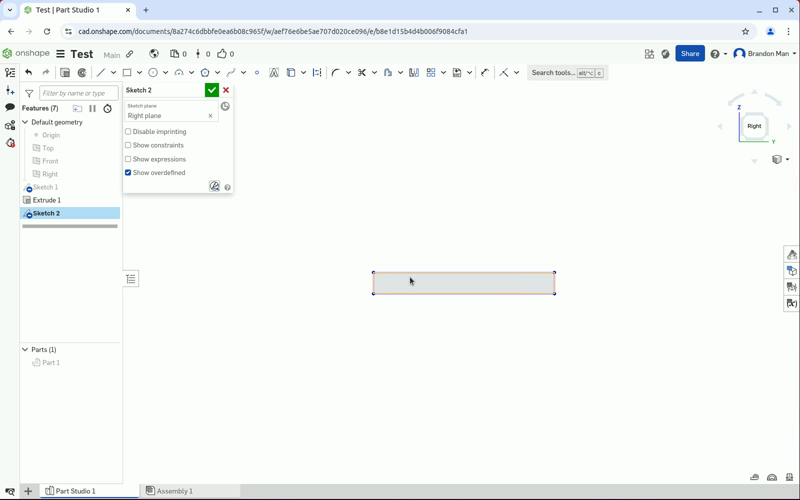
scroll(6)
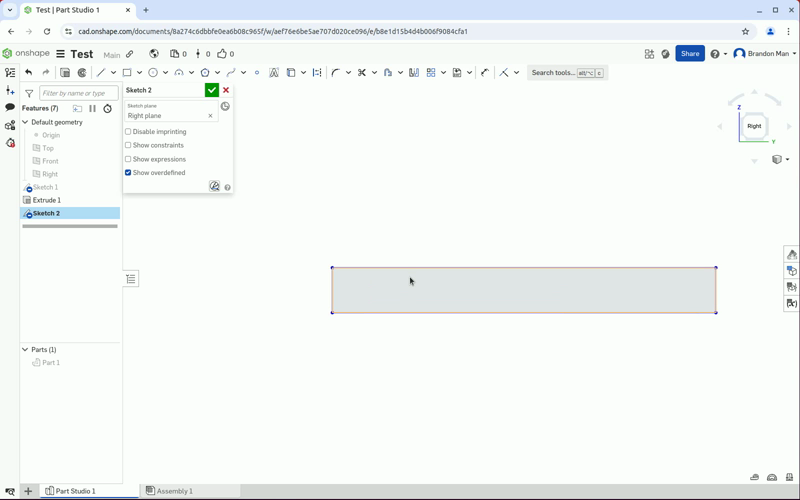
scroll(6)
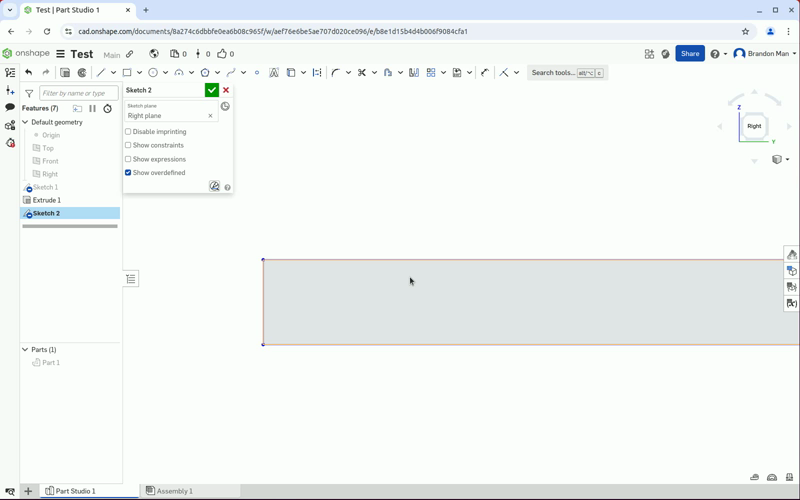
click(410, 276)
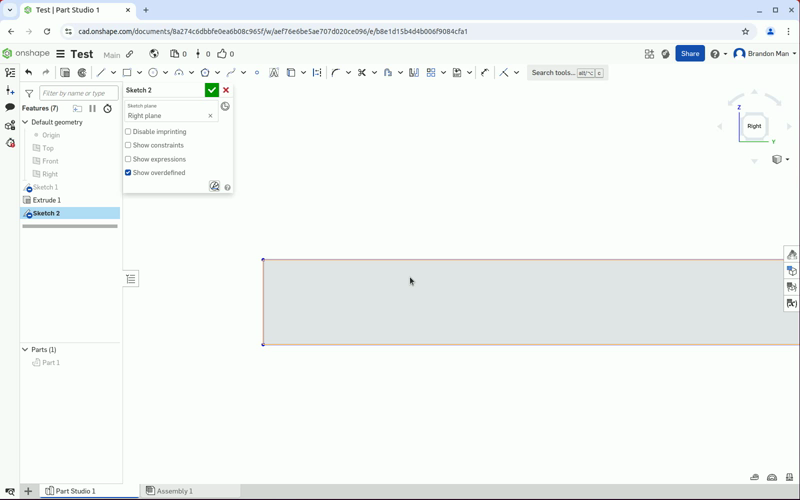
scroll(-6)
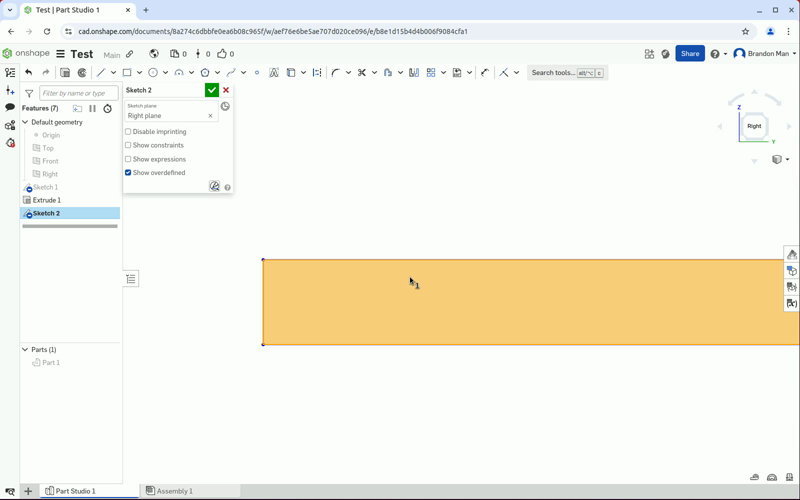
scroll(-6)
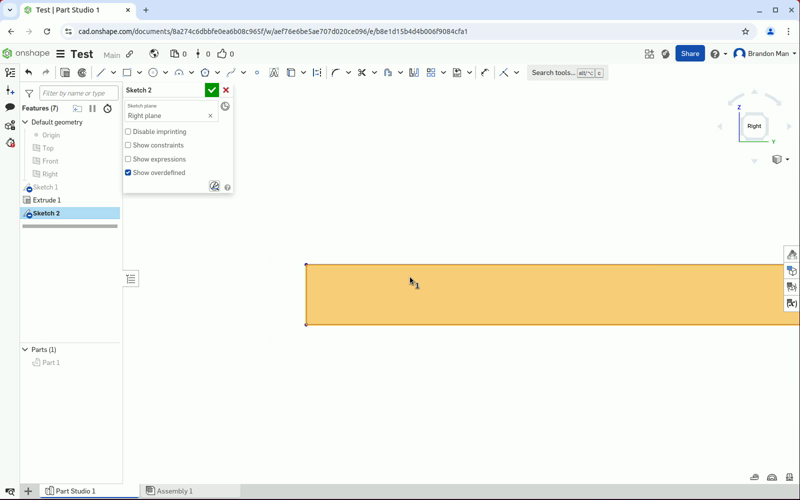
scroll(-6)
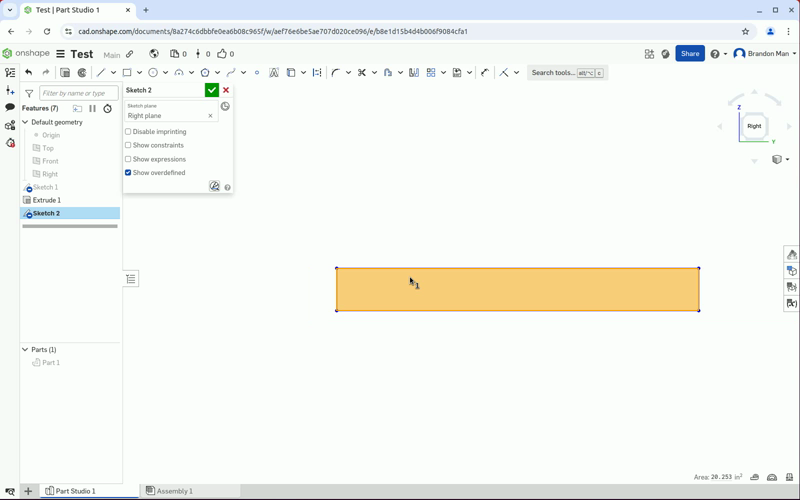
scroll(-6)
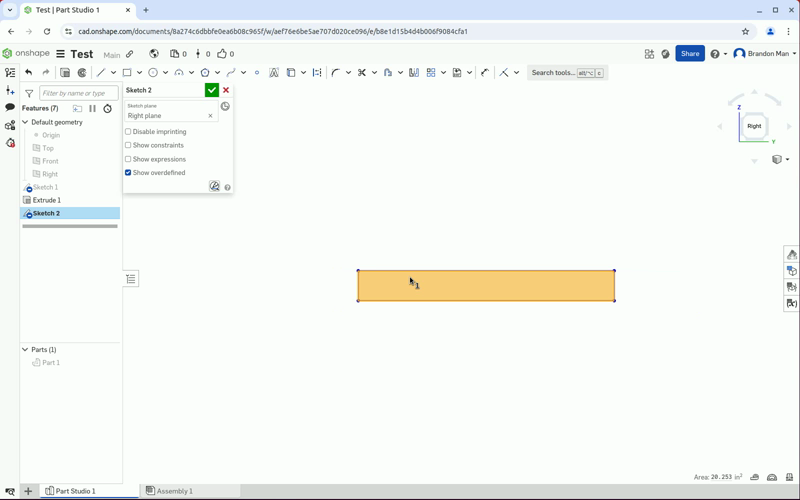
scroll(-6)
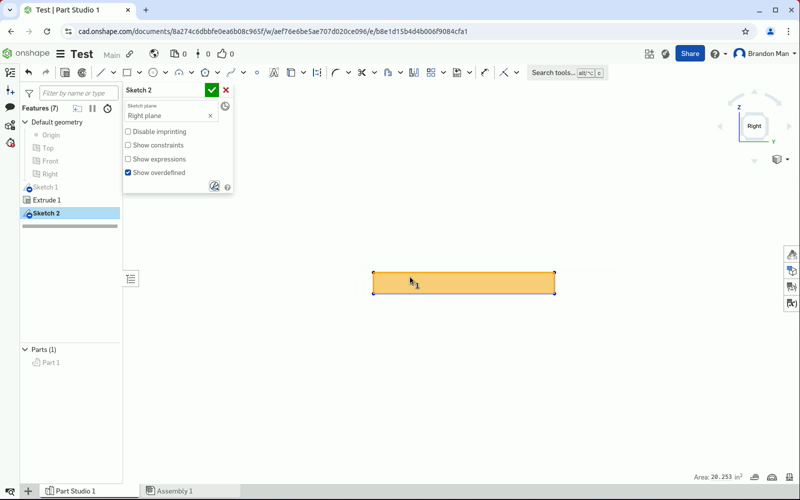
scroll(-6)
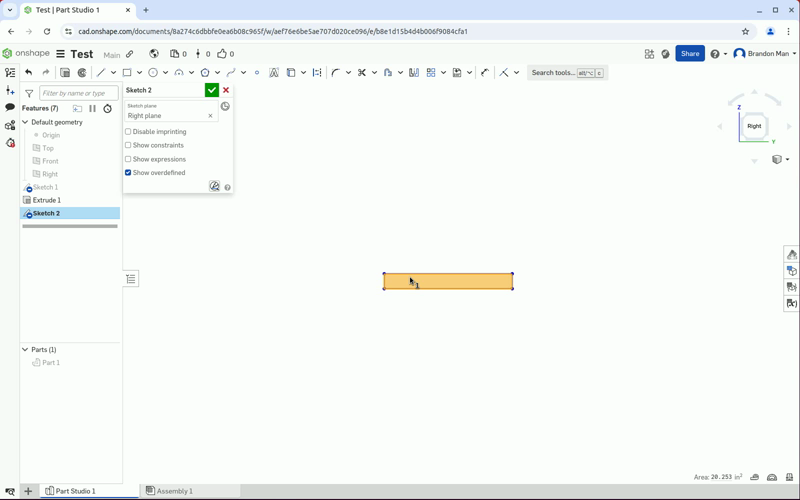
scroll(-6)
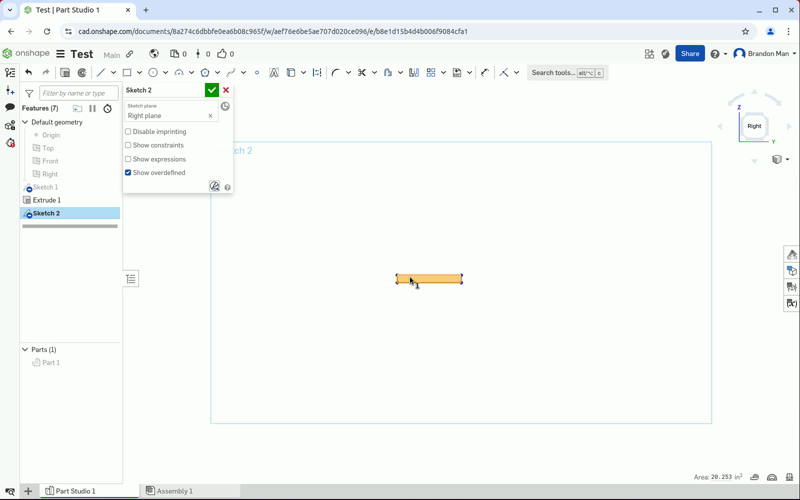
mouse_move(73, 352)
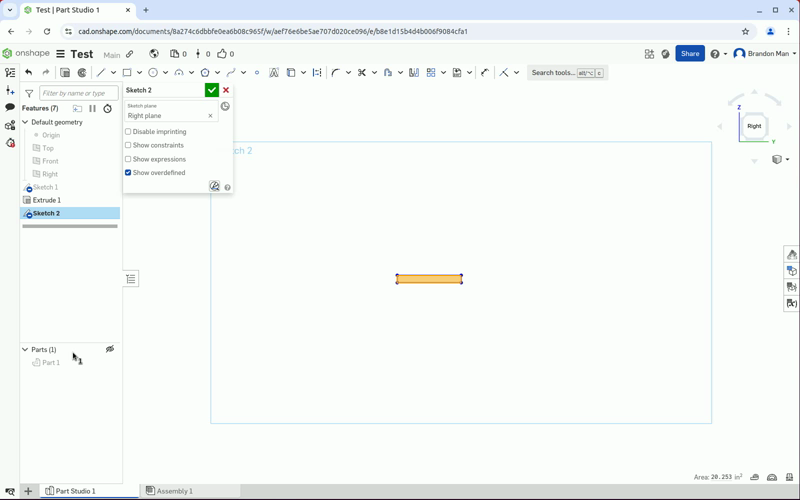
key(shift+y)
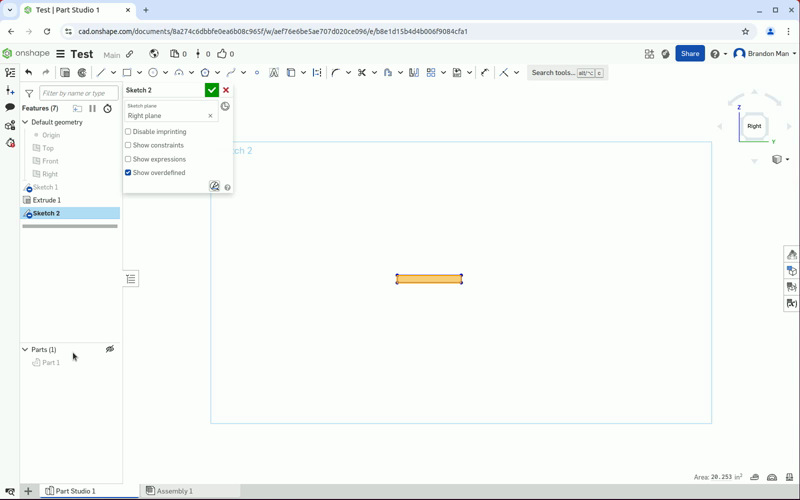
key(shift+e)
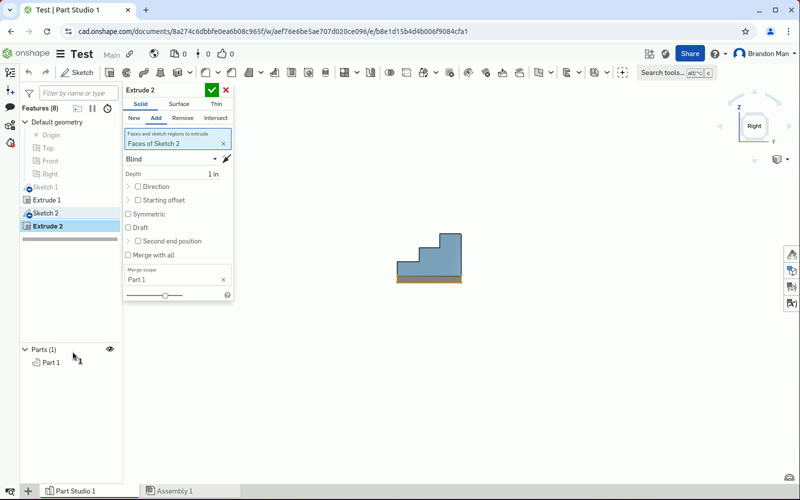
mouse_move(143, 106)
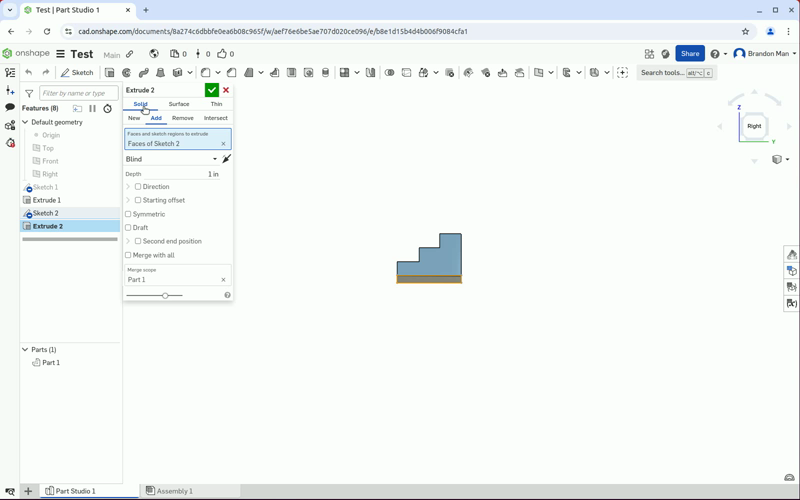
click(143, 106)
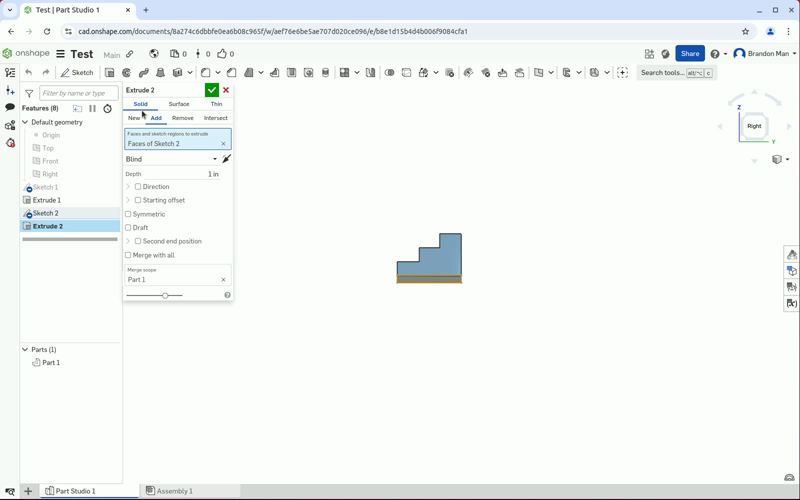
mouse_move(137, 120)
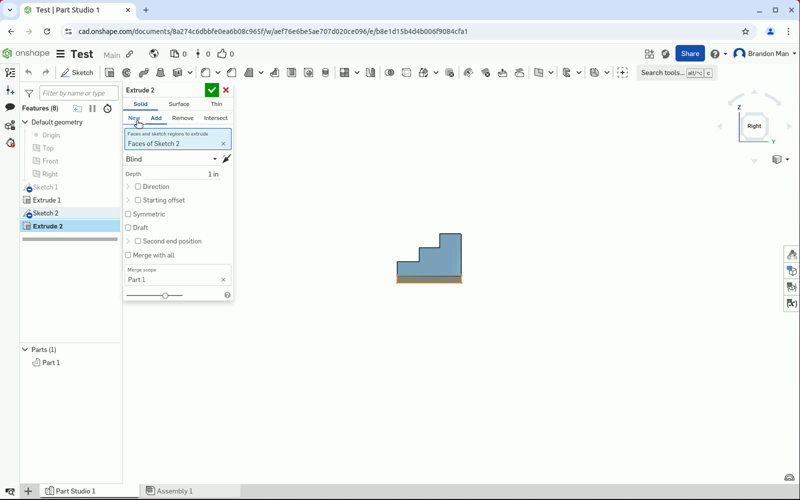
click(137, 120)
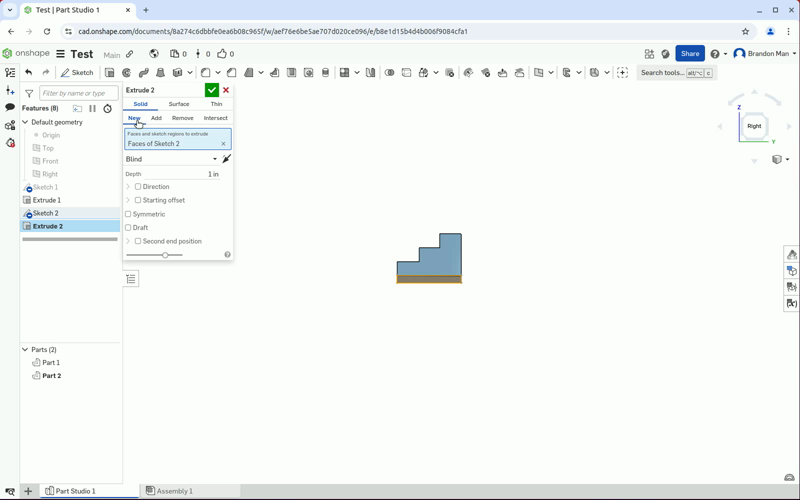
key(tab, 4)
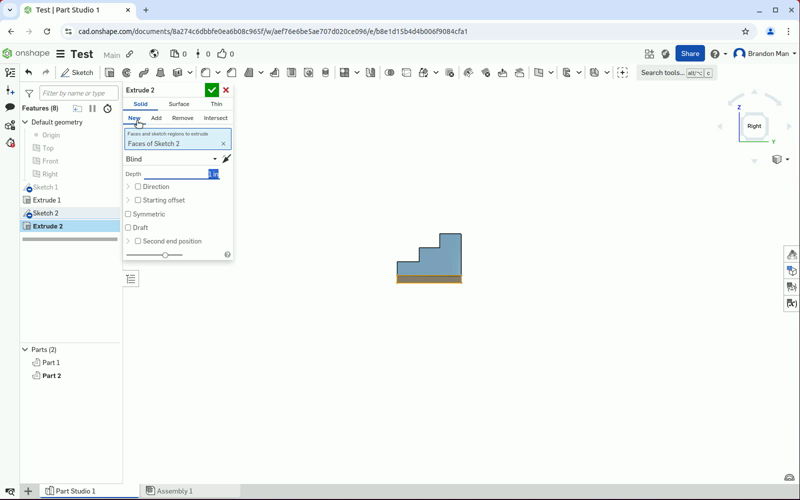
text(23.108)
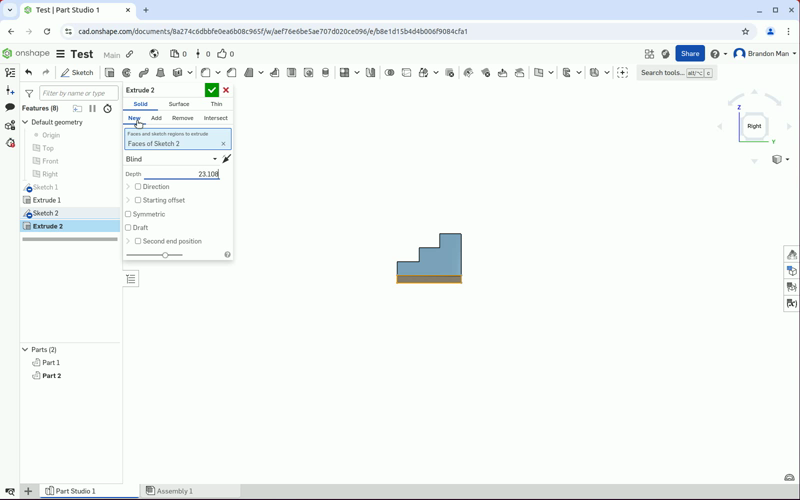
key(enter)
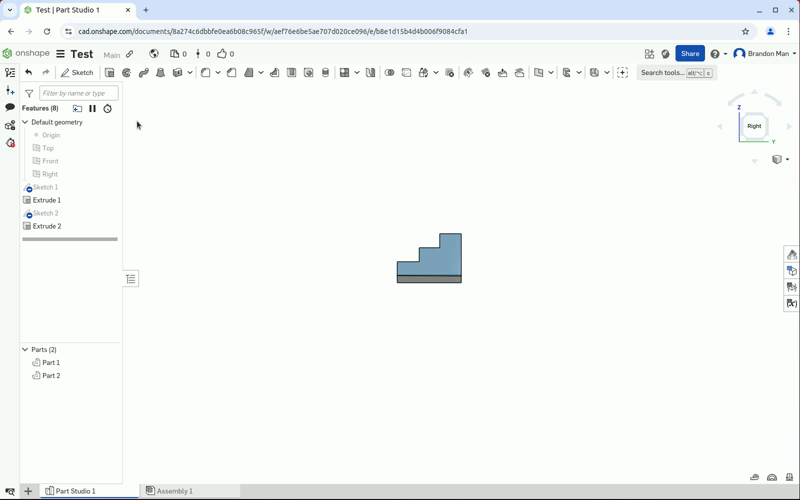
key(shift+h)
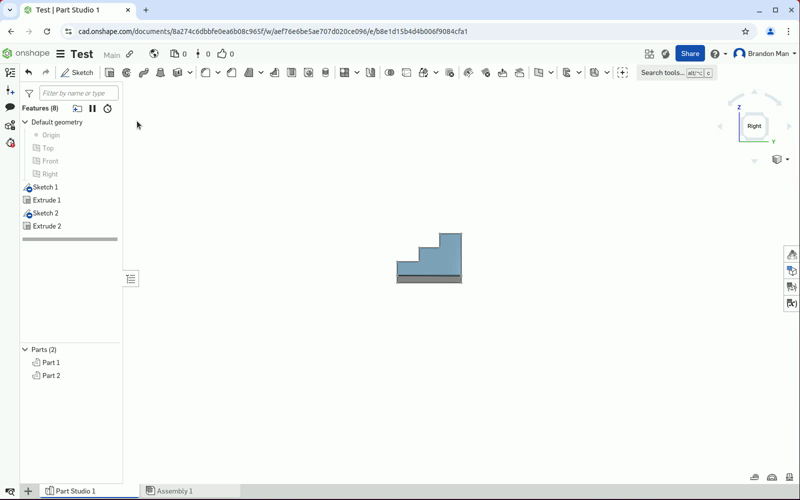
key(shift+h)
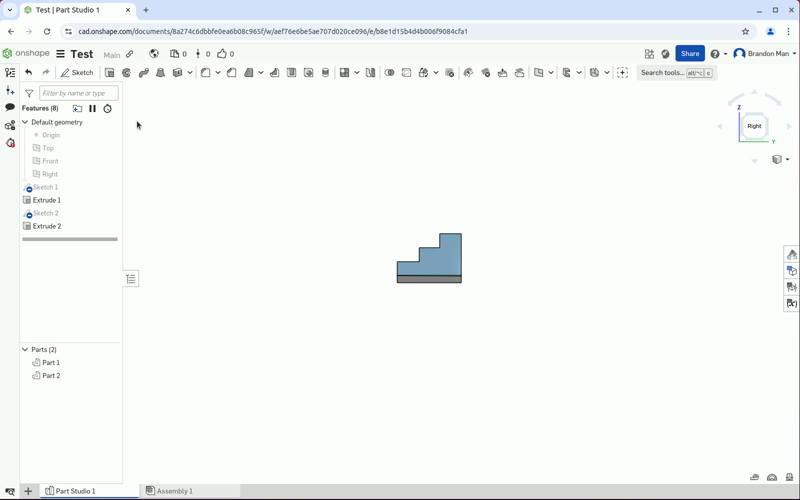
mouse_move(73, 189)
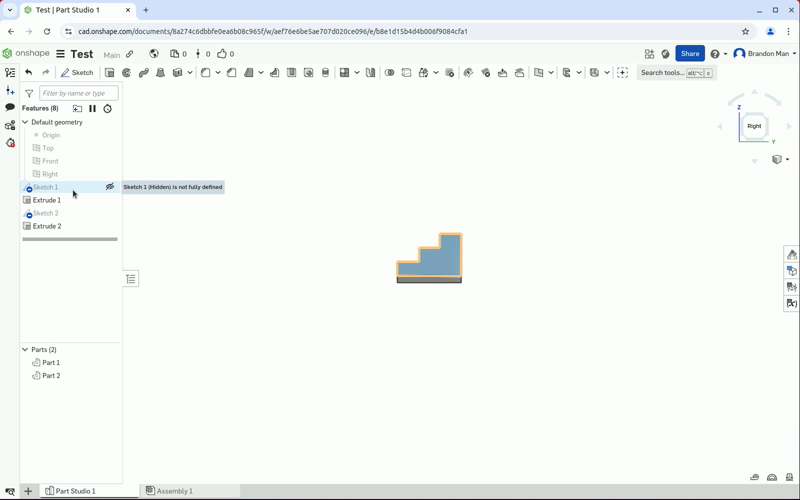
click(73, 189)
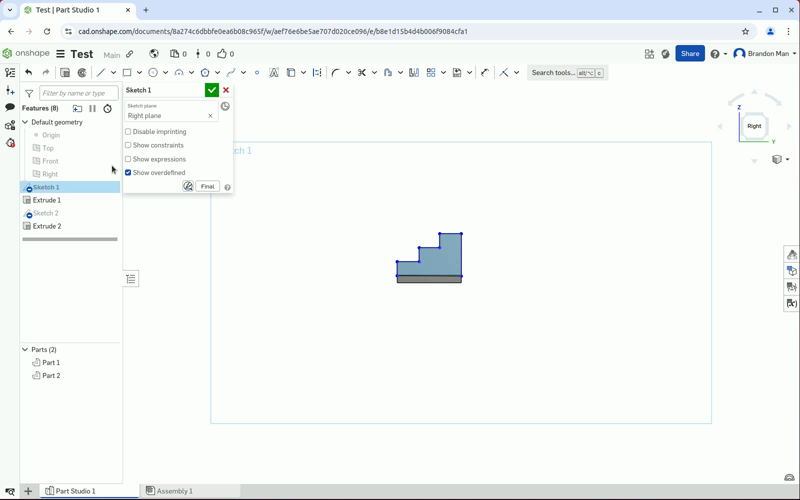
mouse_move(229, 92)
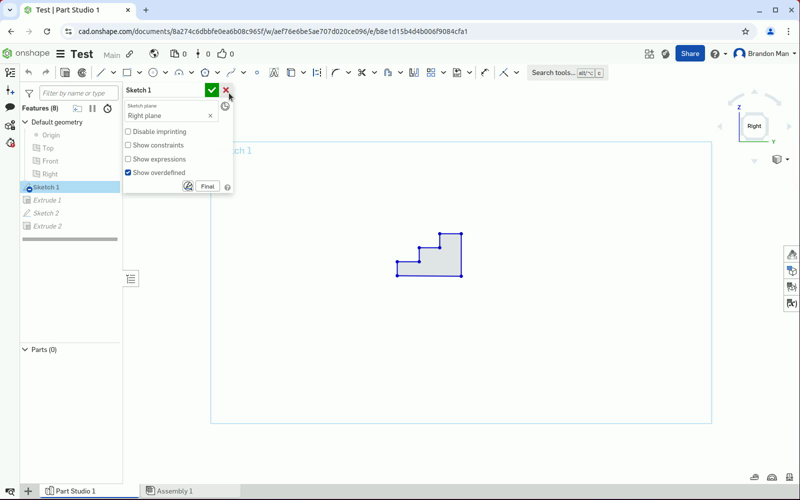
click(229, 92)
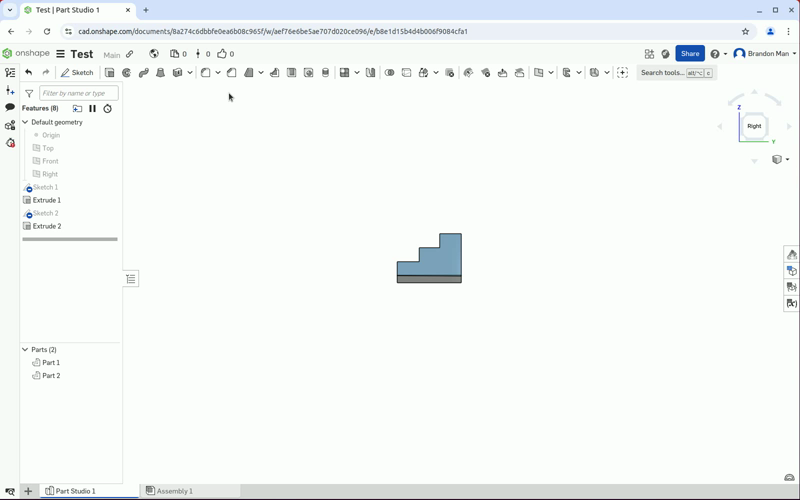
mouse_move(73, 352)
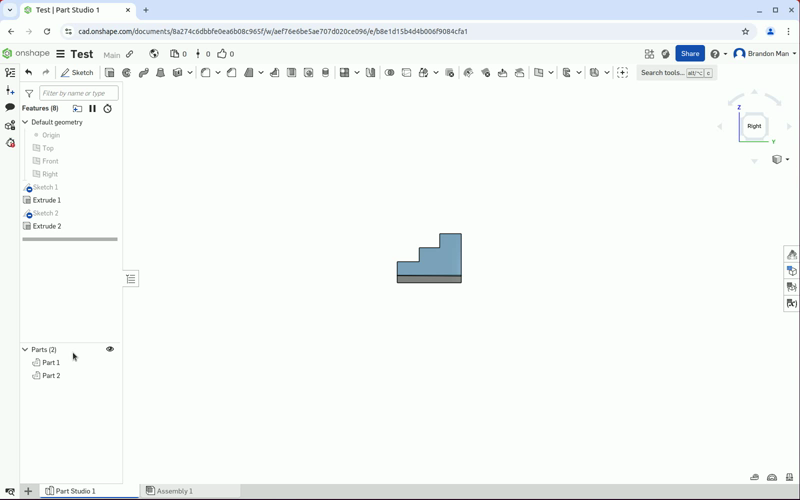
key(y)
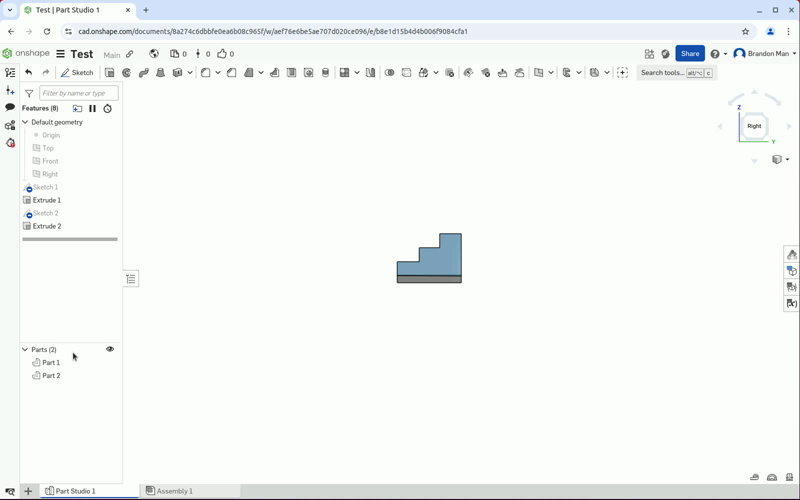
key(shift+p)
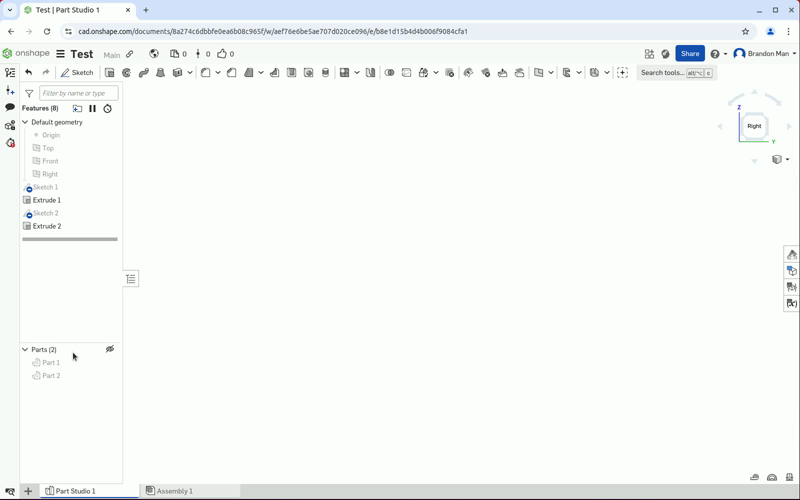
key(space)
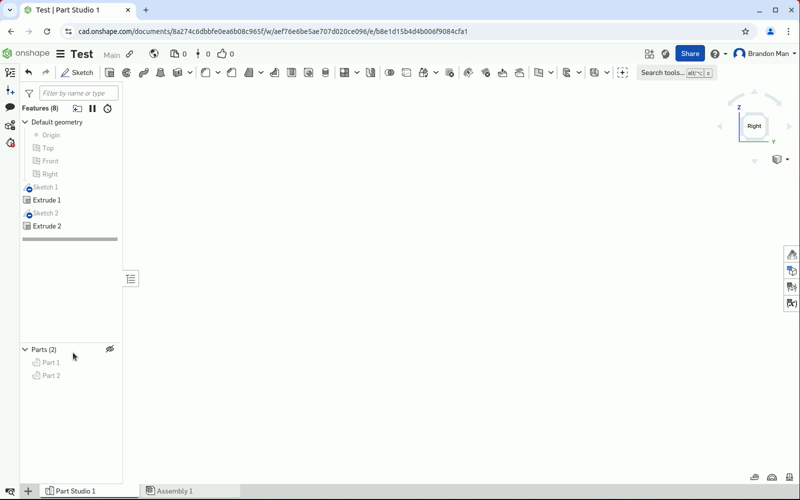
key_down(shift)
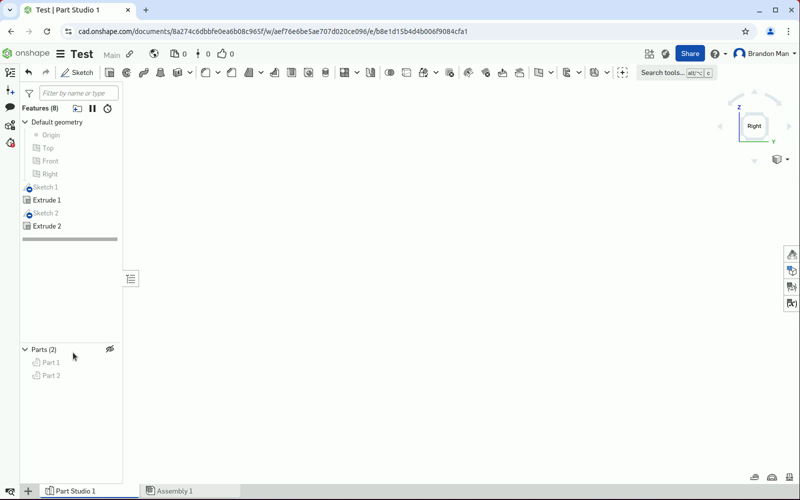
key(right)
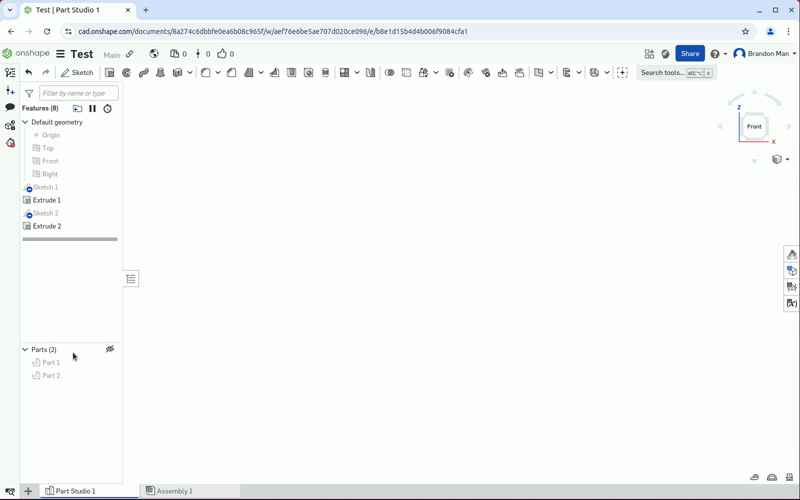
key_up(shift)
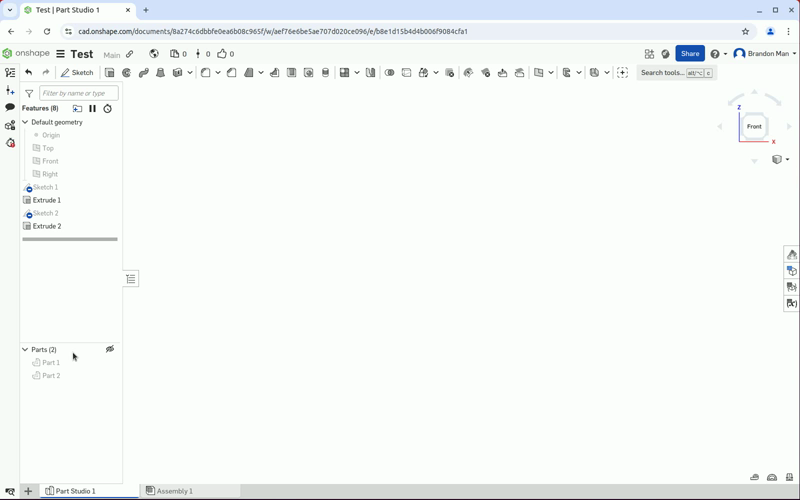
mouse_move(73, 352)
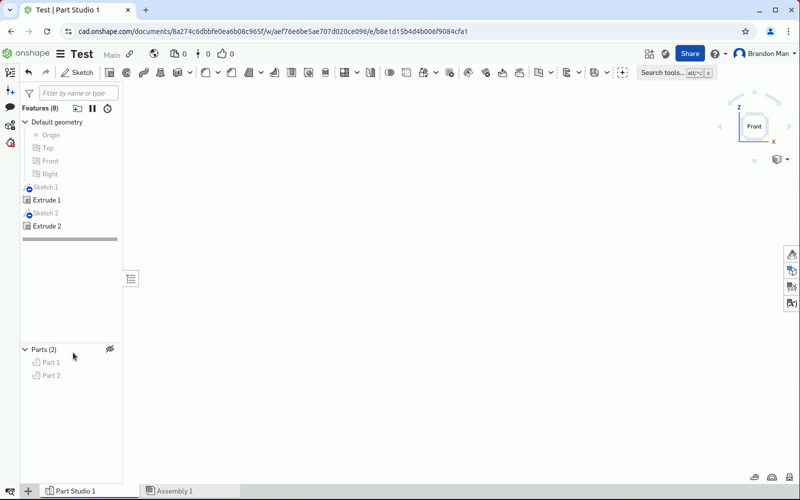
key(shift+y)
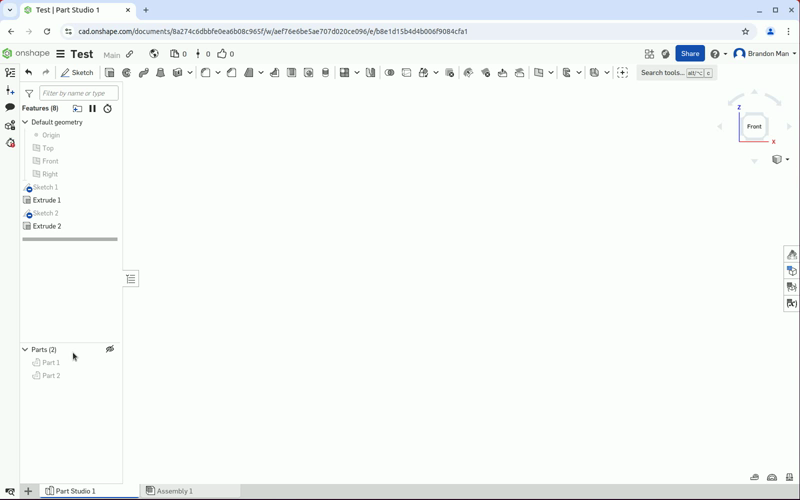
key(shift+s)
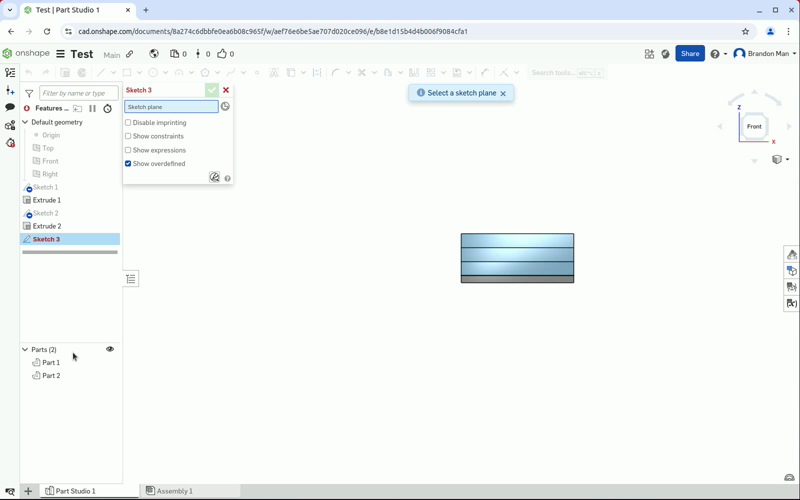
mouse_move(73, 163)
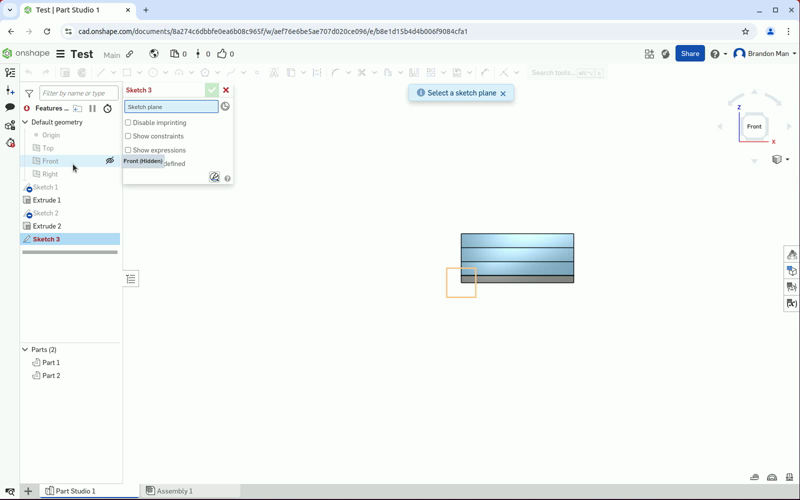
click(73, 163)
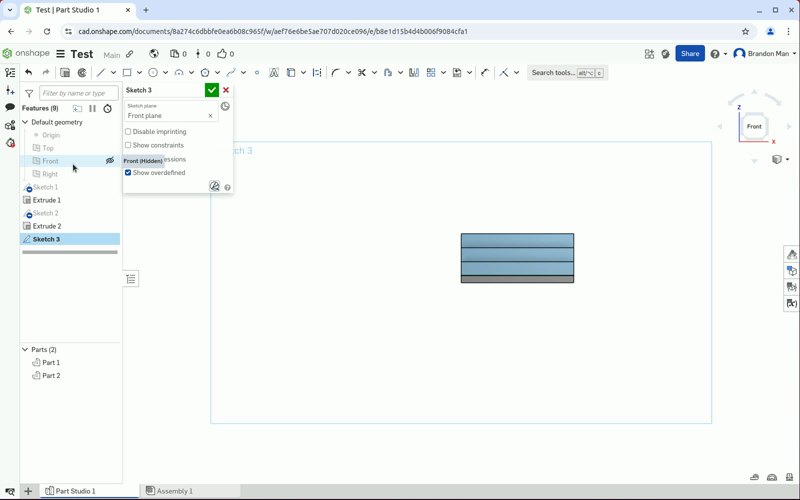
mouse_move(73, 352)
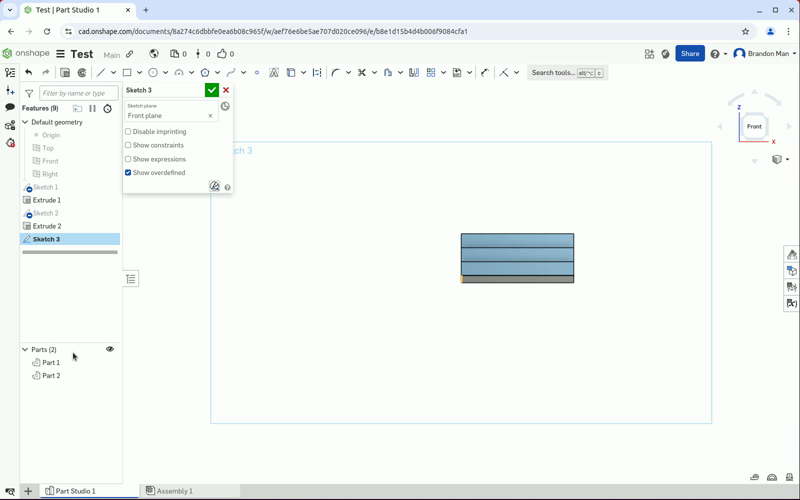
key(y)
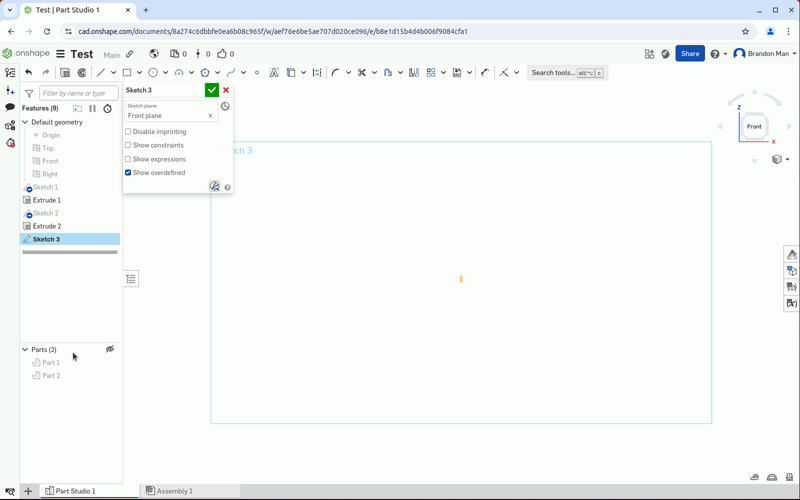
key(l)
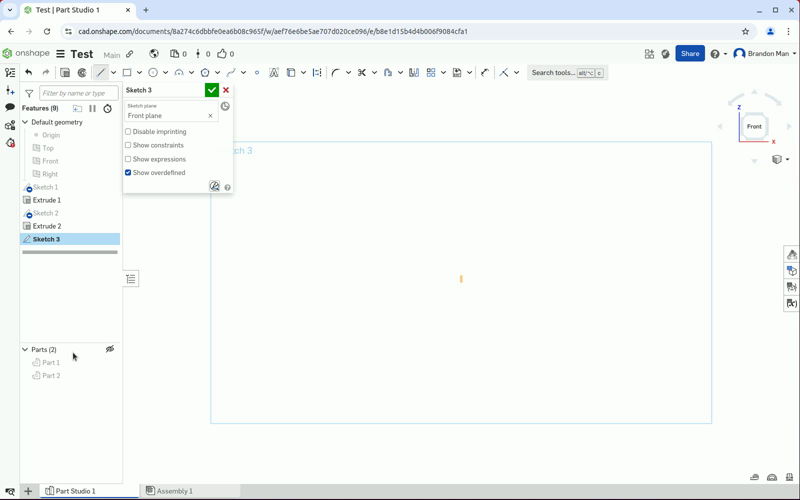
key_down(shift)
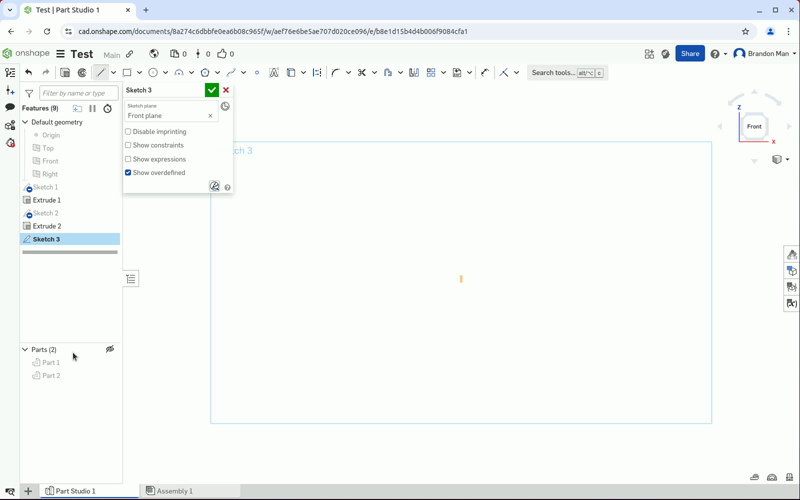
mouse_move(500, 233)
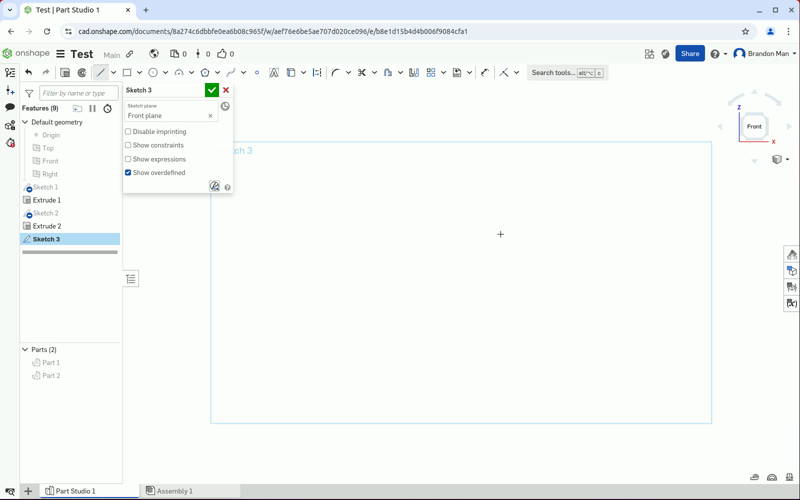
click(500, 233)
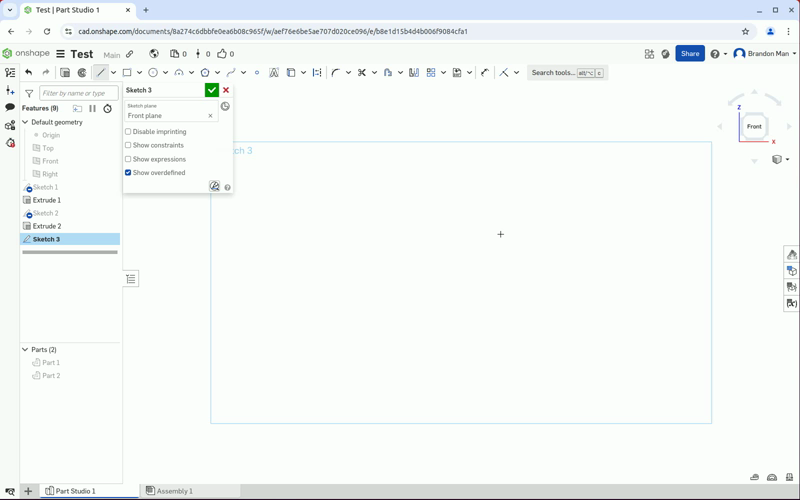
key_up(shift)
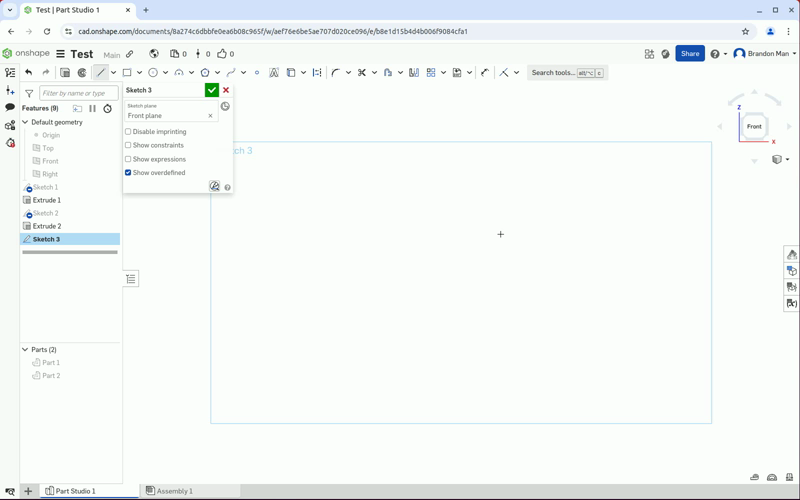
key_down(shift)
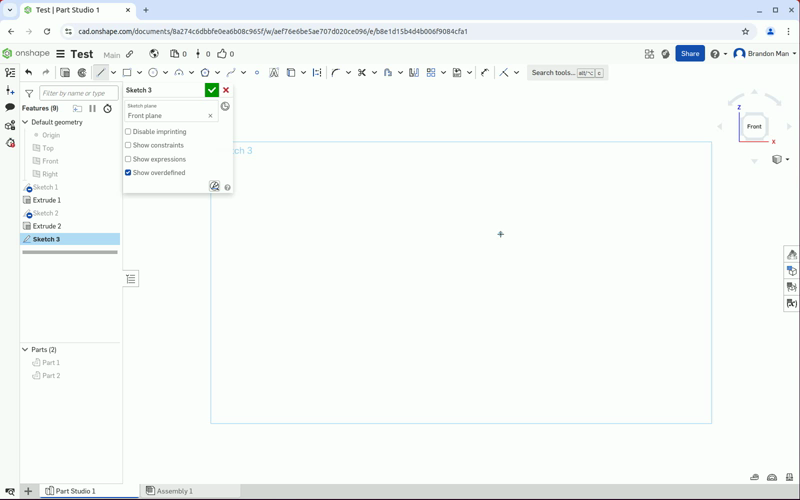
mouse_move(573, 276)
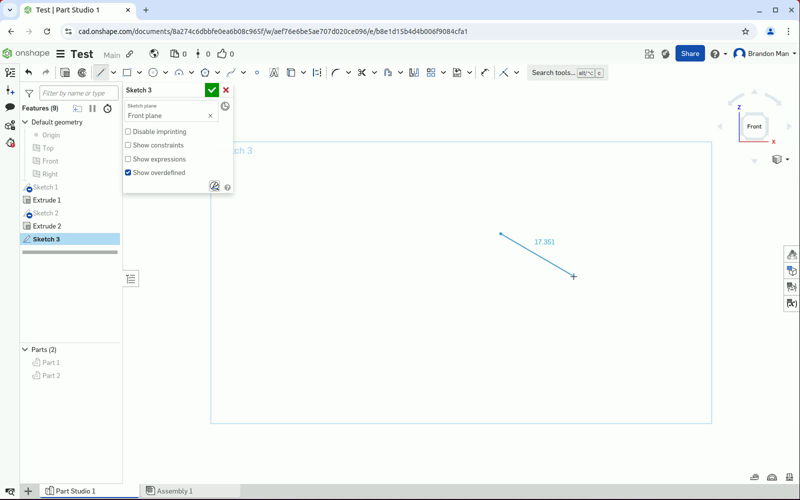
click(573, 276)
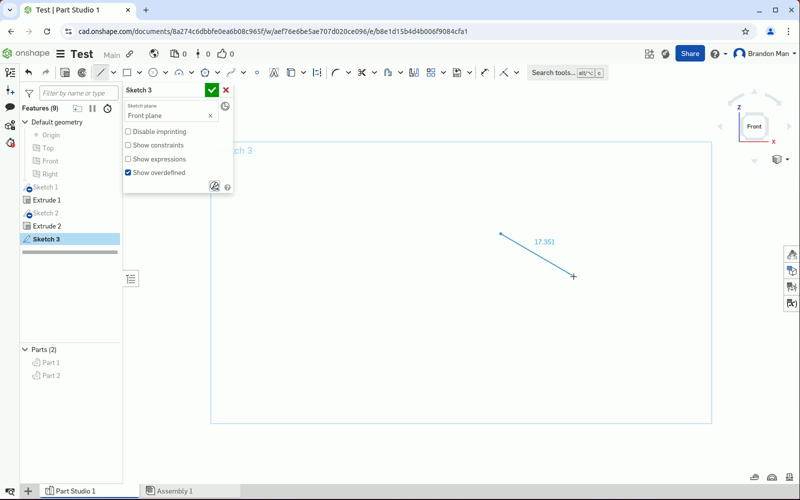
key_up(shift)
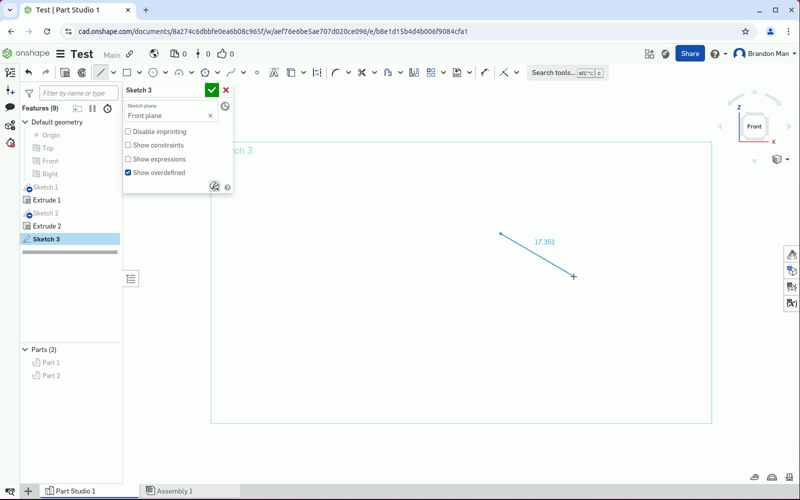
key_down(shift)
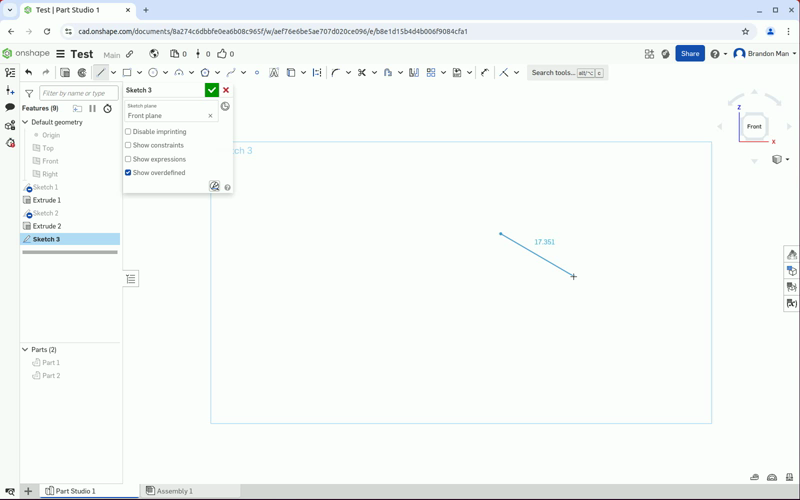
mouse_move(589, 276)
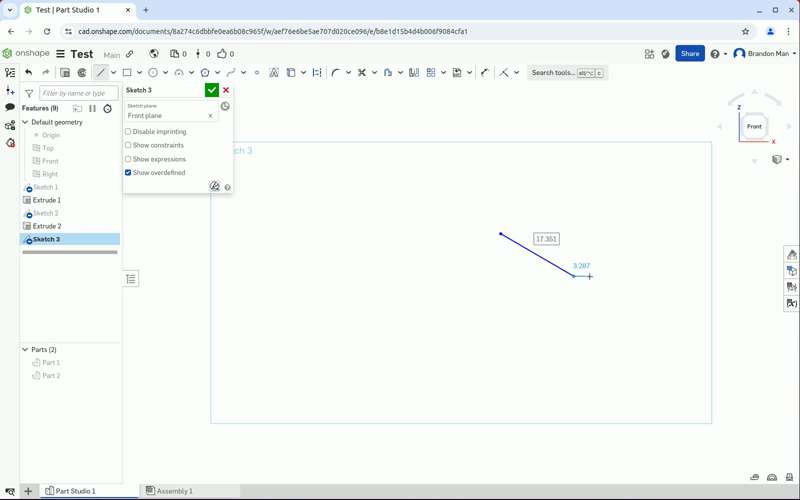
mouse_move(573, 233)
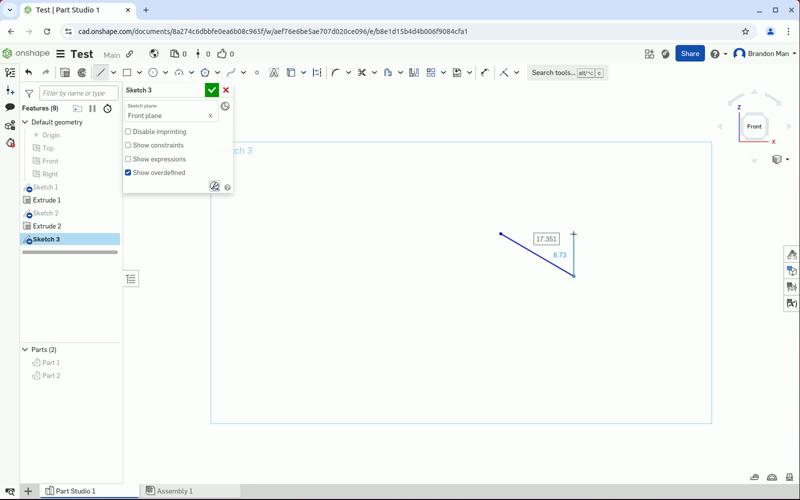
click(573, 233)
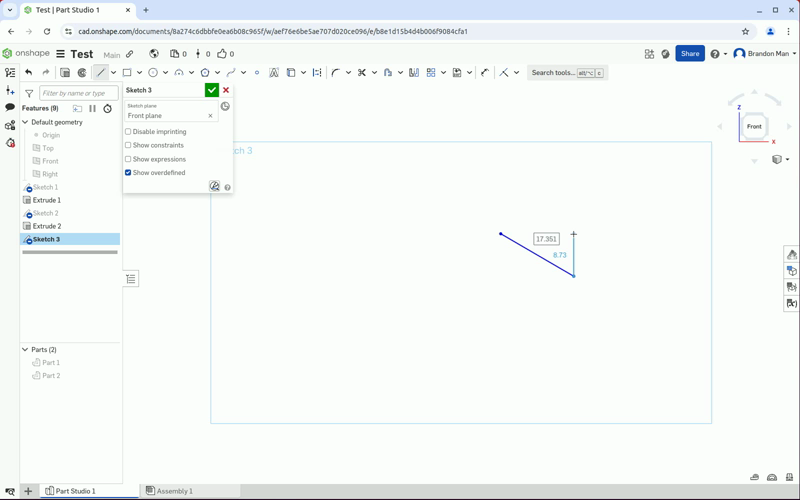
key_up(shift)
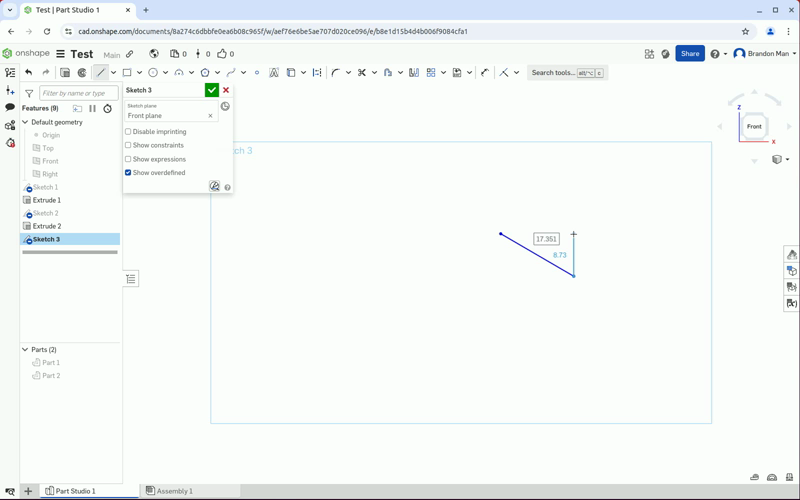
key_down(shift)
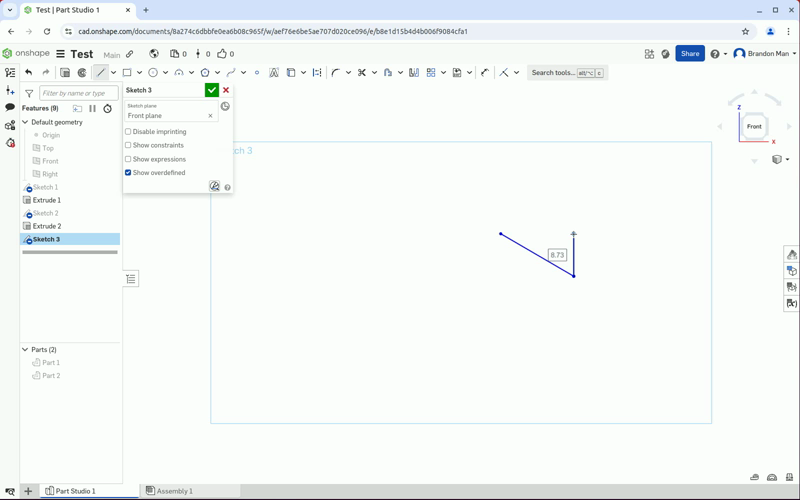
mouse_move(500, 233)
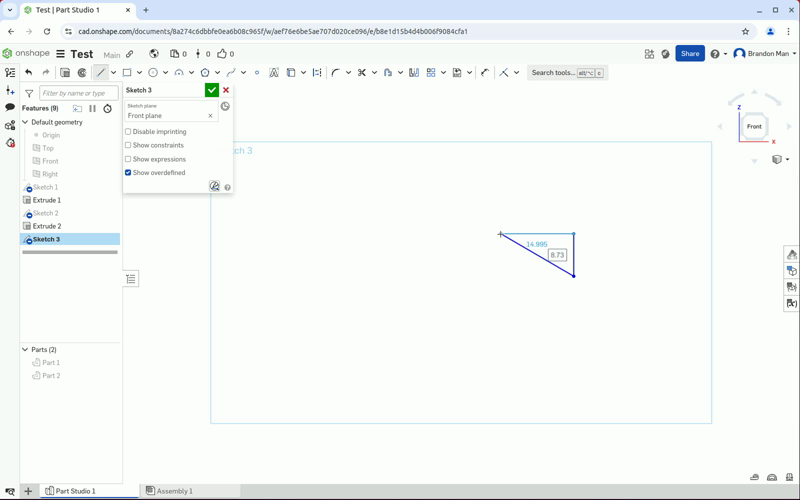
key_up(shift)
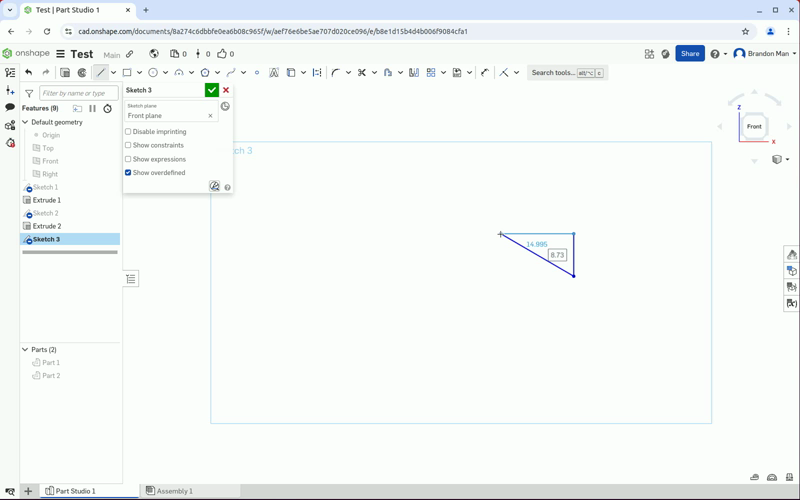
click(500, 233)
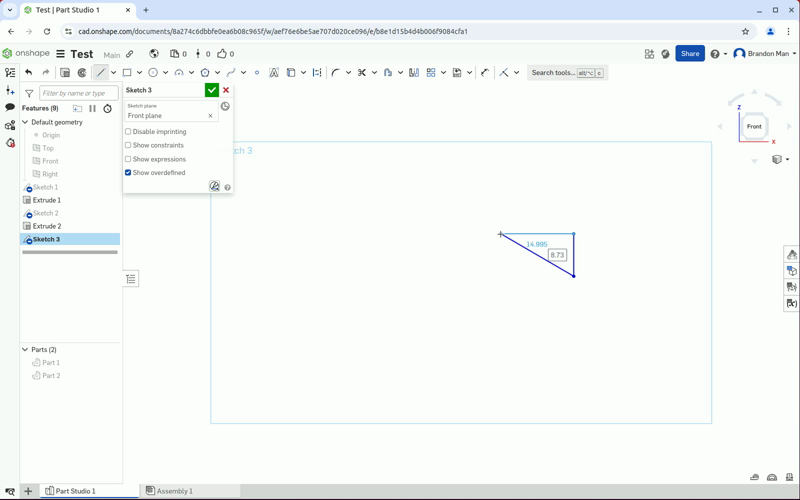
key(esc)
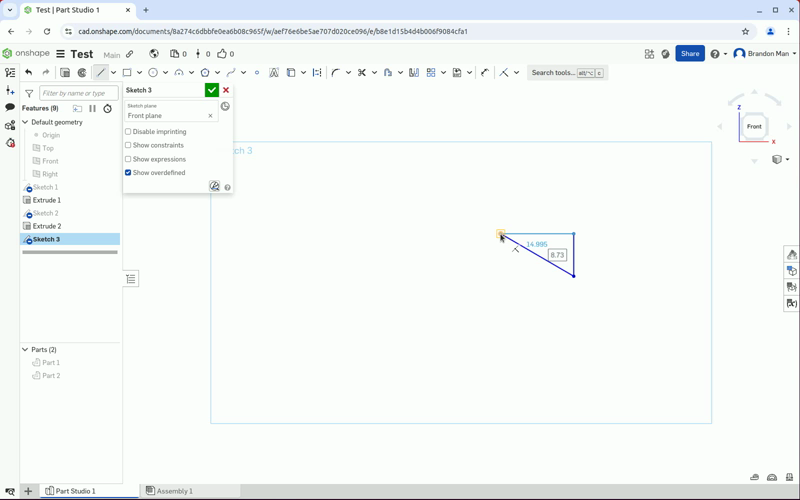
mouse_move(566, 244)
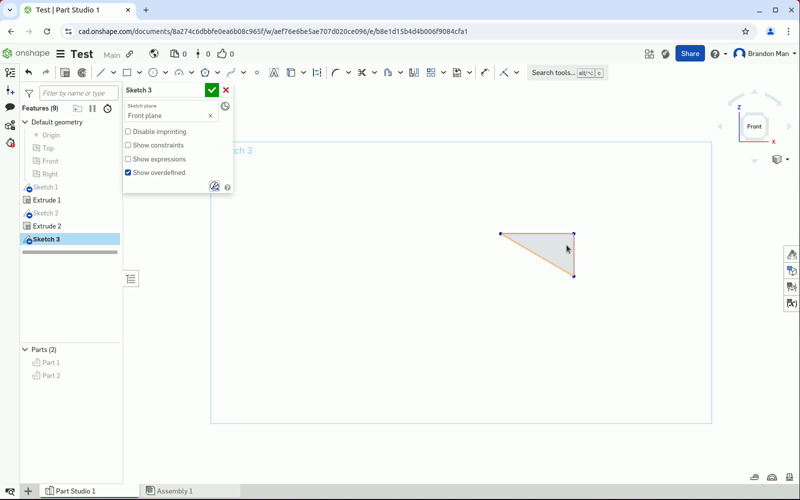
scroll(6)
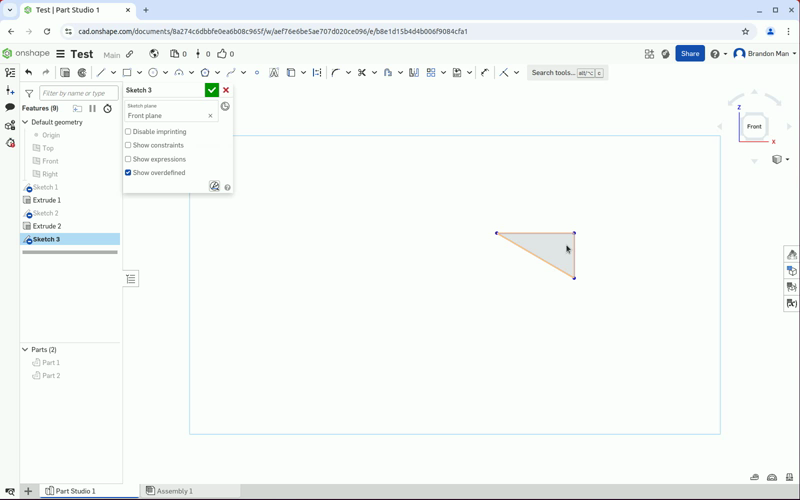
scroll(6)
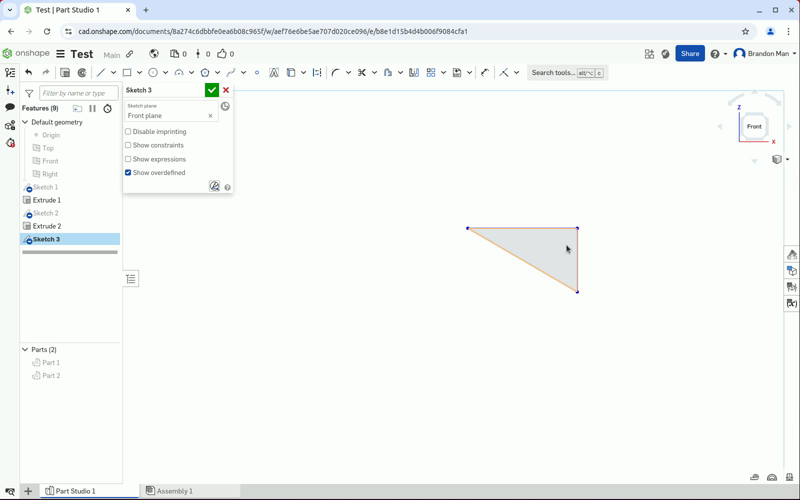
scroll(6)
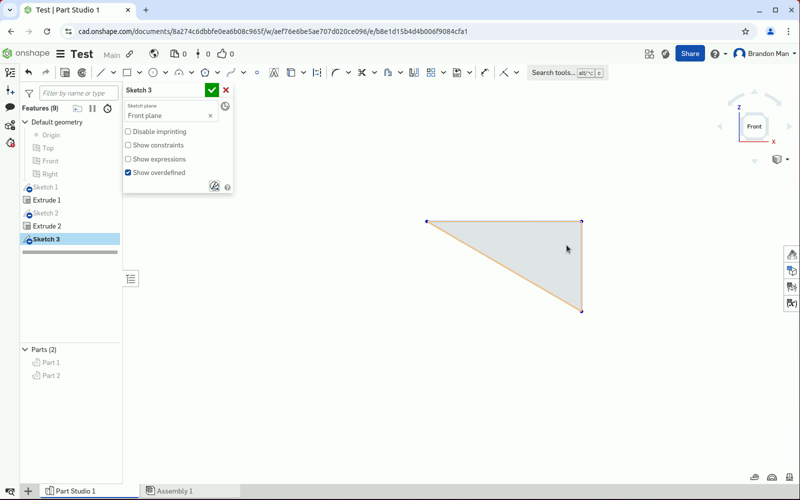
scroll(6)
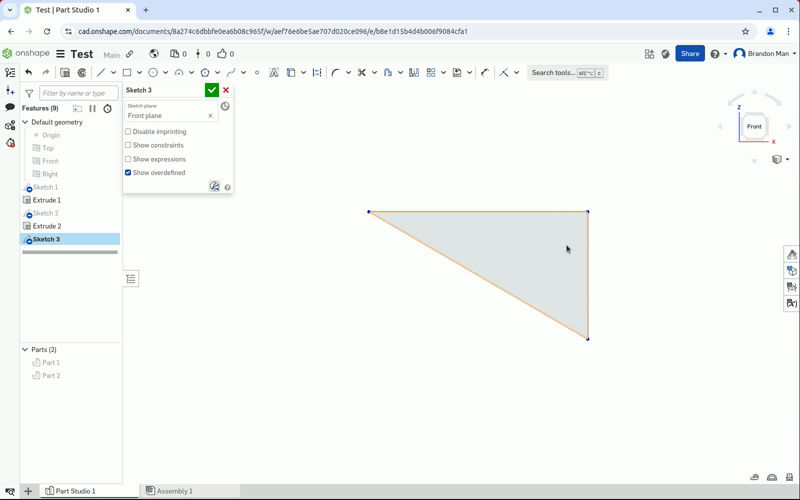
scroll(6)
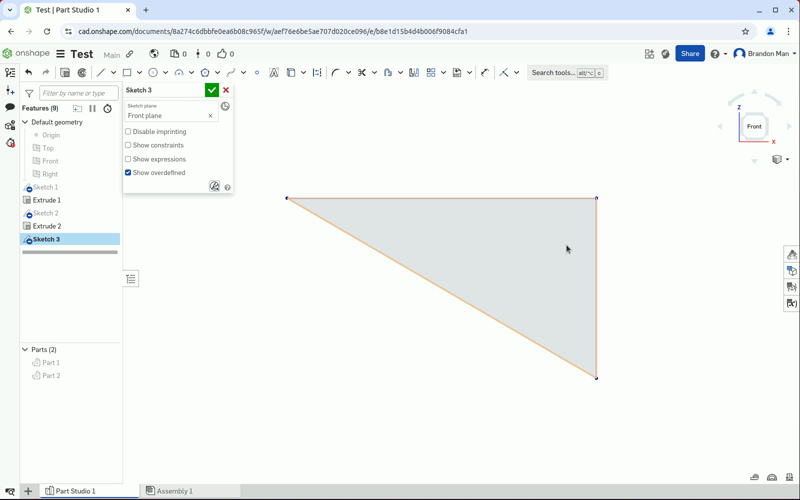
scroll(6)
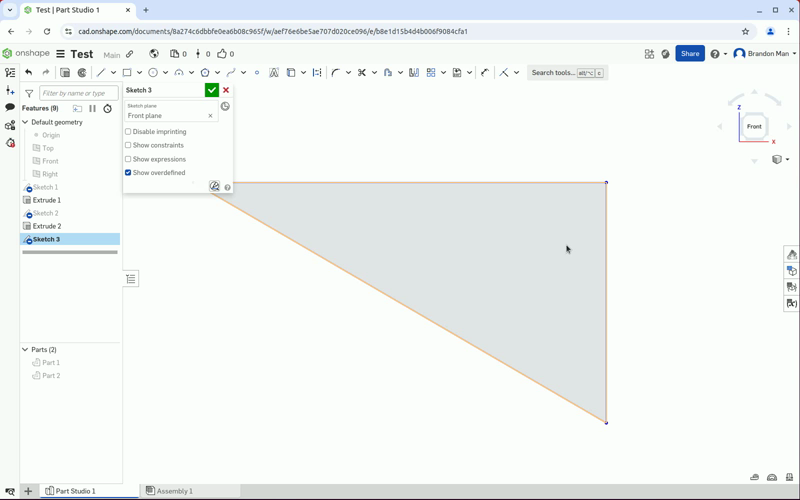
scroll(6)
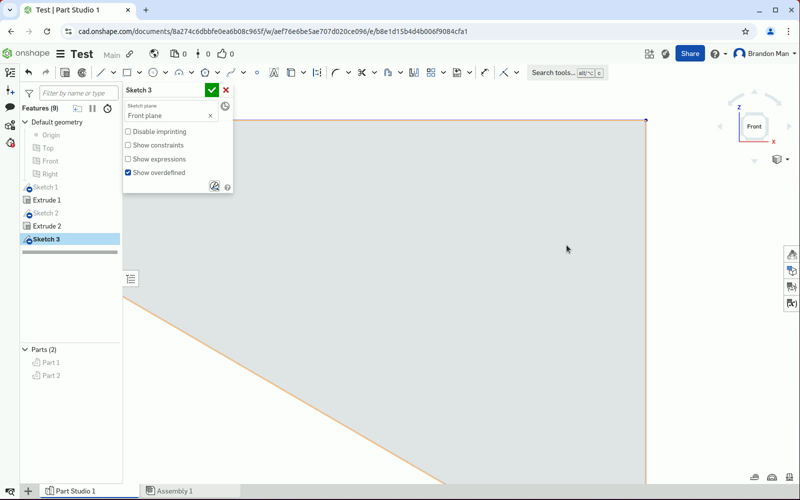
click(566, 244)
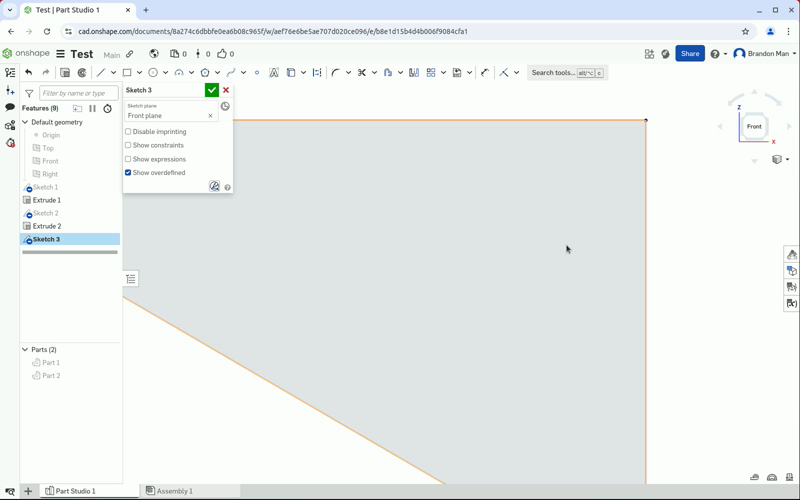
scroll(-6)
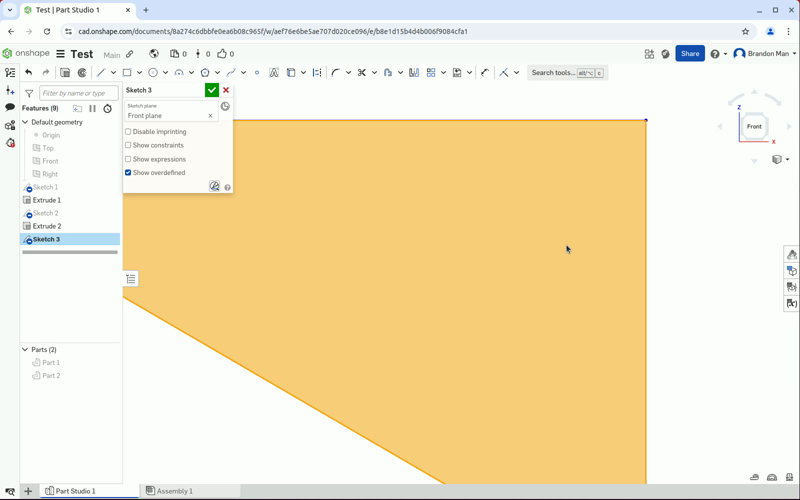
scroll(-6)
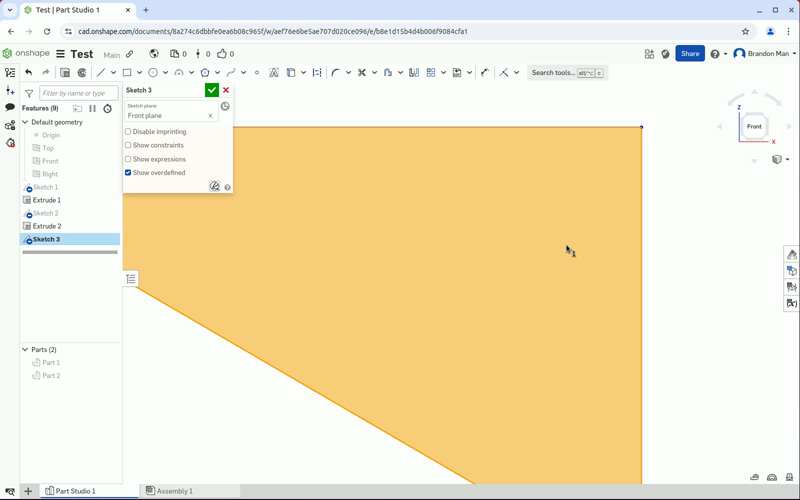
scroll(-6)
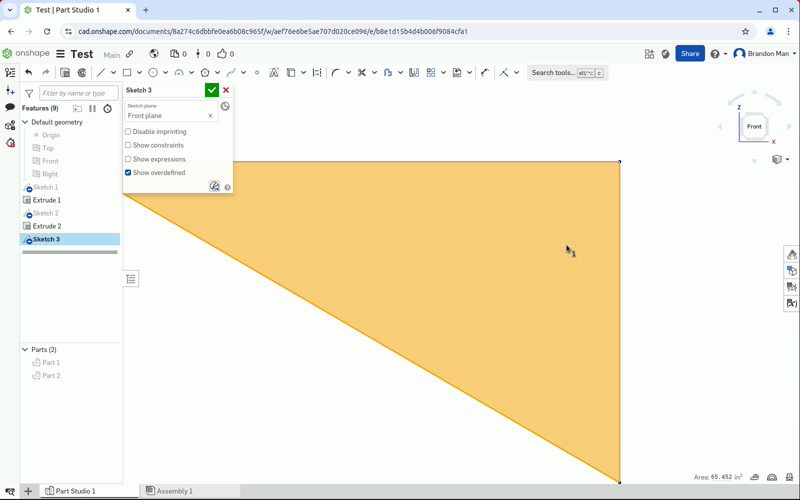
scroll(-6)
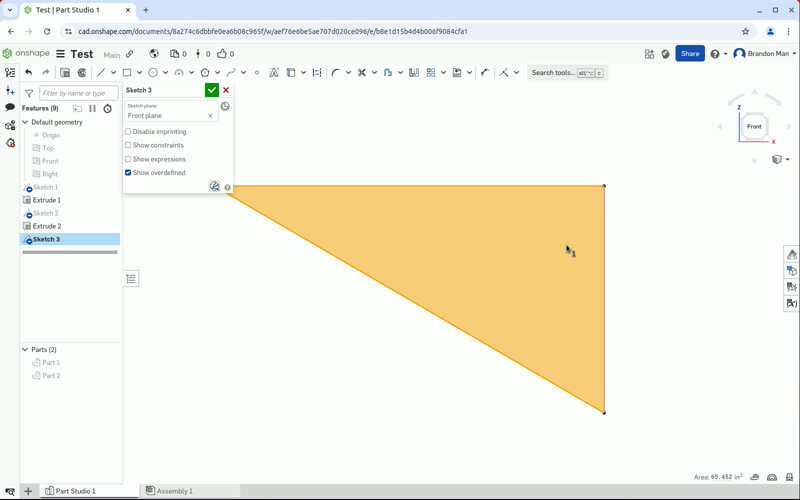
scroll(-6)
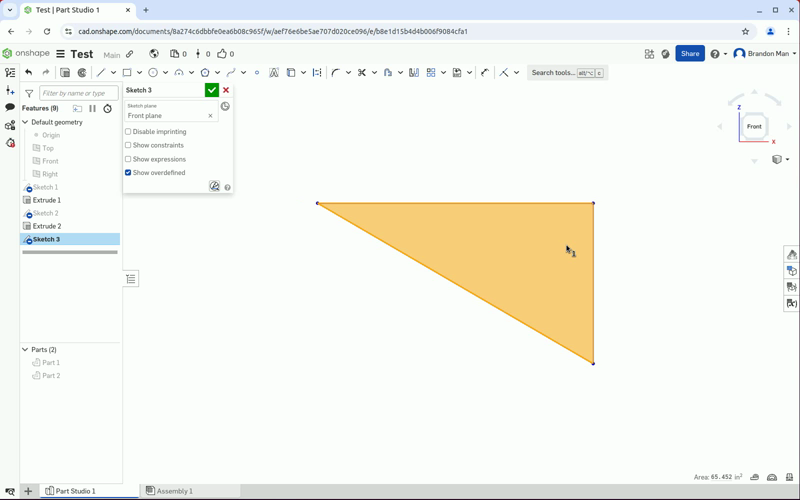
scroll(-6)
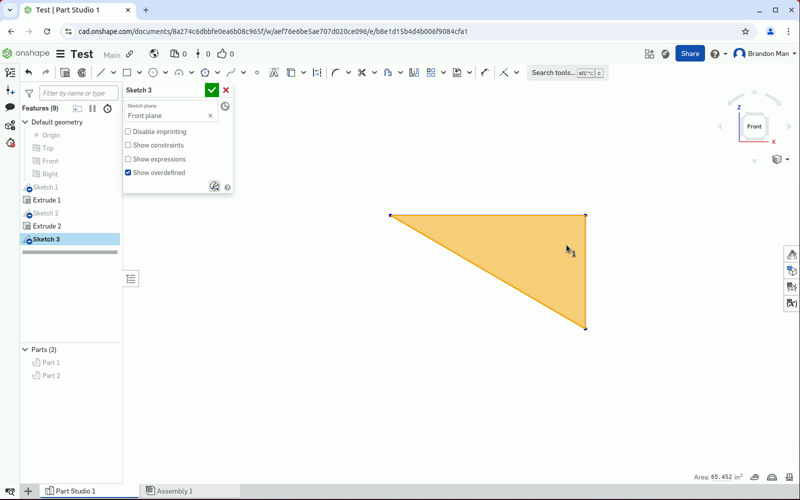
scroll(-6)
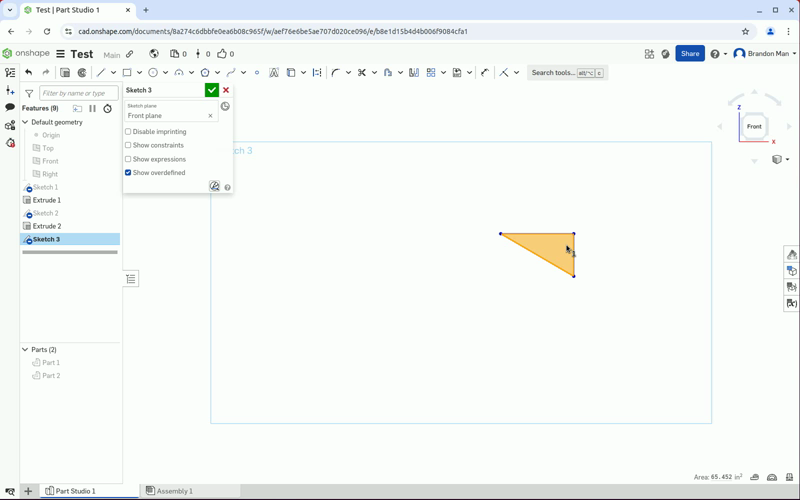
mouse_move(73, 352)
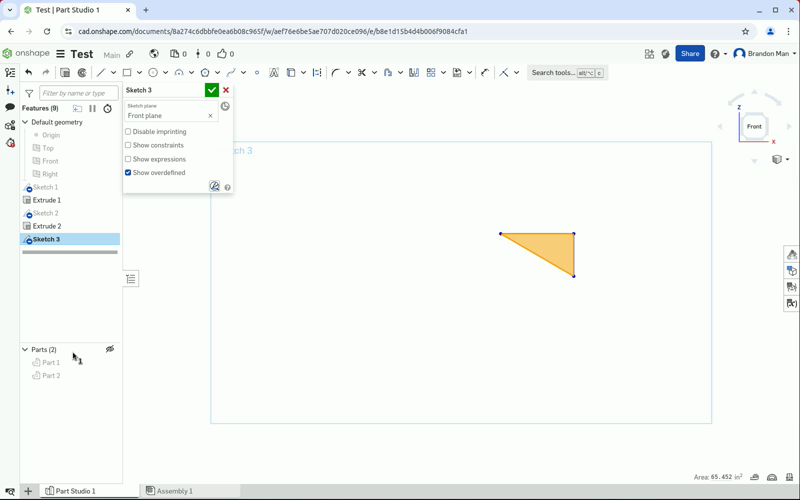
key(shift+y)
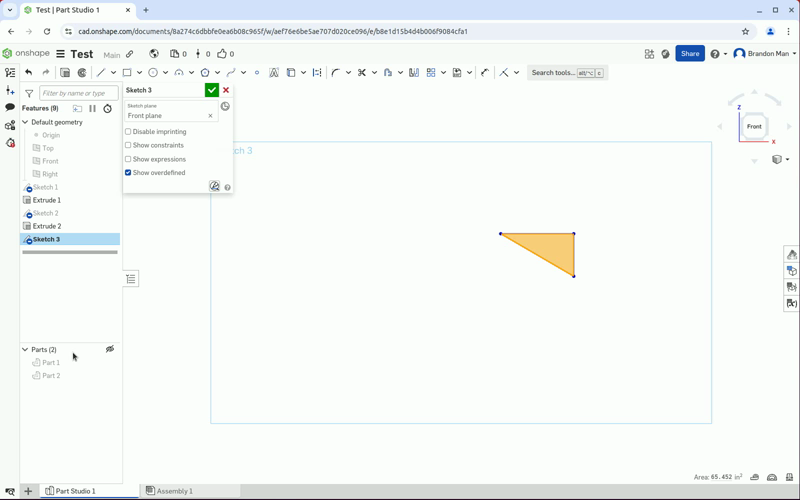
key(shift+e)
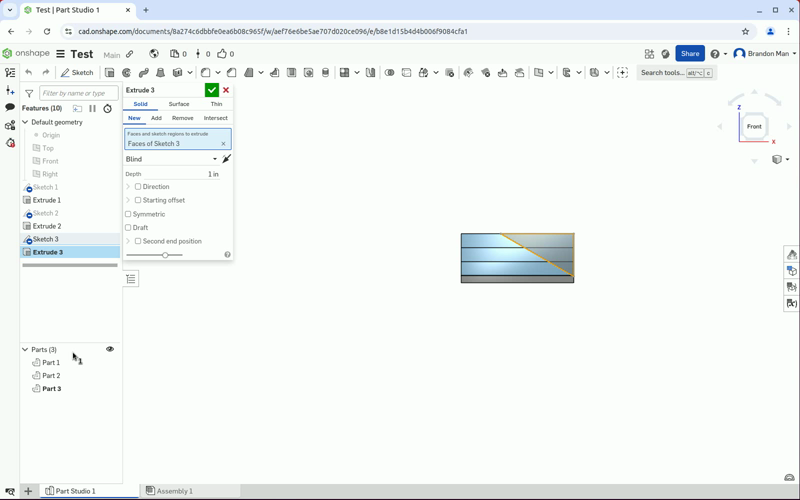
mouse_move(143, 106)
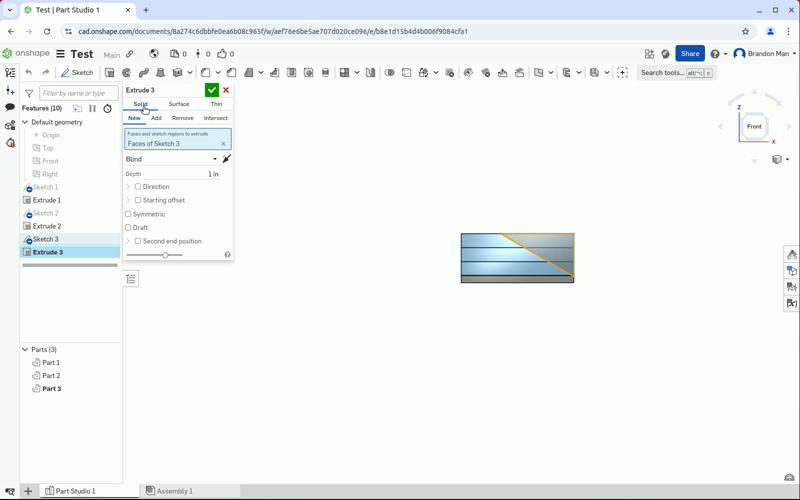
click(143, 106)
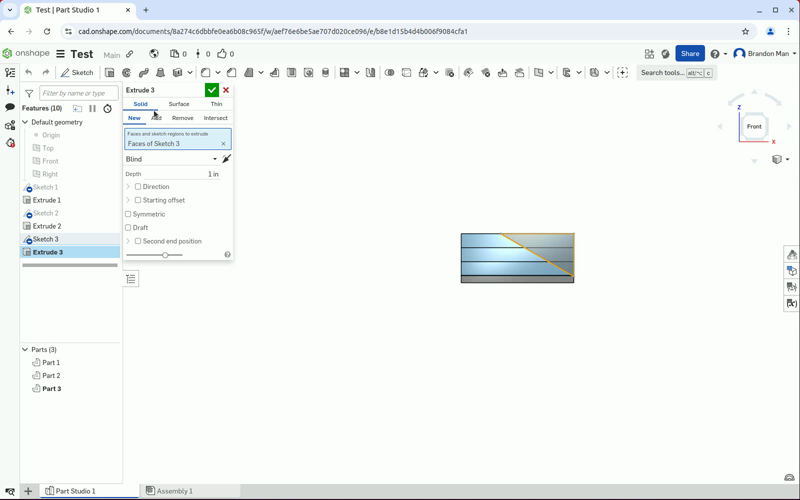
mouse_move(186, 120)
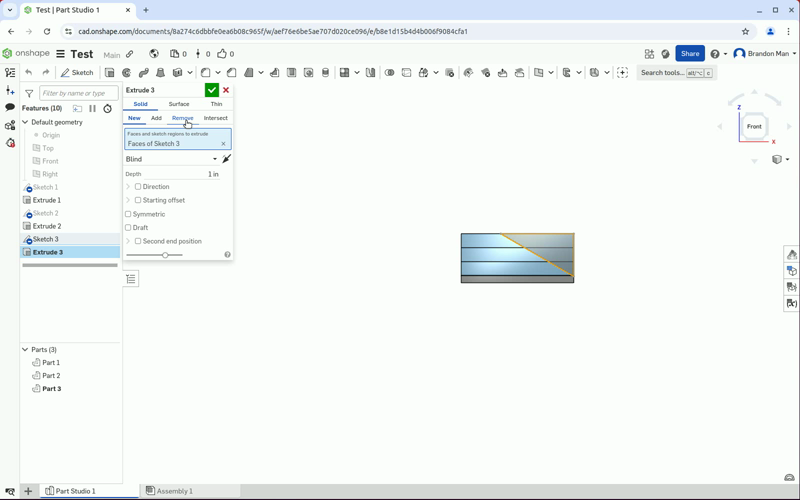
click(186, 120)
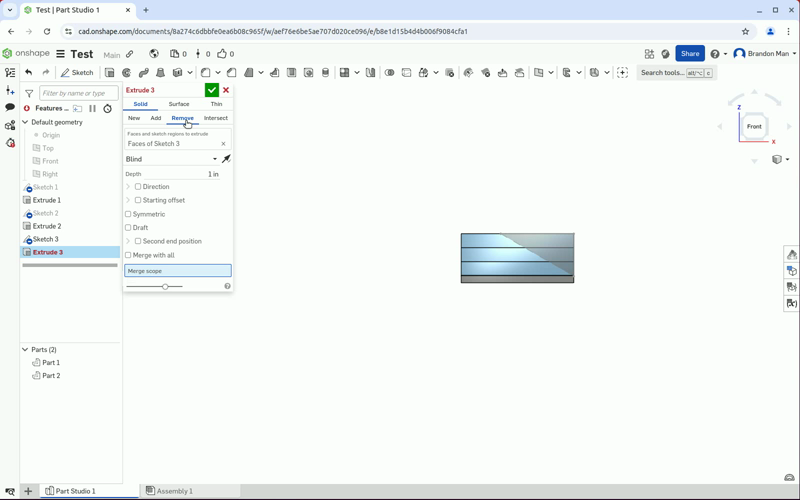
key(tab, 4)
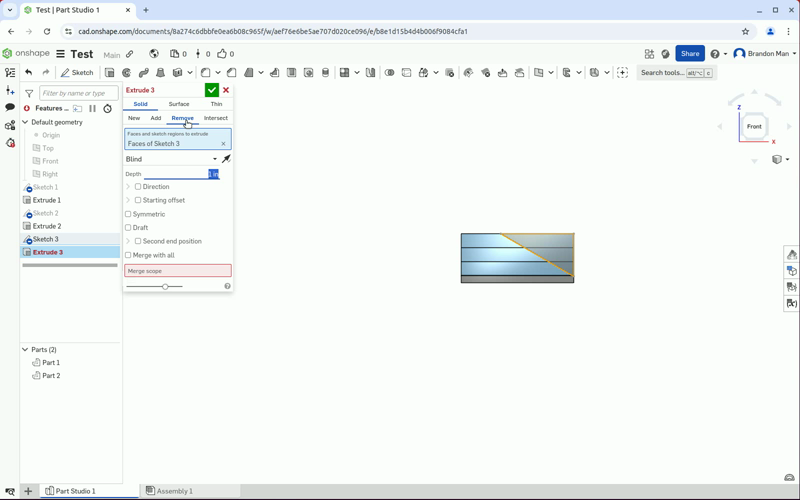
text(-12.998)
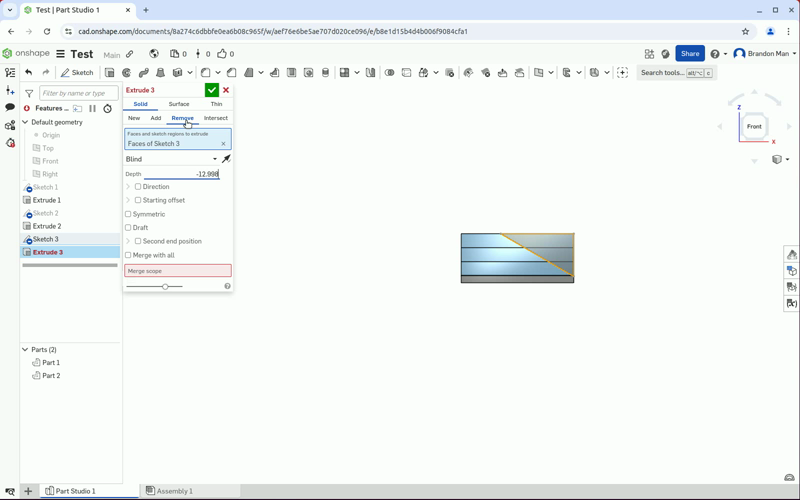
key(tab, 6)
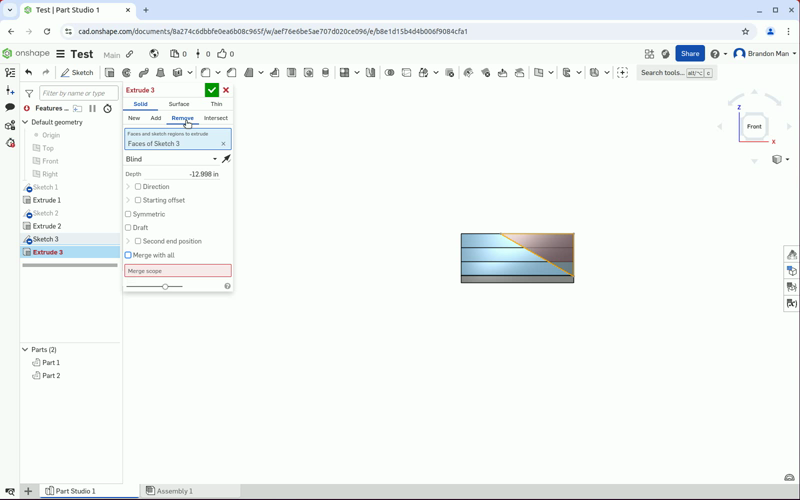
key(space)
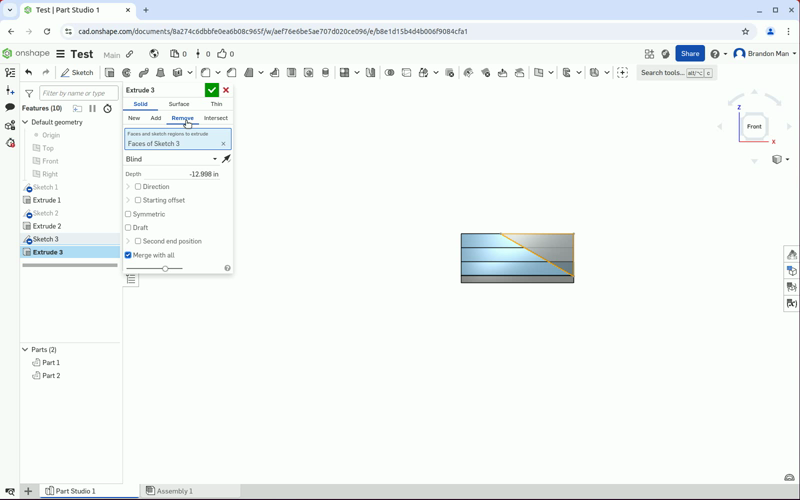
key(enter)
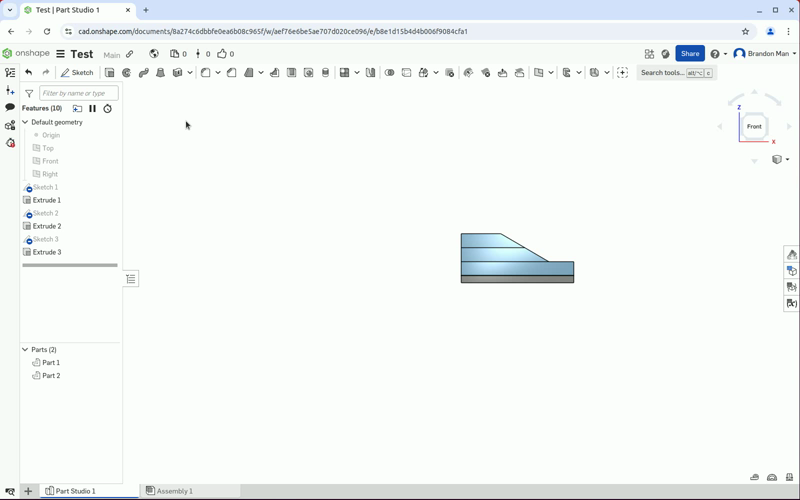
key(shift+h)
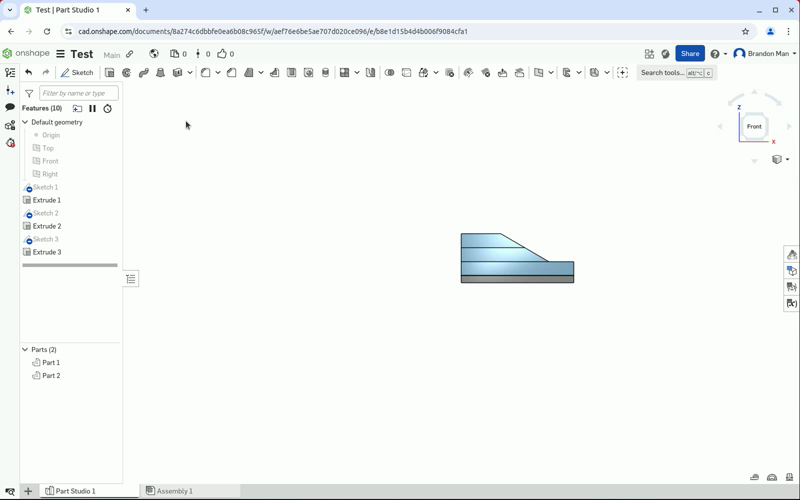
key(shift+h)
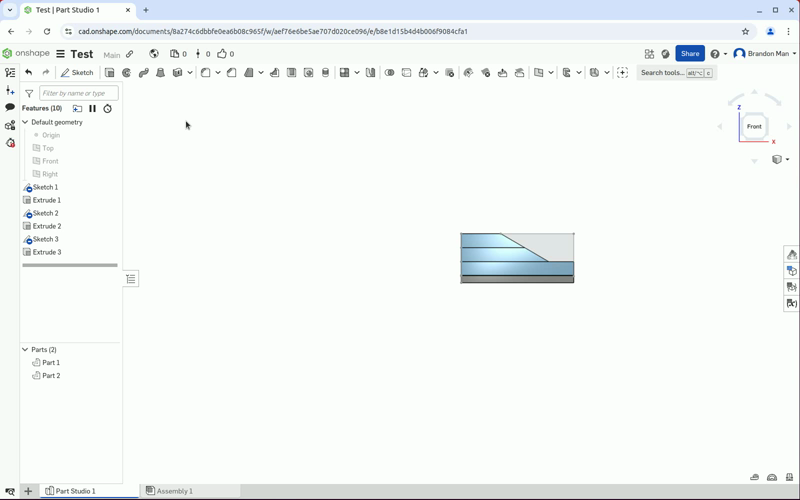
key(shift+7)
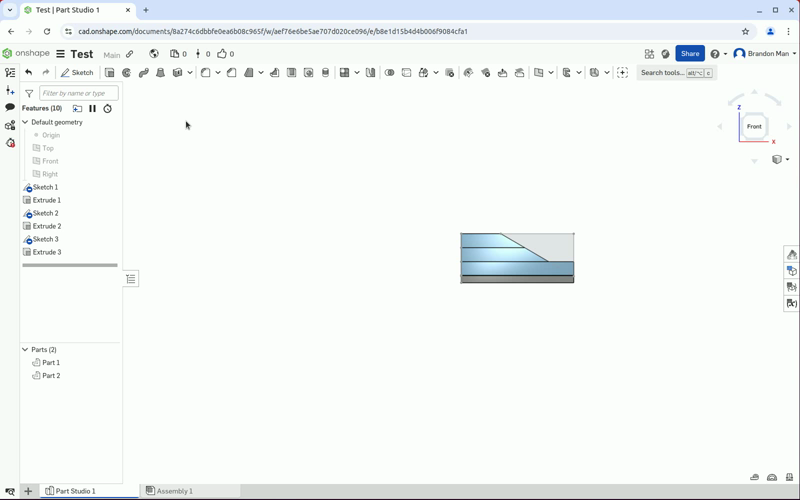
key(left, 2)
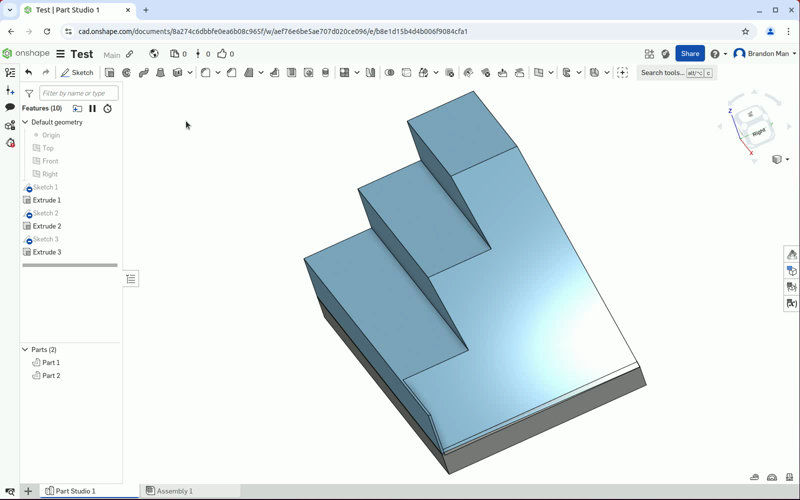
key(down, 2)
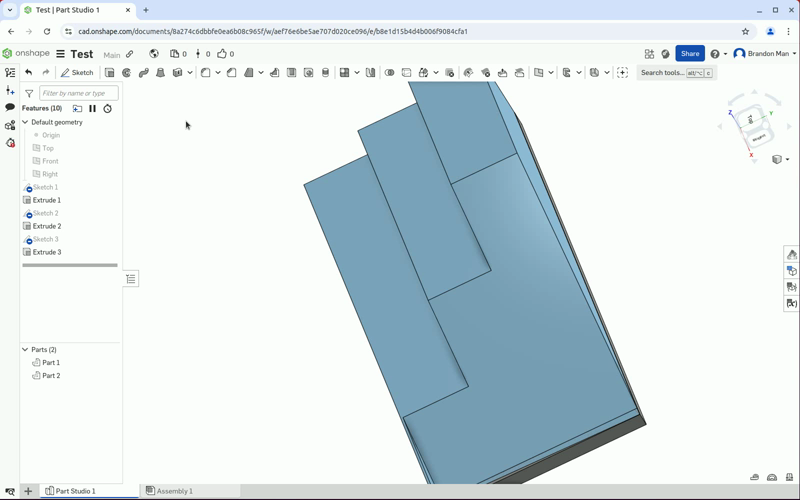
key(up, 2)
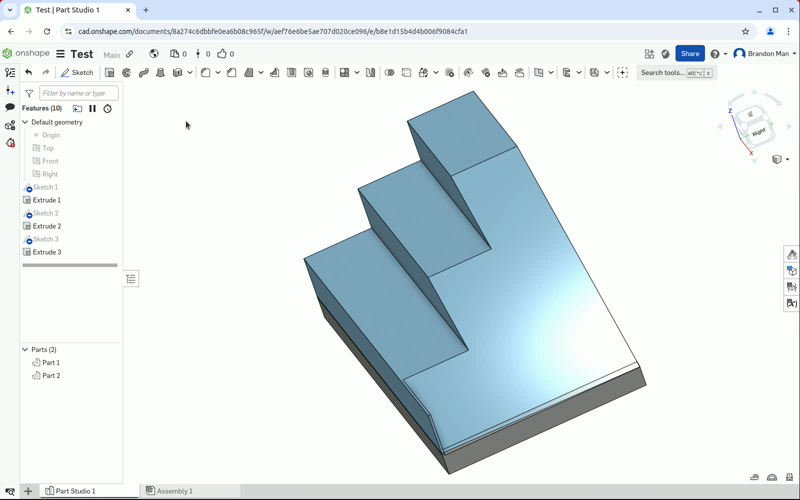
key(right, 2)
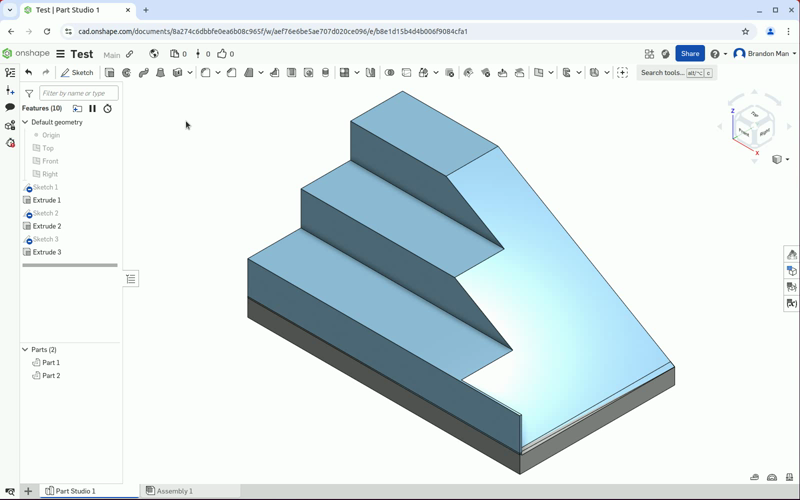
mouse_move(73, 189)
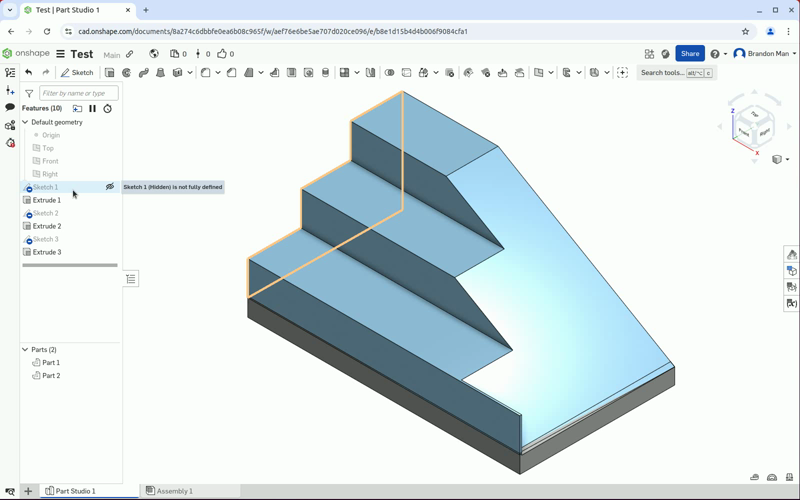
click(73, 189)